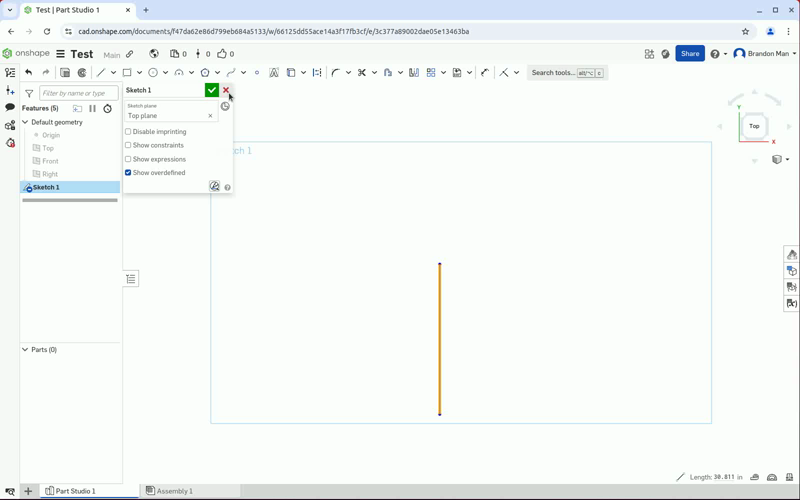
key(shift+h)
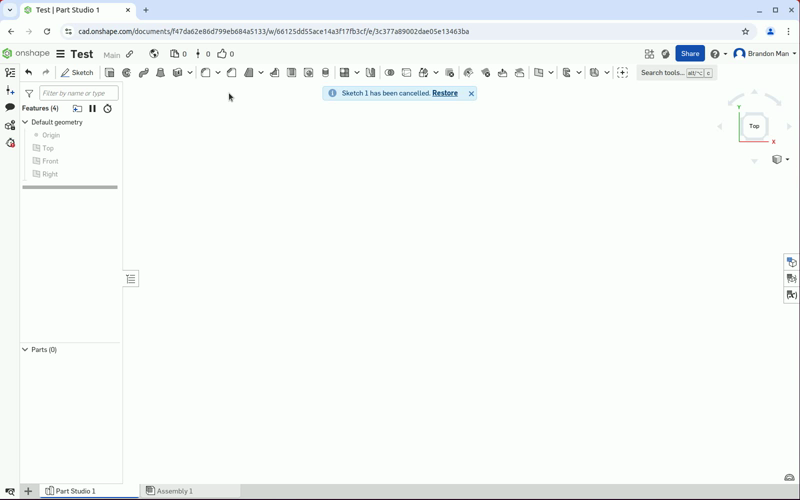
mouse_move(73, 352)
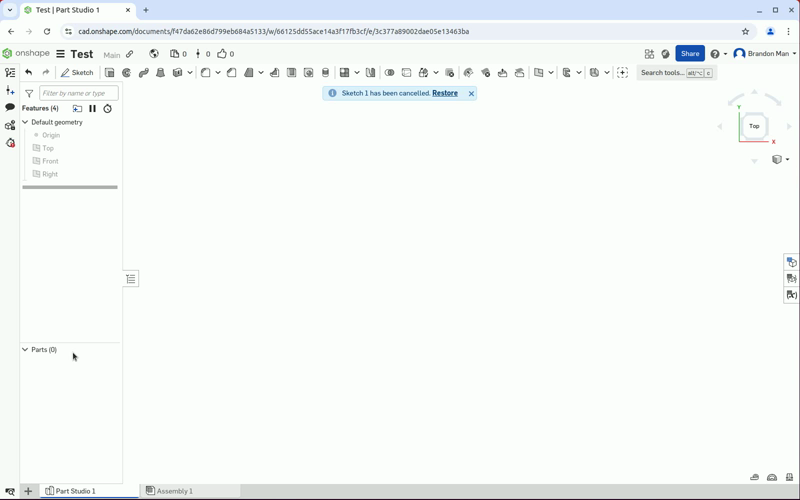
key(y)
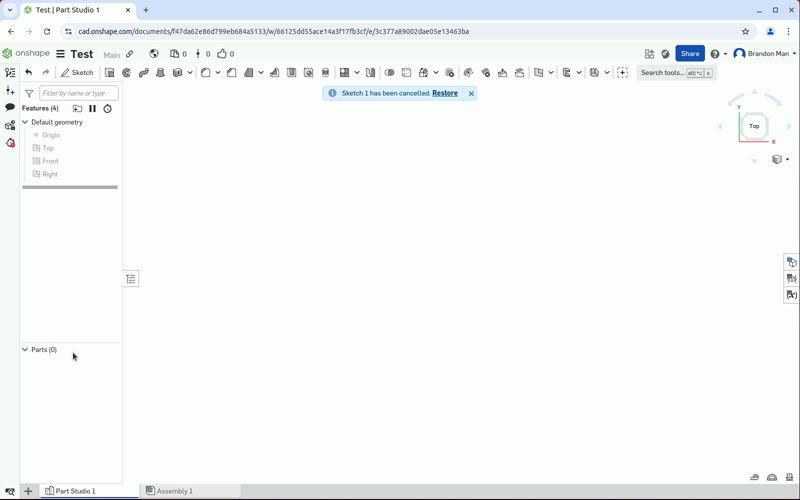
key(shift+p)
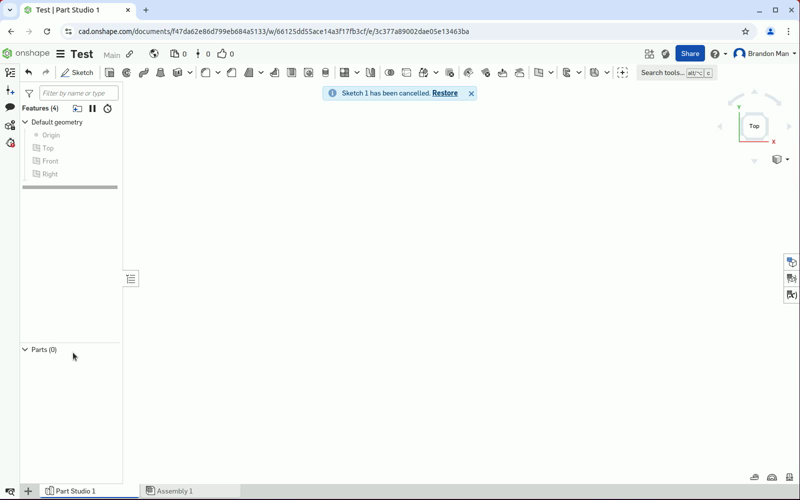
key(space)
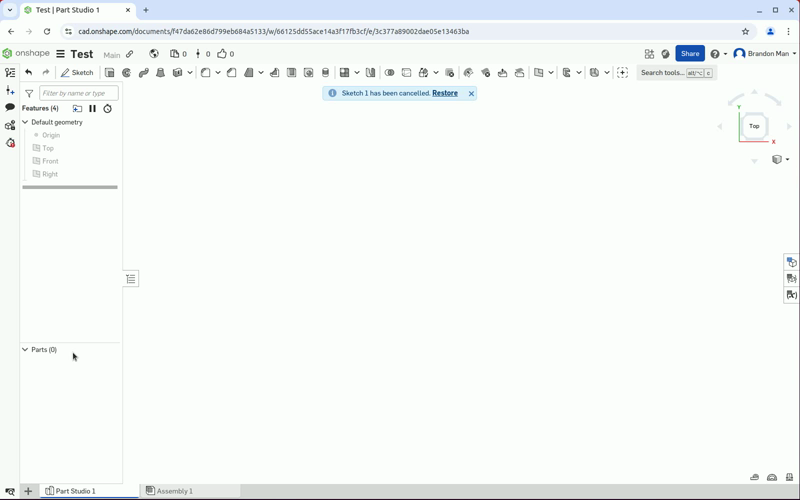
key_down(shift)
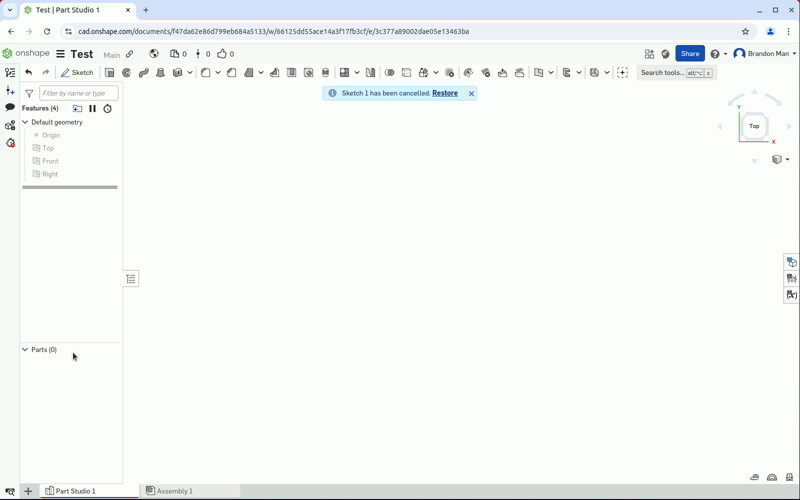
key(up)
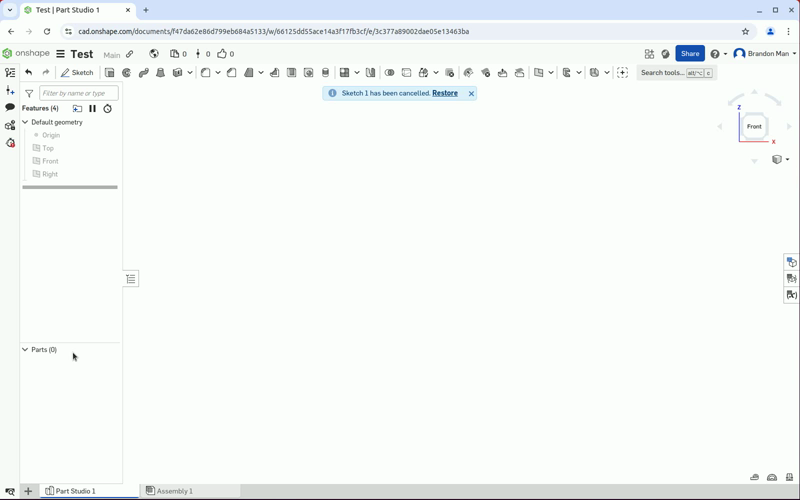
key_up(shift)
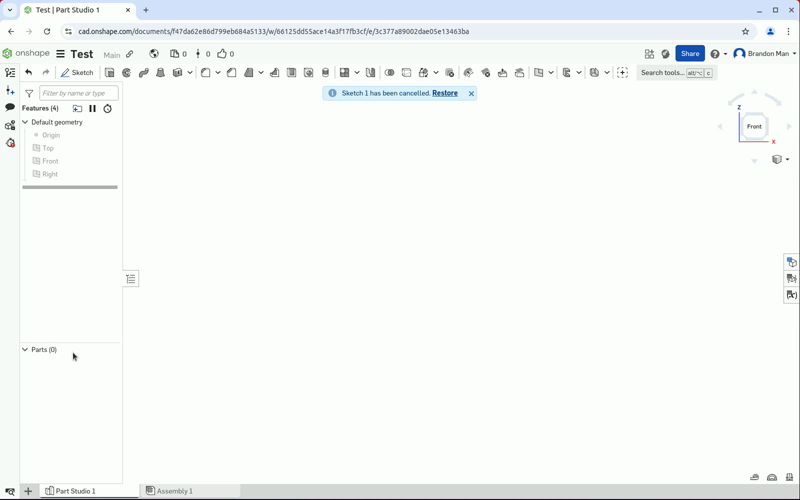
key(space)
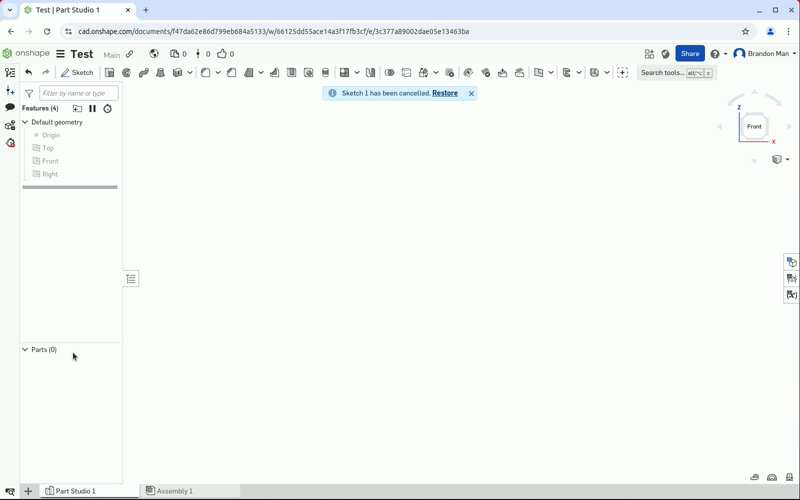
key_down(shift)
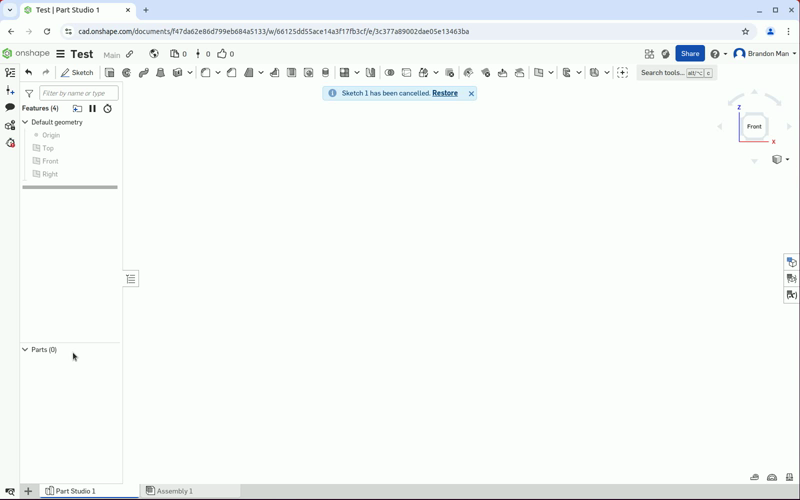
key(left)
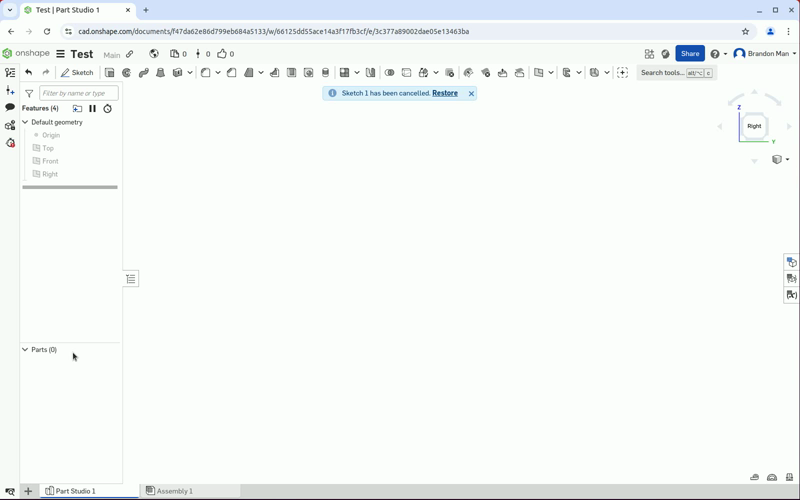
key_up(shift)
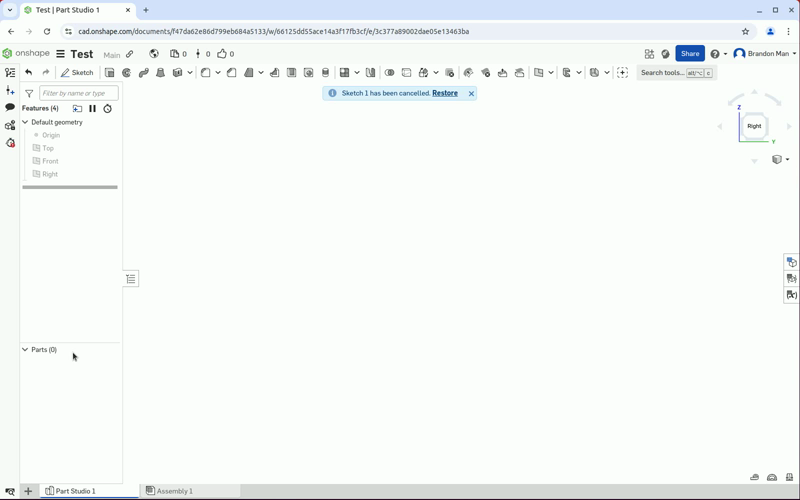
mouse_move(73, 352)
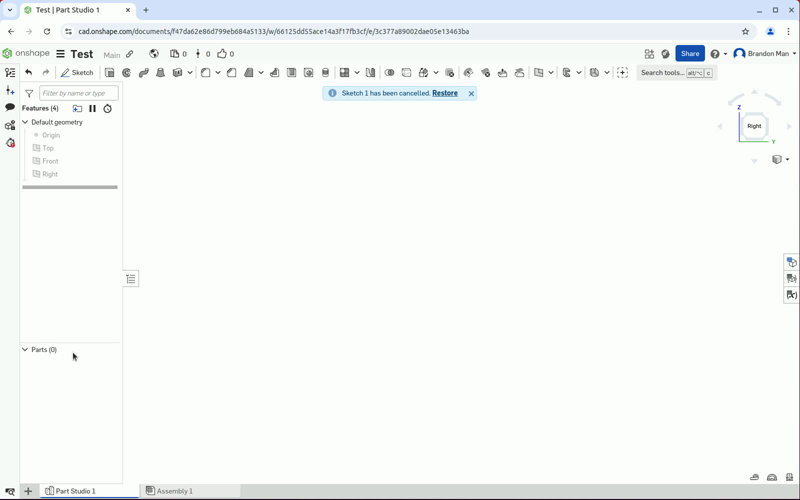
key(shift+y)
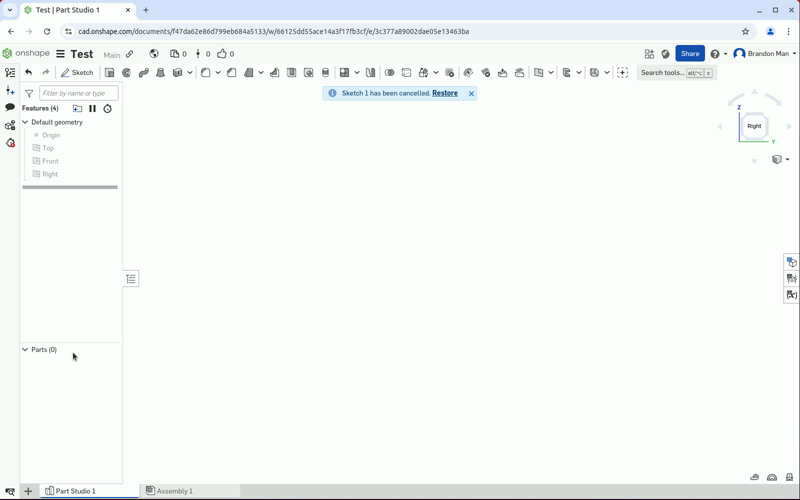
key(shift+s)
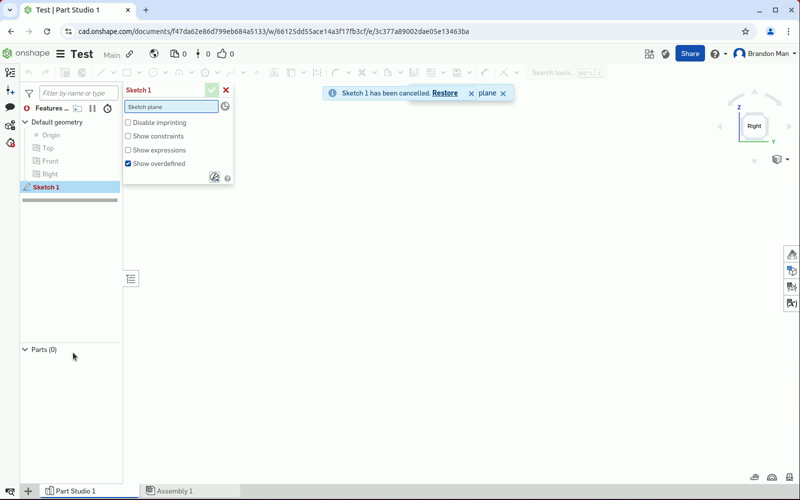
mouse_move(73, 176)
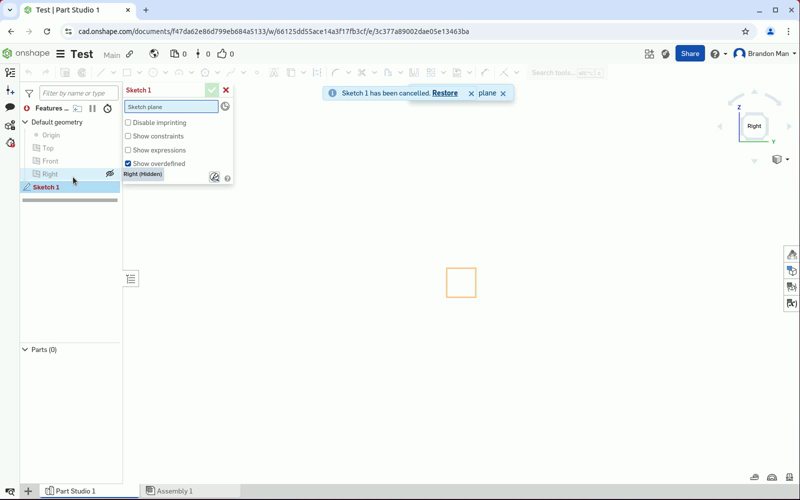
click(73, 176)
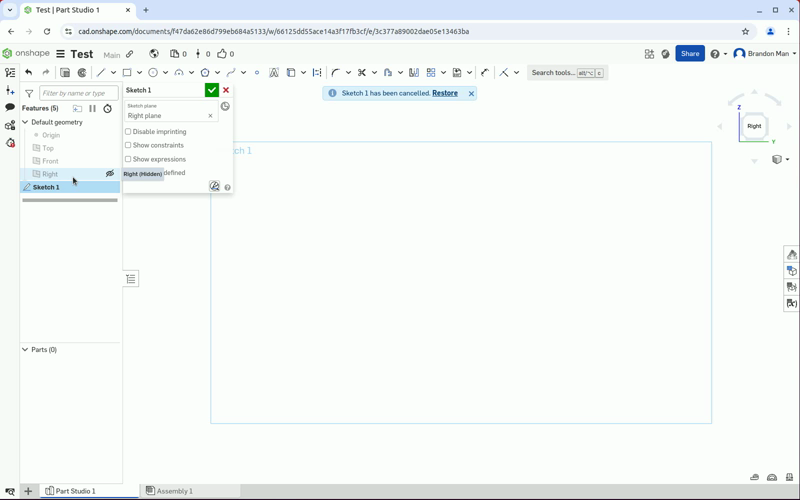
mouse_move(73, 352)
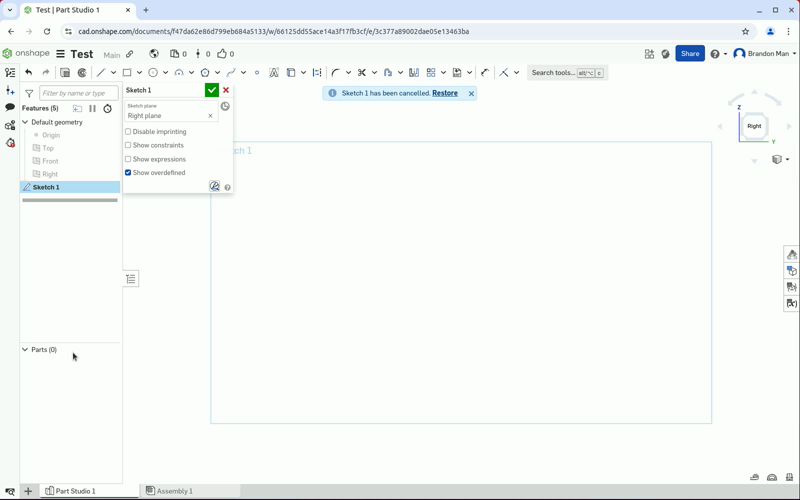
key(y)
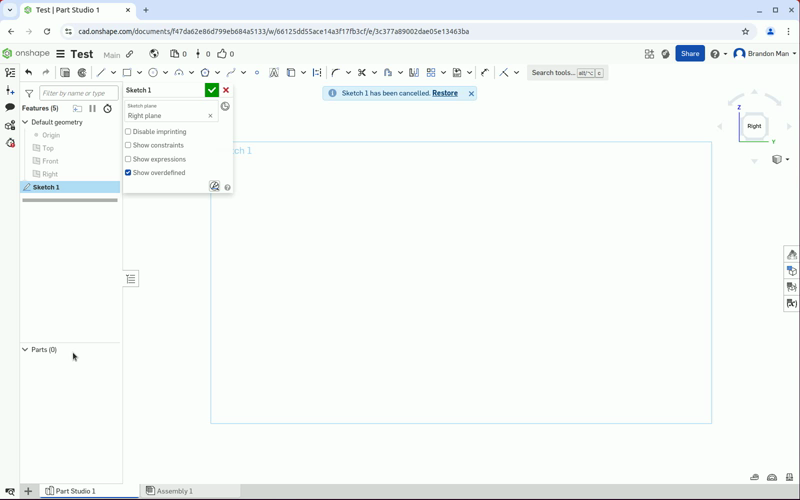
key(l)
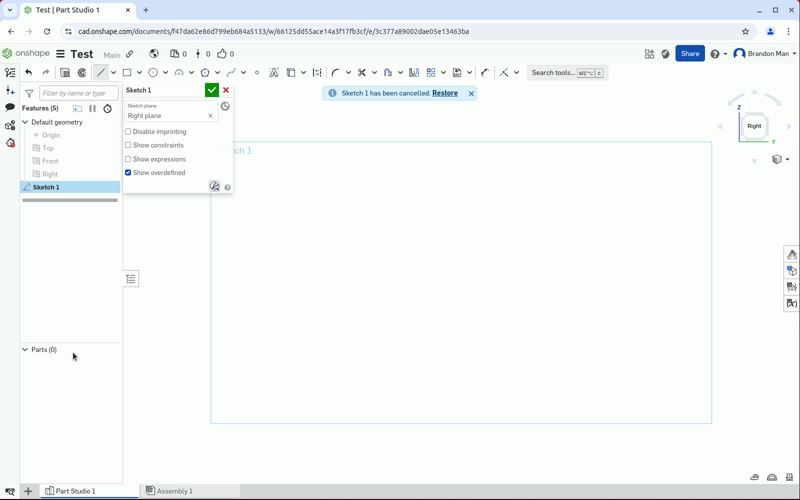
key_down(shift)
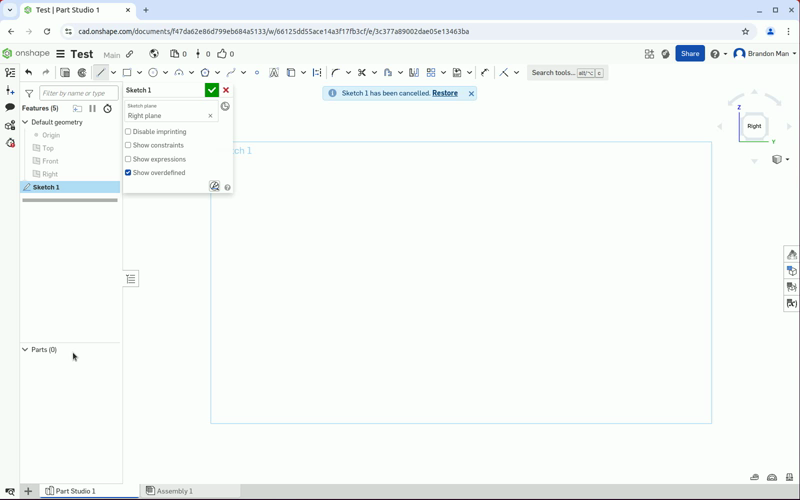
mouse_move(450, 293)
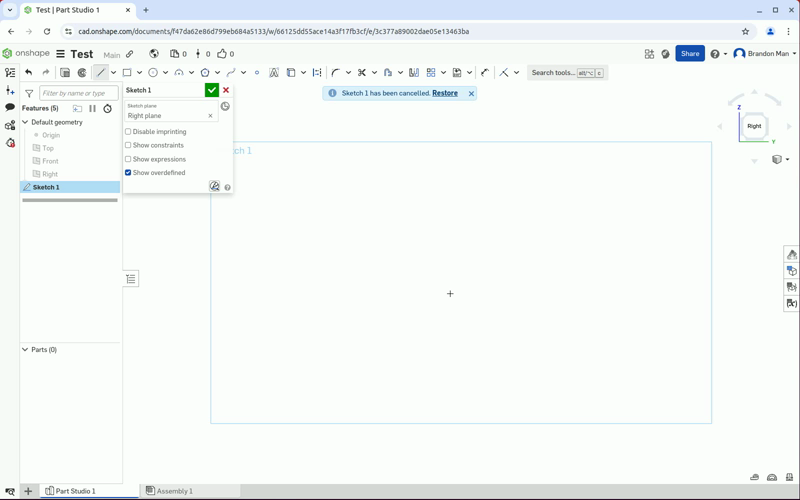
click(450, 293)
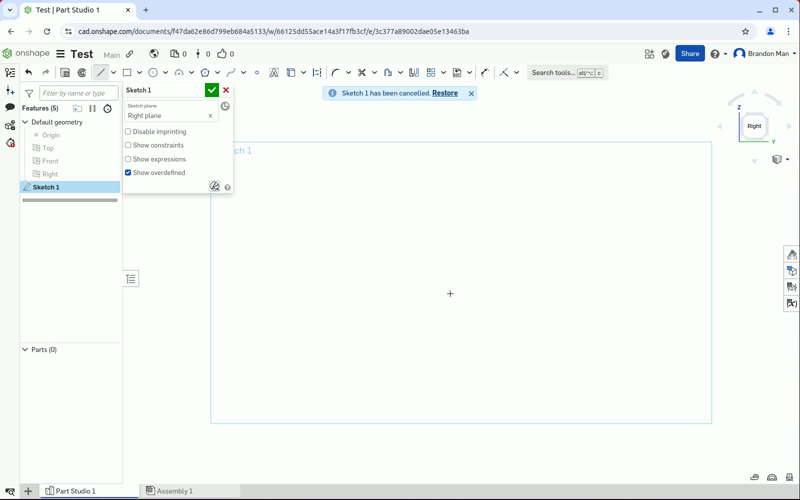
key_up(shift)
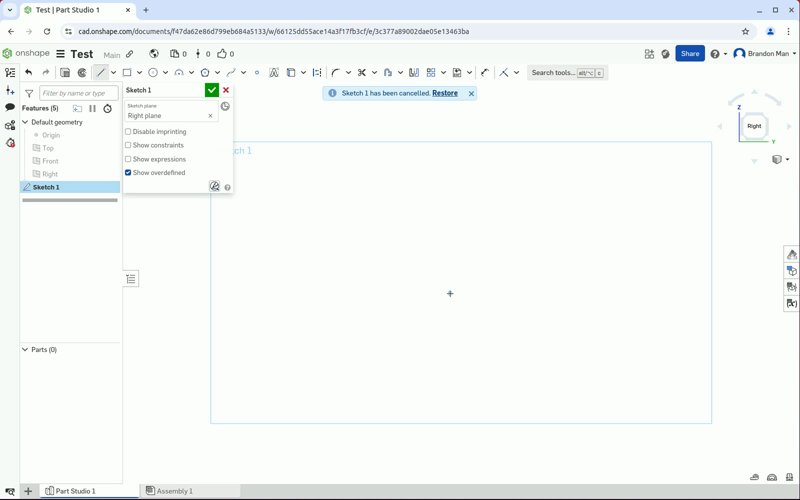
key_down(shift)
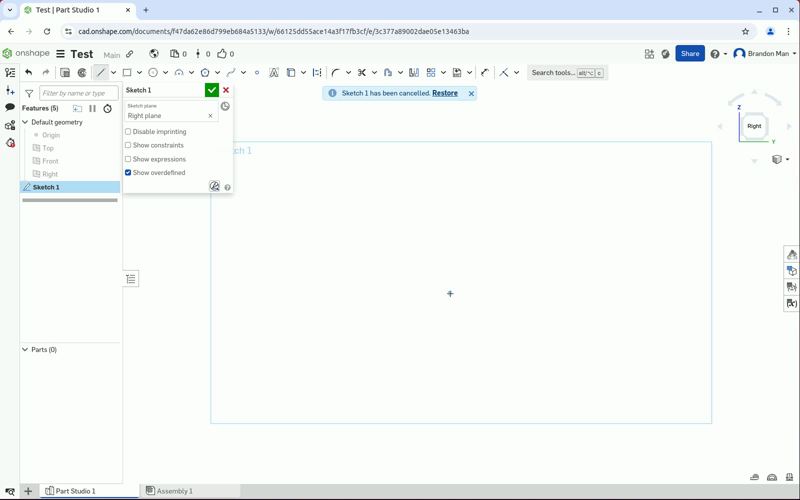
mouse_move(480, 293)
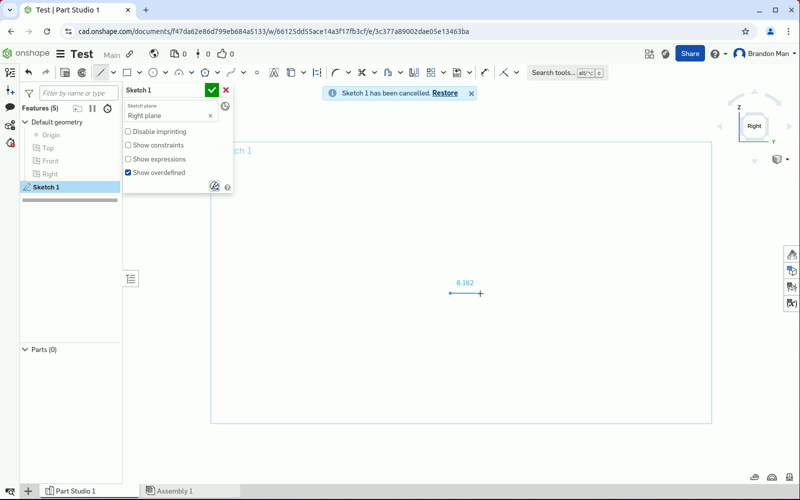
mouse_move(471, 293)
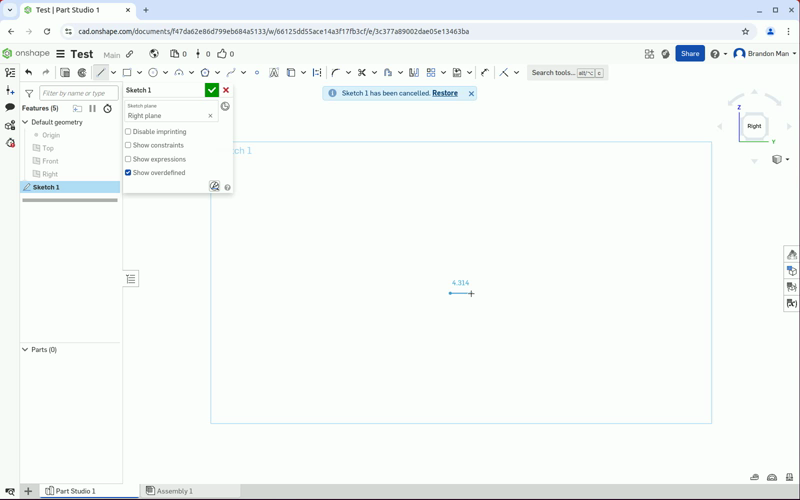
click(471, 293)
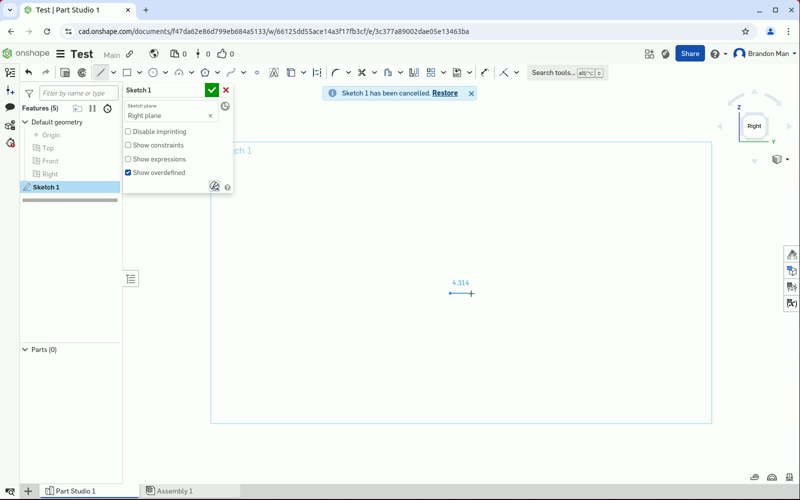
key_up(shift)
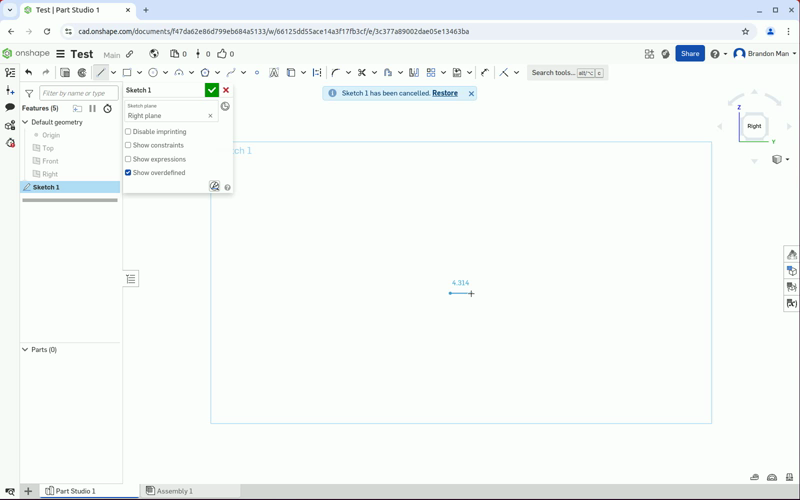
key_down(shift)
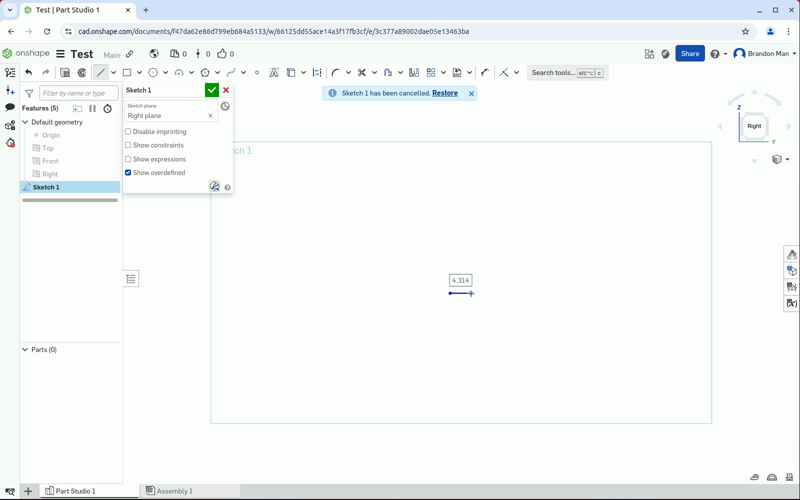
mouse_move(501, 293)
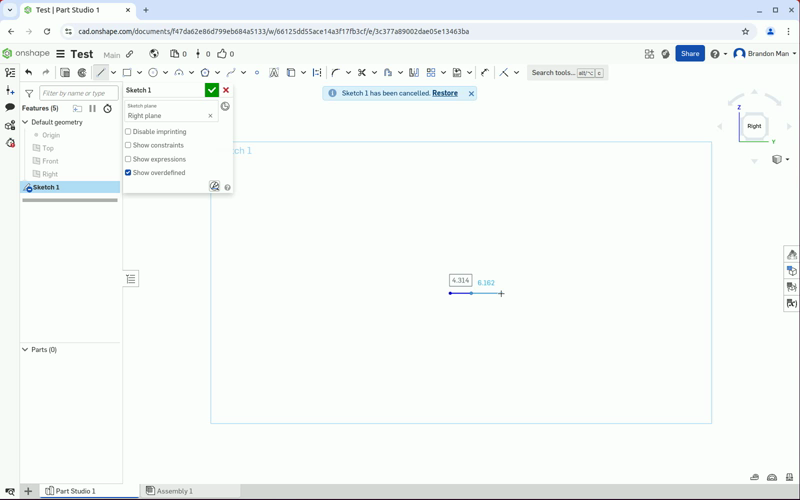
mouse_move(471, 272)
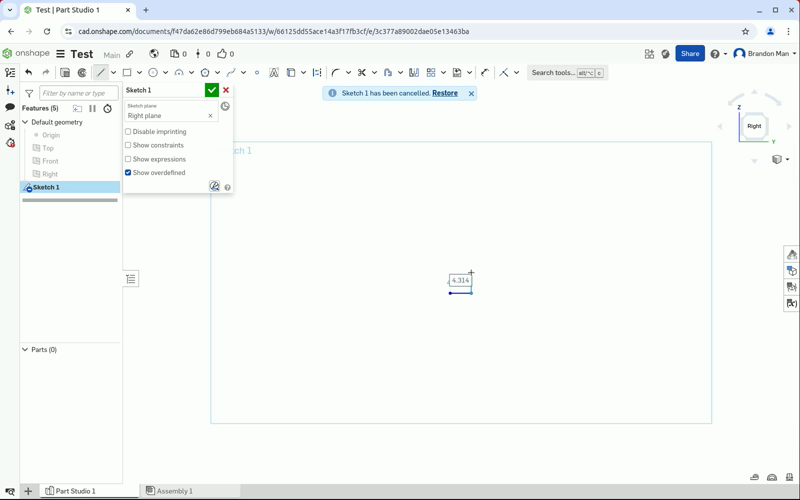
click(471, 272)
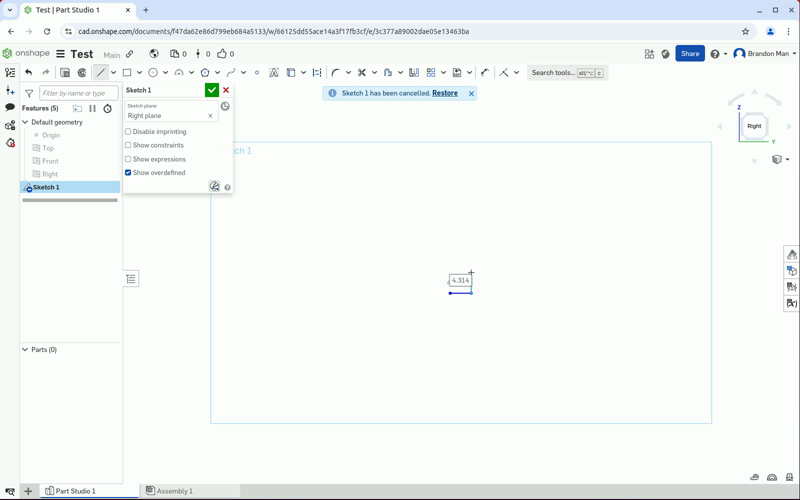
key_up(shift)
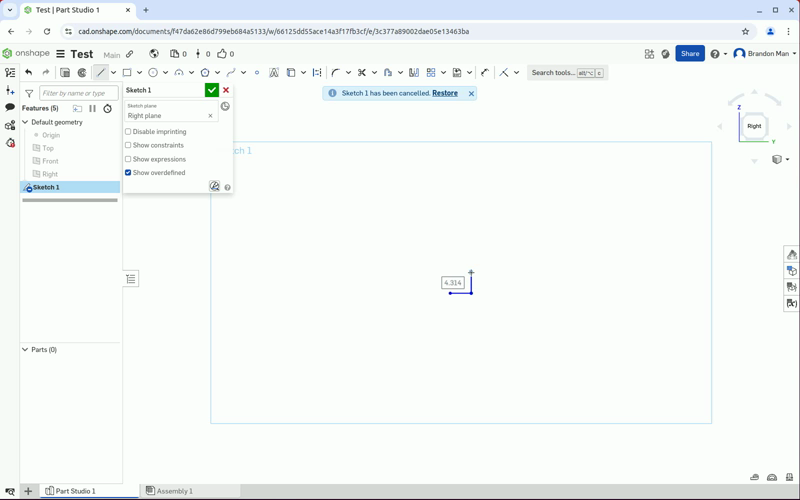
key_down(shift)
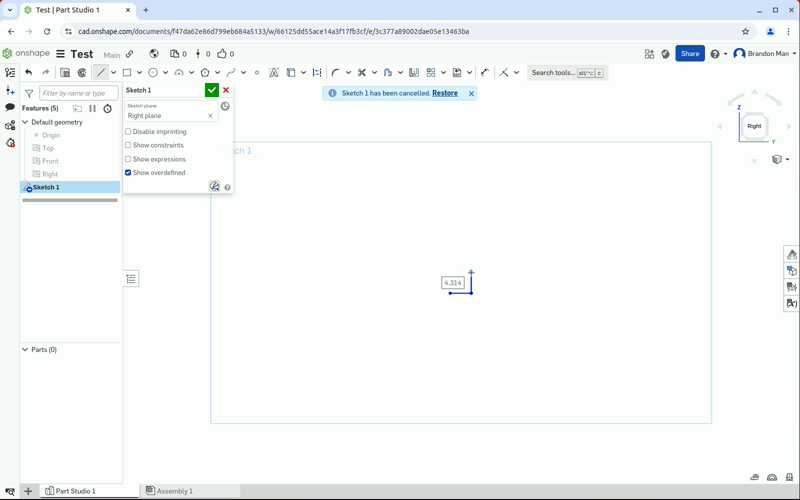
mouse_move(501, 272)
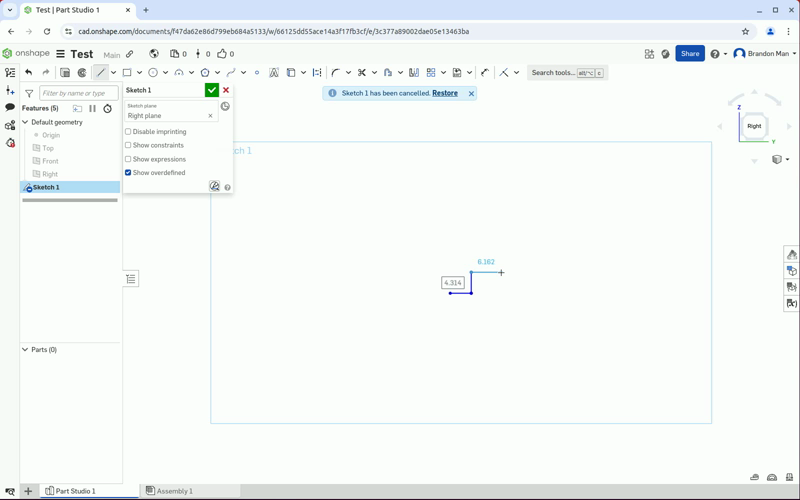
mouse_move(450, 272)
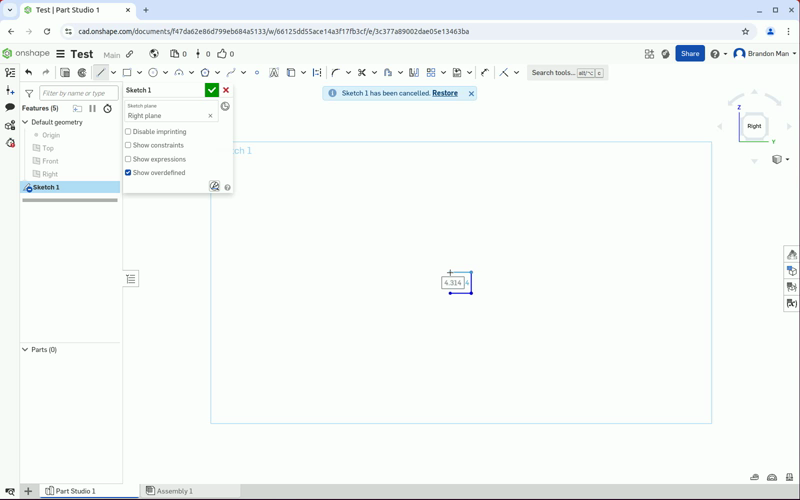
click(450, 272)
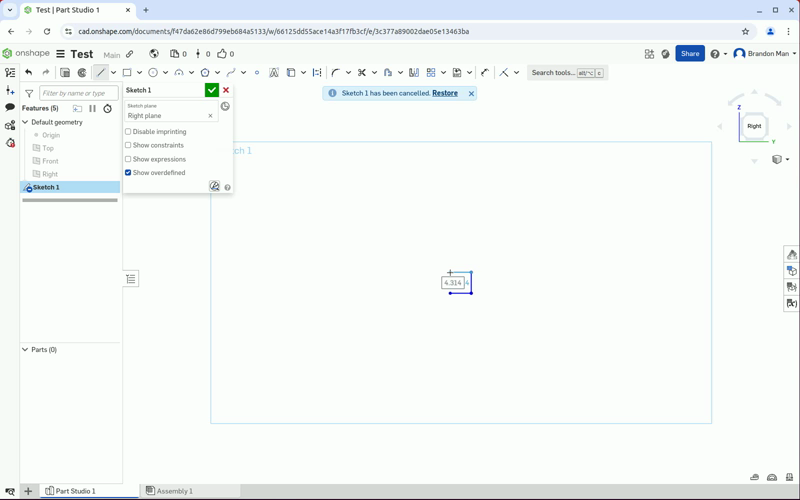
key_up(shift)
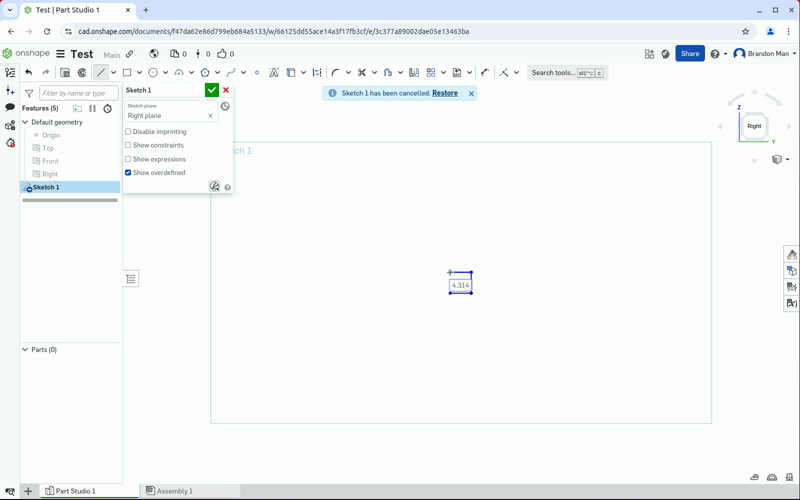
mouse_move(480, 272)
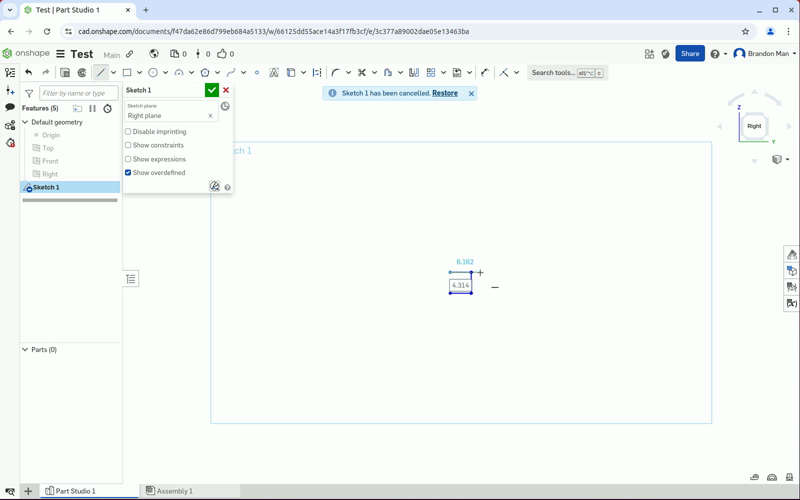
key_down(shift)
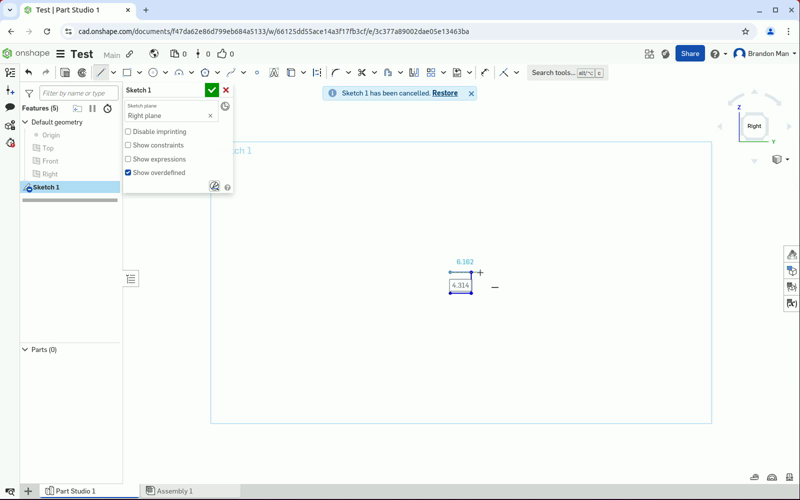
mouse_move(450, 293)
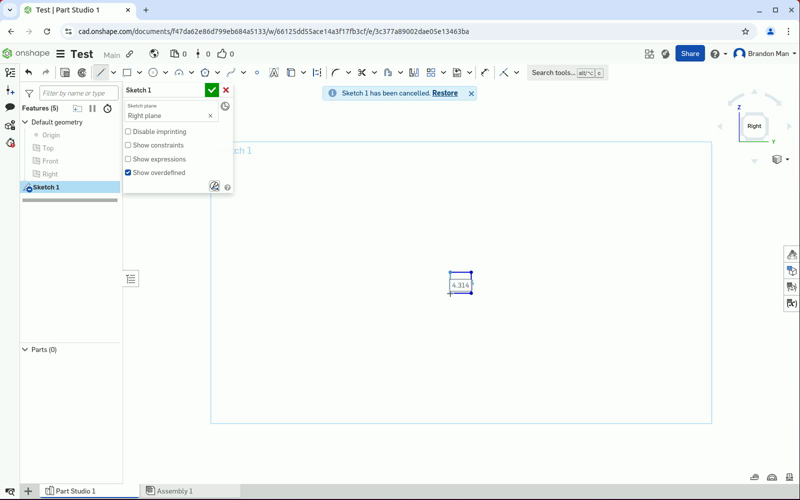
key_up(shift)
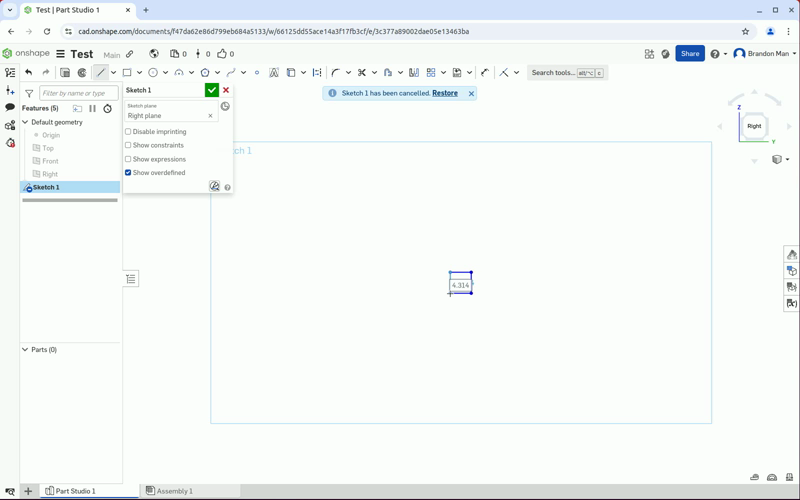
click(450, 293)
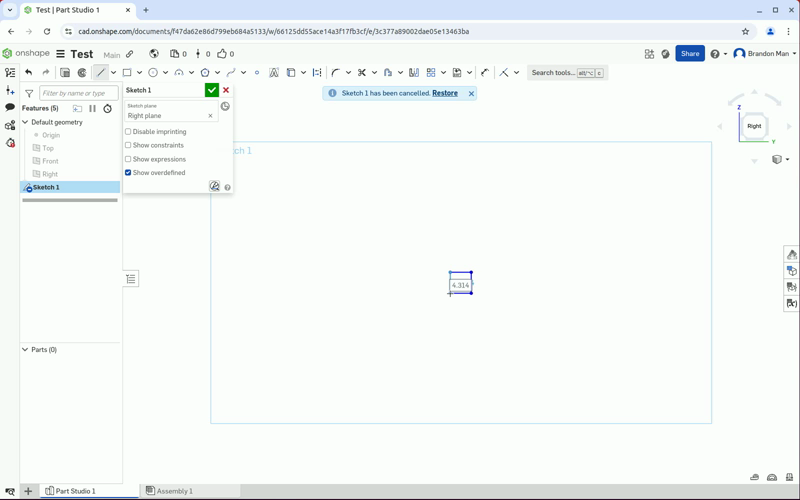
key(esc)
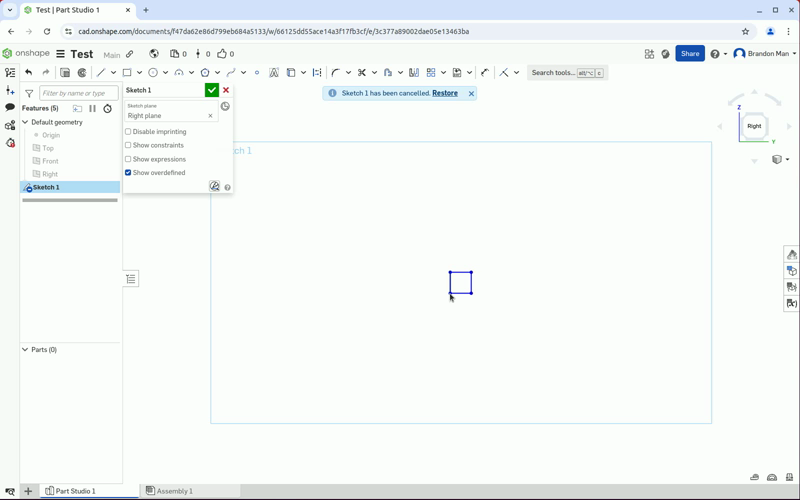
mouse_move(453, 275)
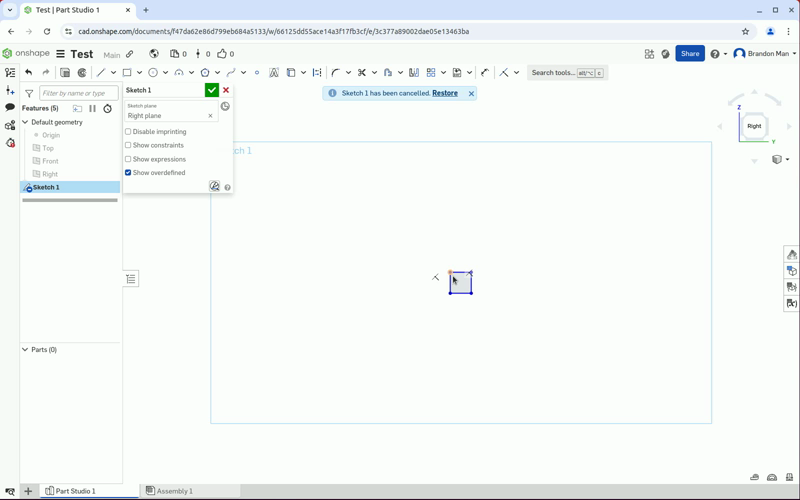
scroll(6)
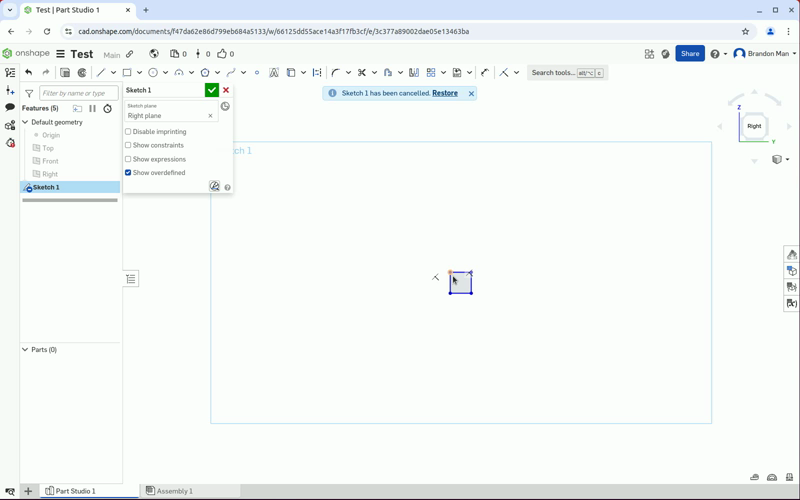
scroll(6)
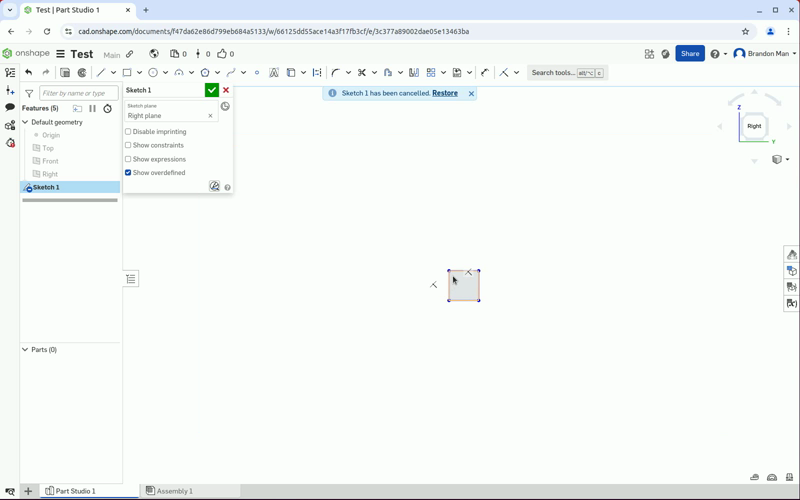
scroll(6)
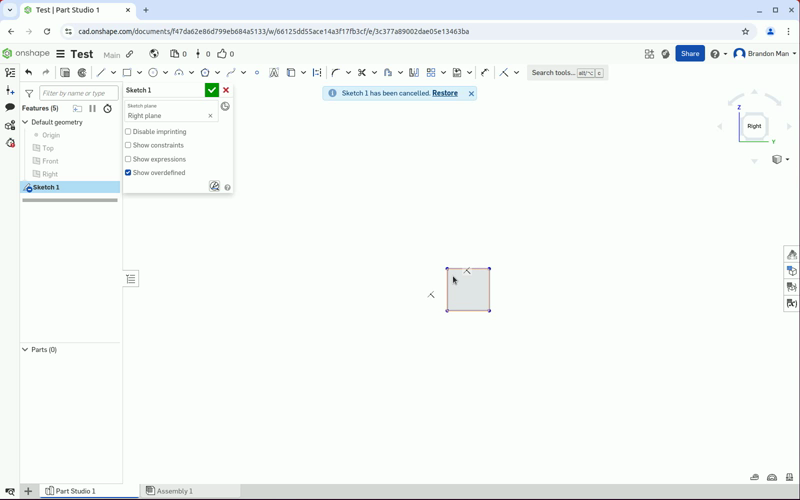
scroll(6)
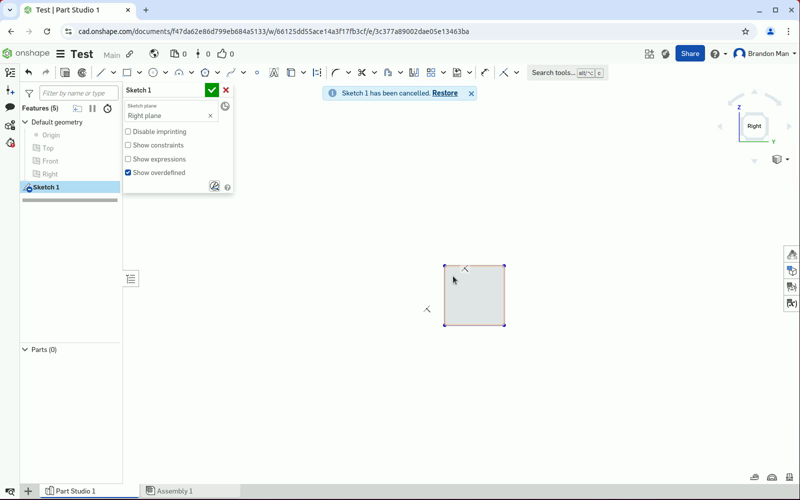
scroll(6)
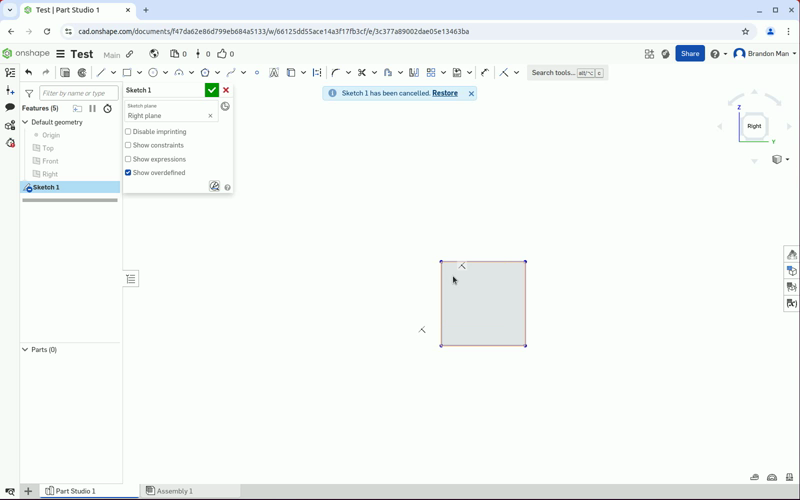
scroll(6)
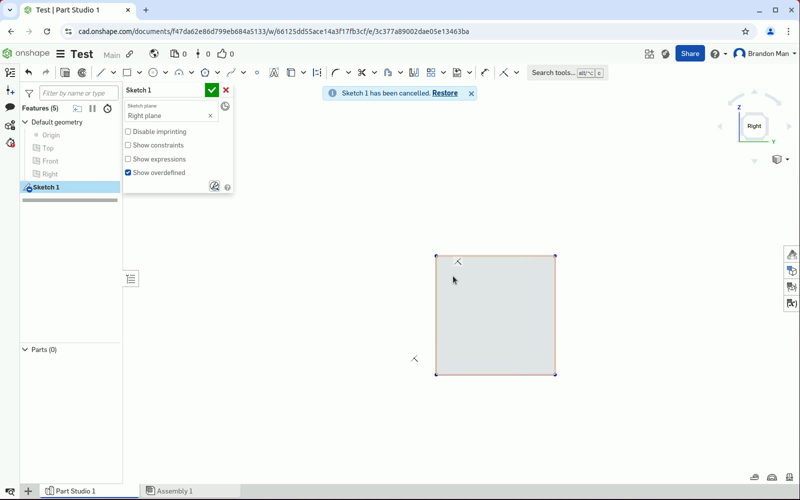
scroll(6)
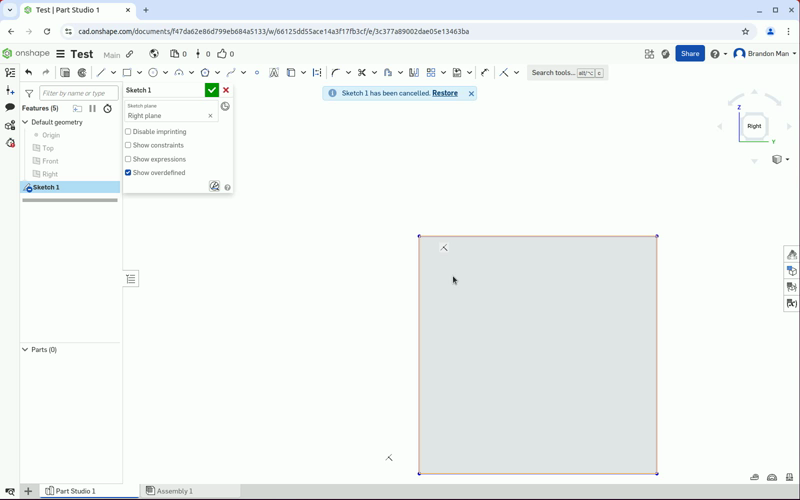
click(453, 275)
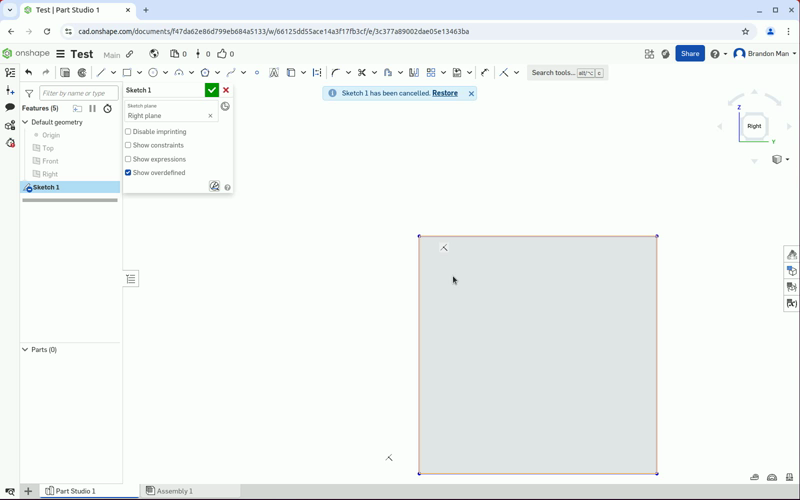
scroll(-6)
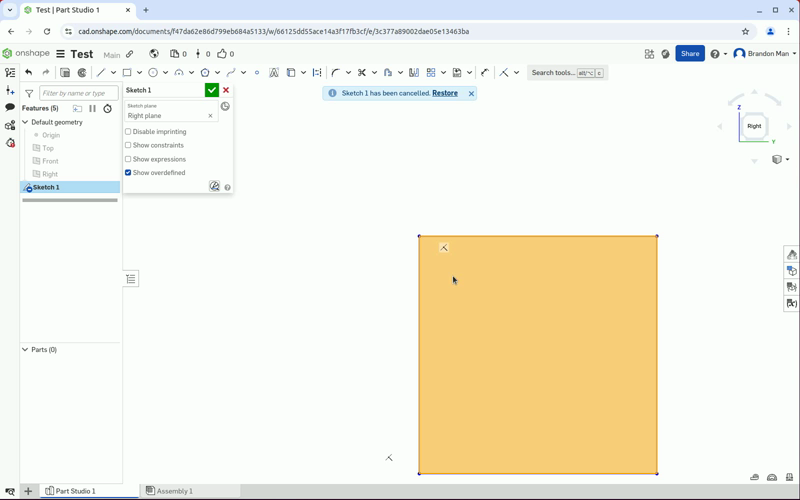
scroll(-6)
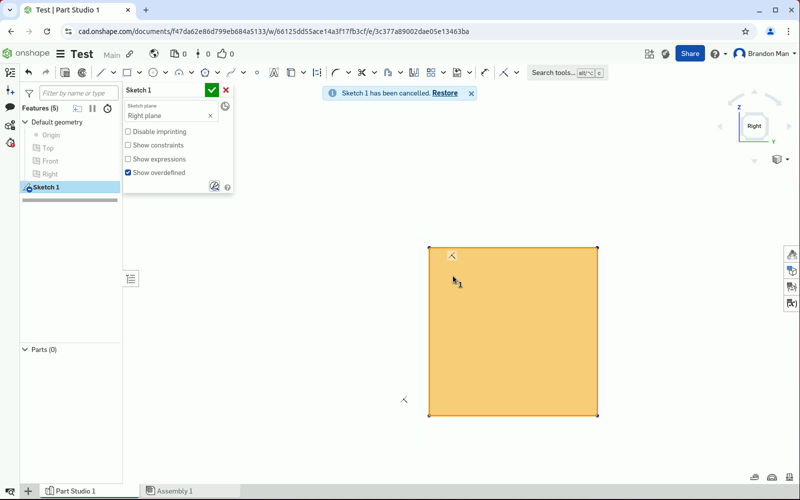
scroll(-6)
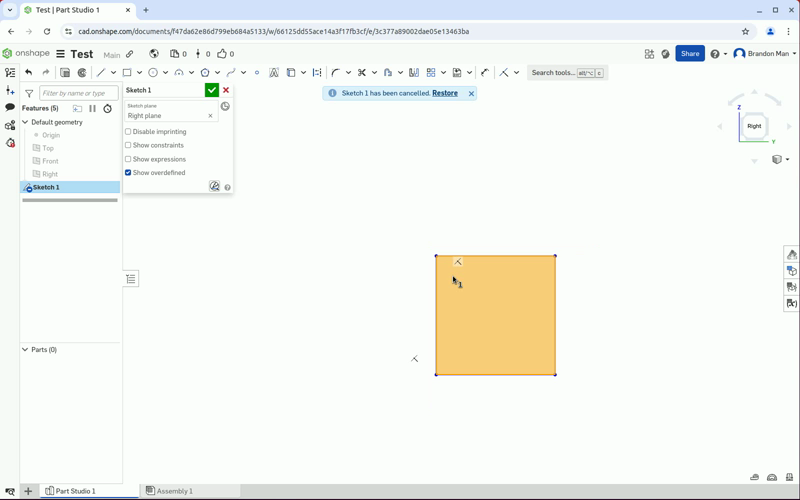
scroll(-6)
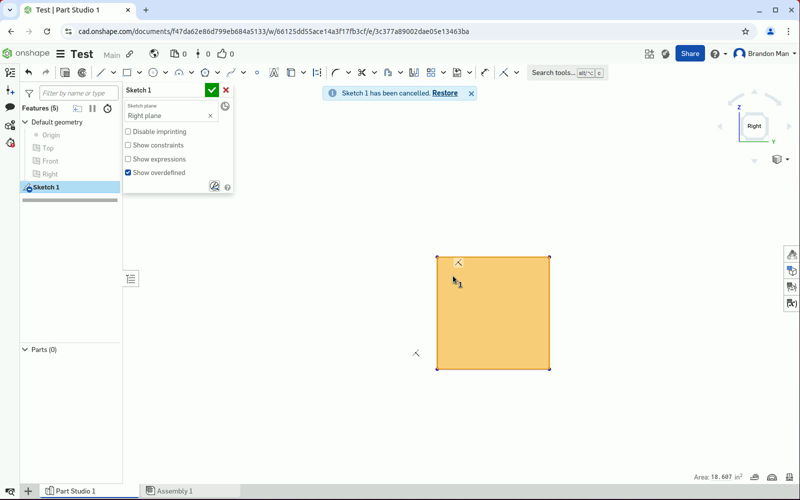
scroll(-6)
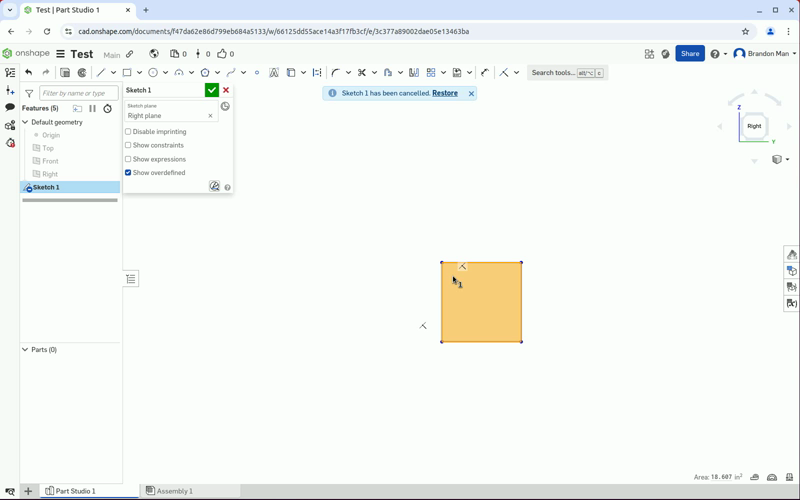
scroll(-6)
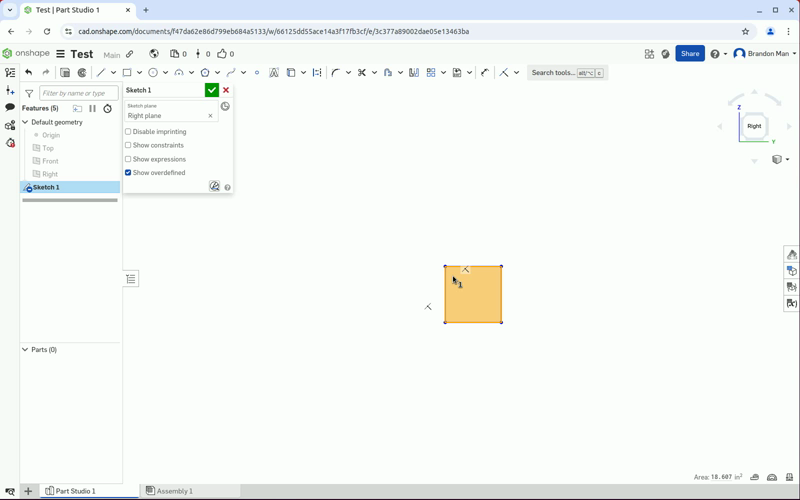
scroll(-6)
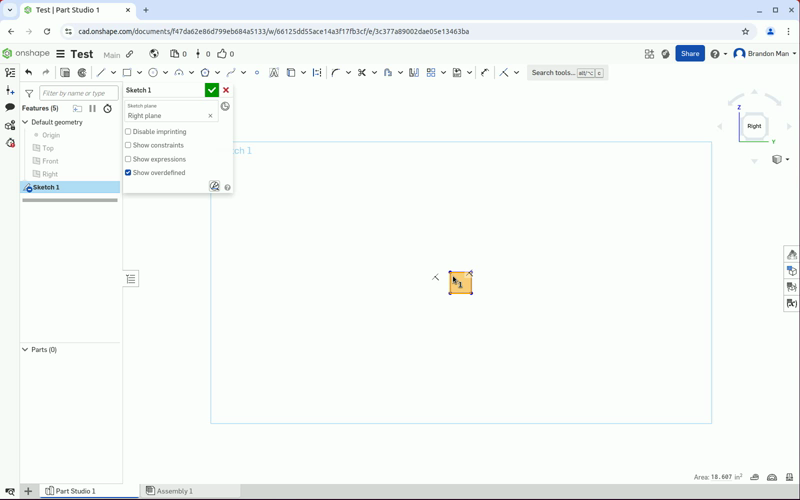
mouse_move(73, 352)
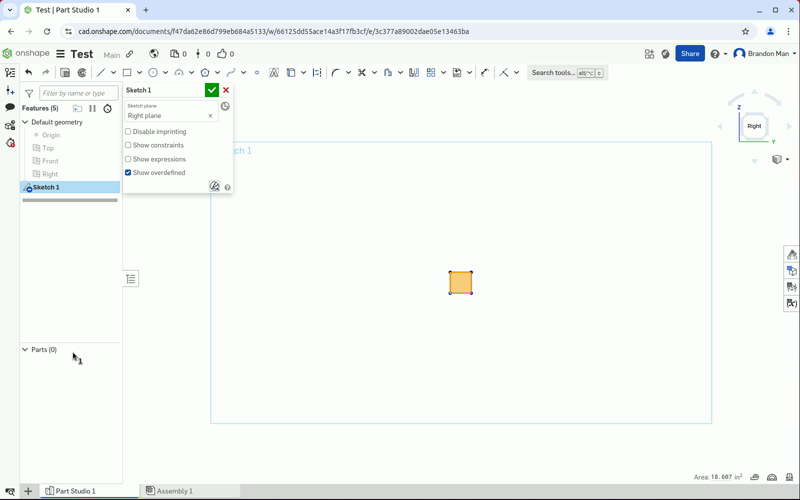
key(shift+y)
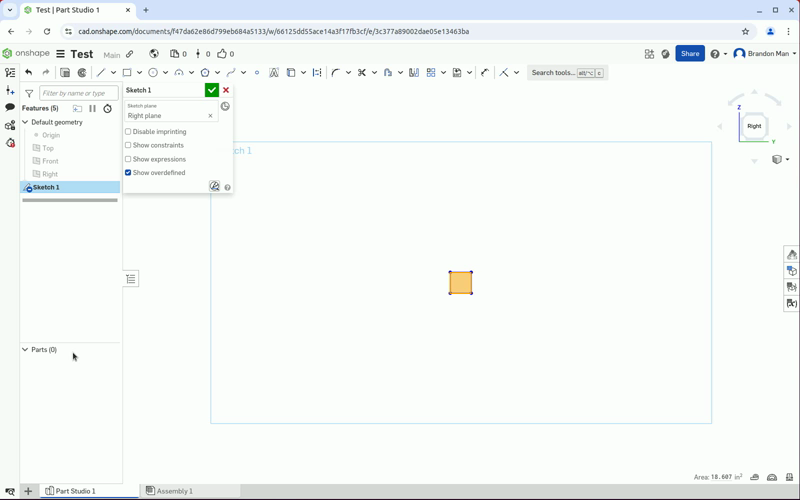
key(shift+e)
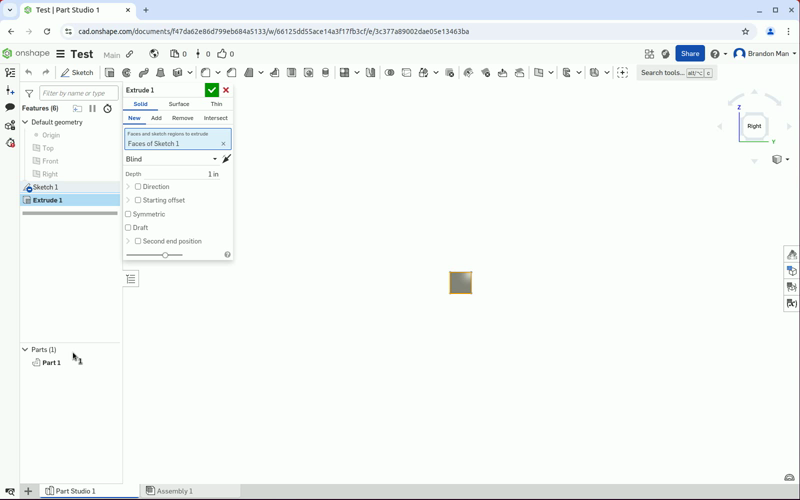
mouse_move(143, 106)
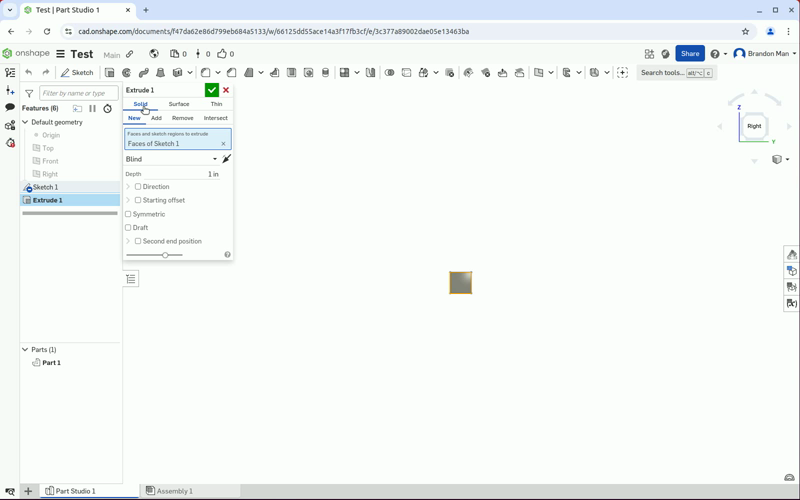
click(143, 106)
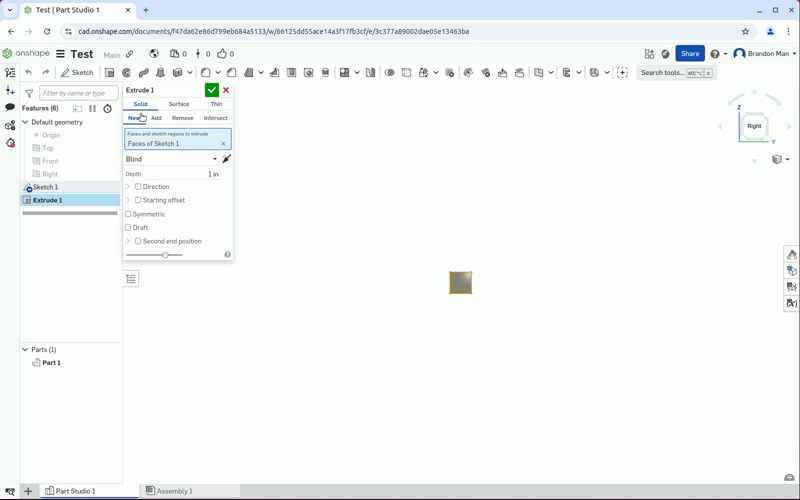
mouse_move(137, 120)
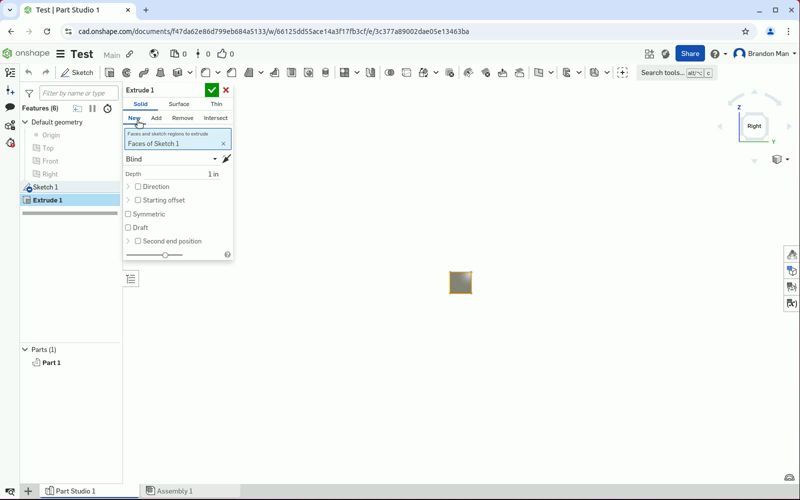
click(137, 120)
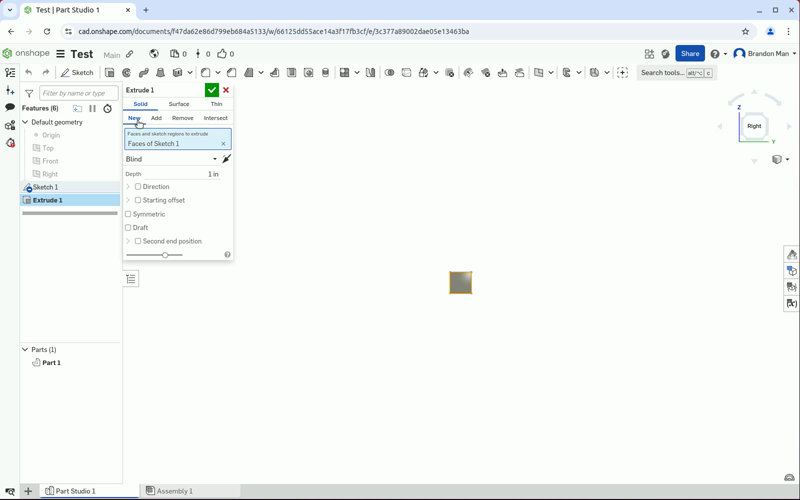
key(tab, 4)
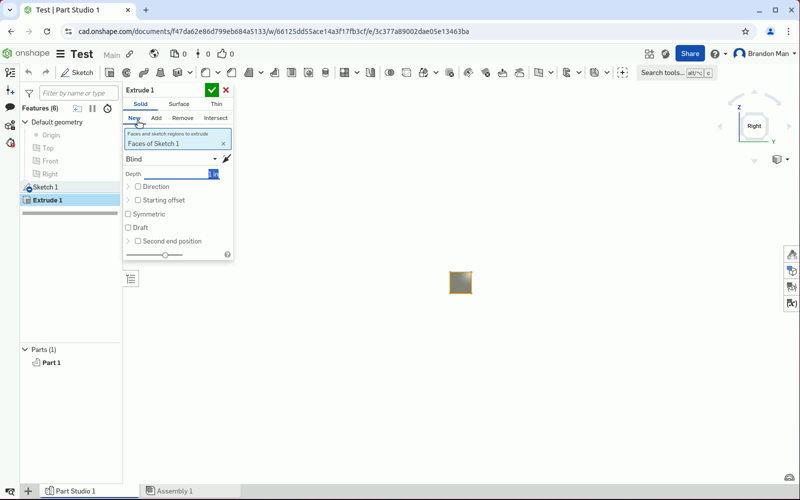
text(46.216)
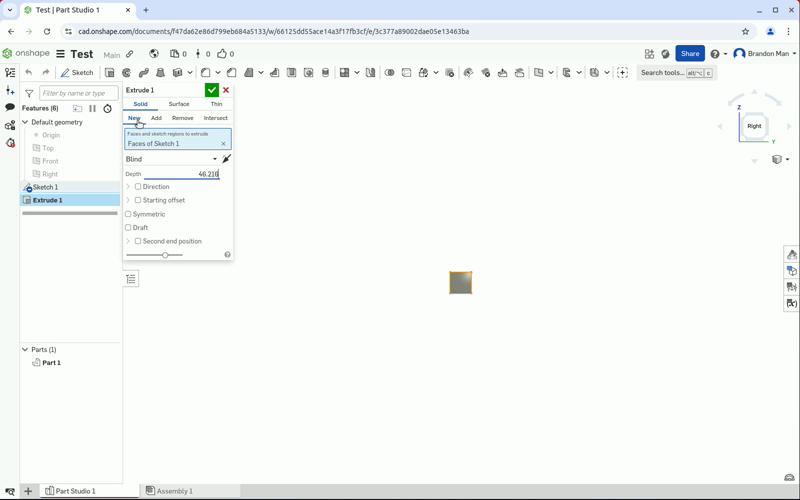
key(tab, 3)
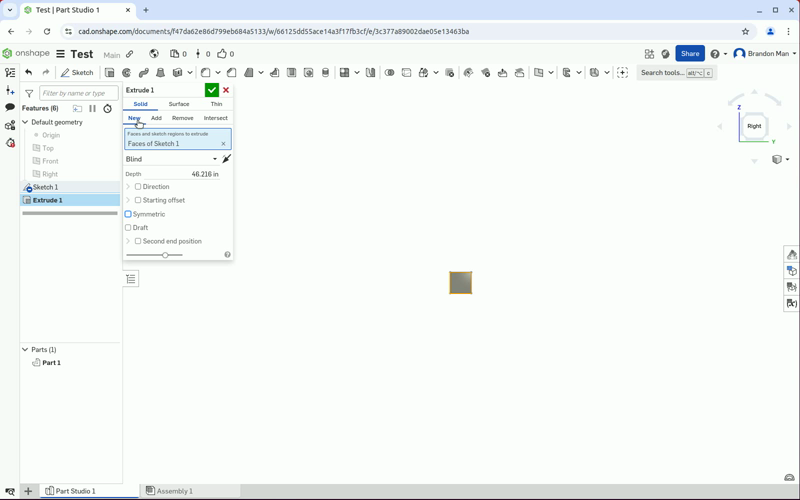
key(space)
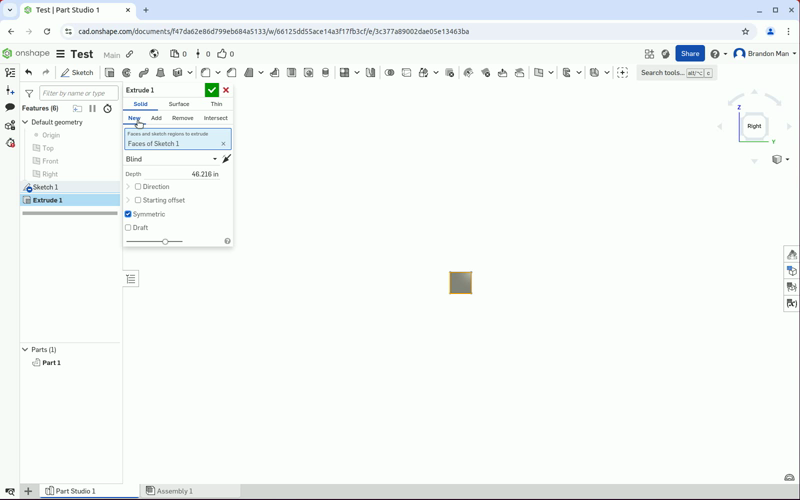
key(enter)
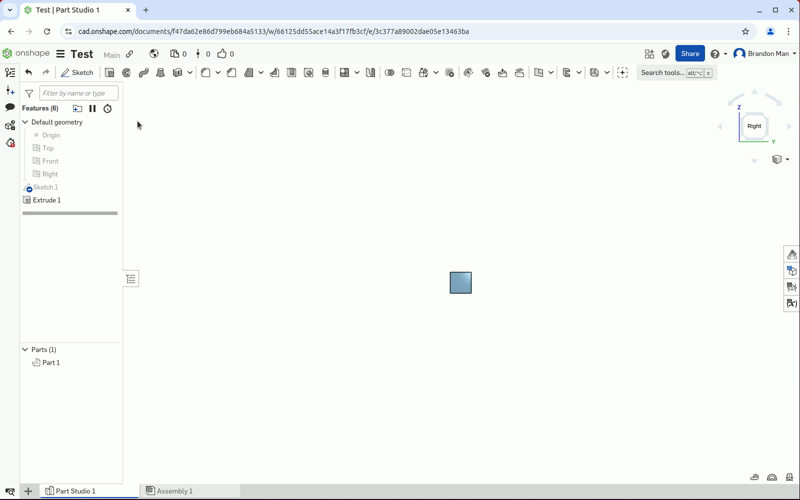
key(shift+h)
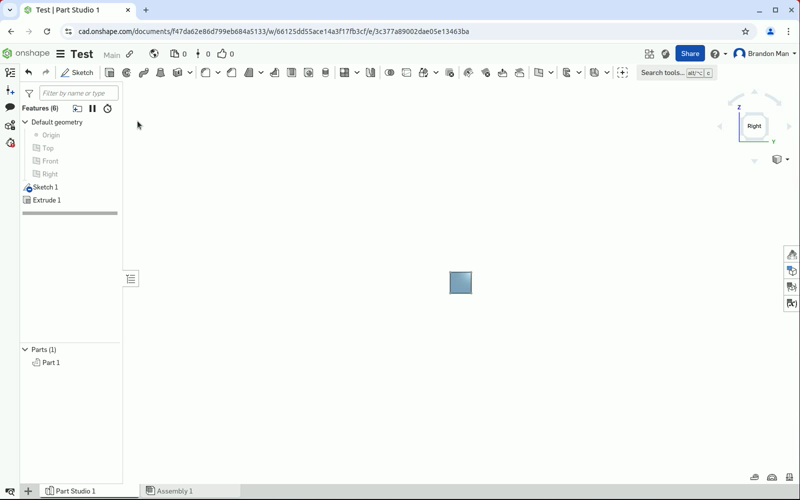
key(shift+h)
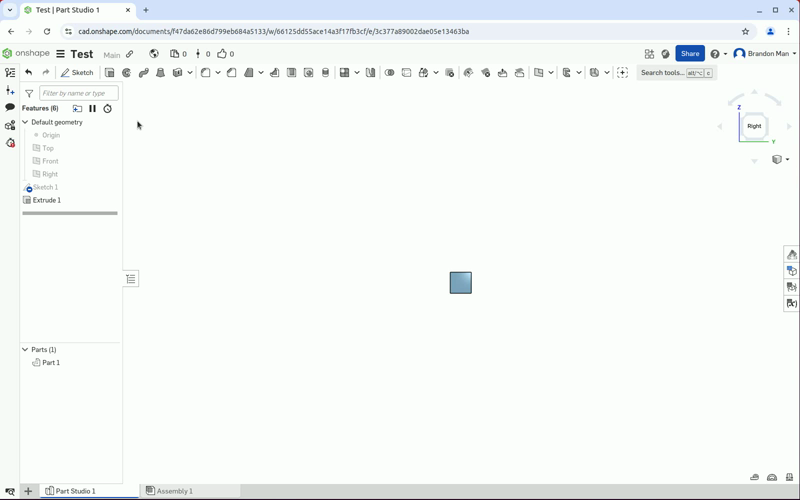
mouse_move(73, 189)
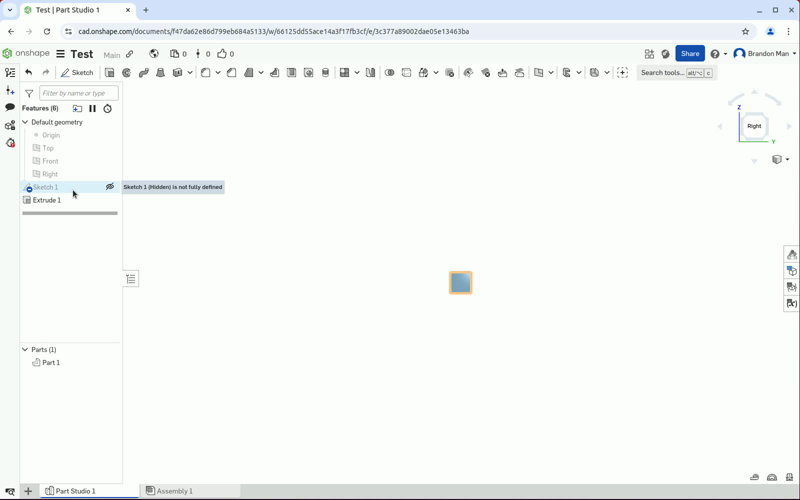
click(73, 189)
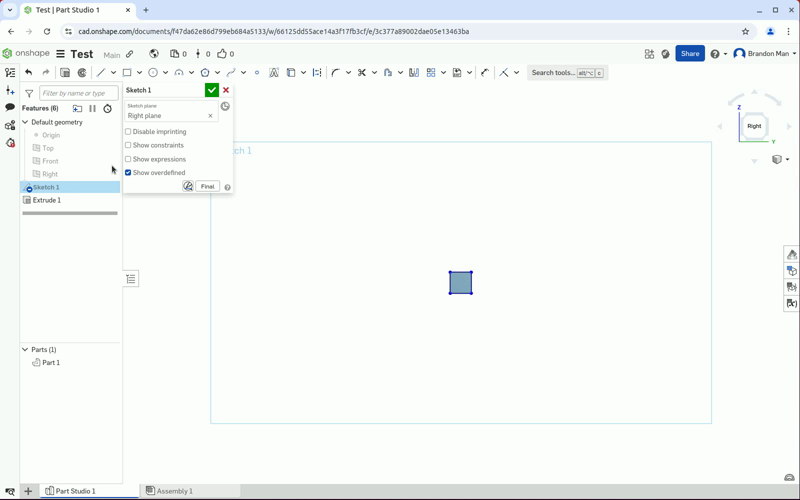
mouse_move(229, 92)
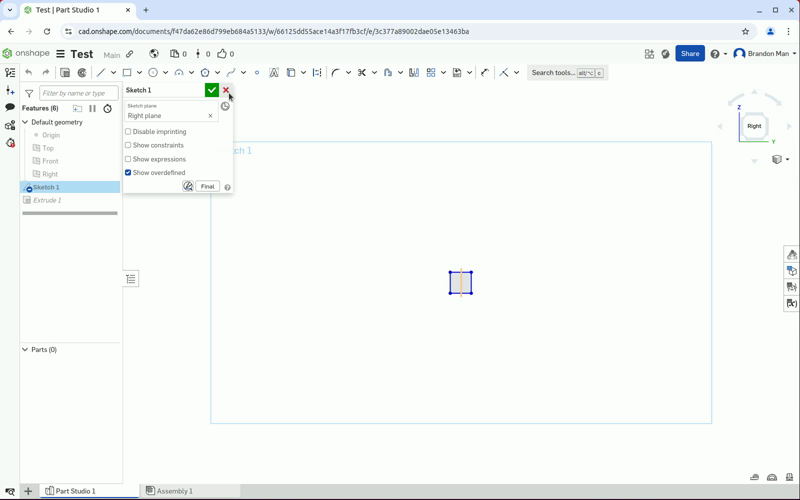
click(229, 92)
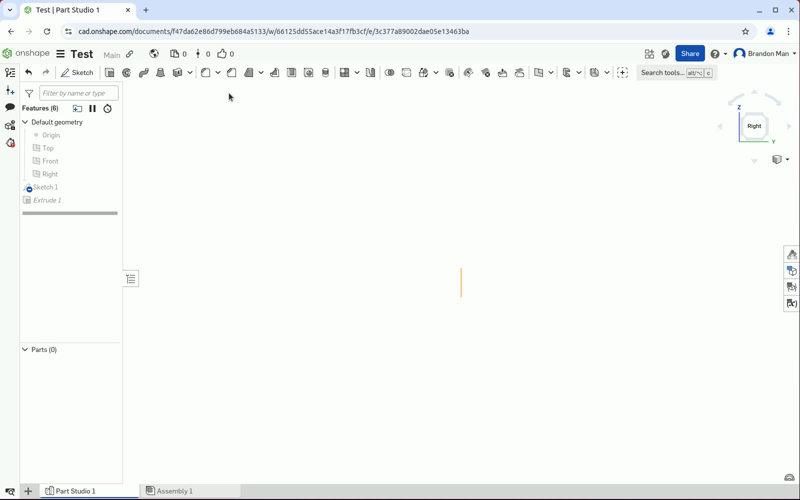
mouse_move(73, 352)
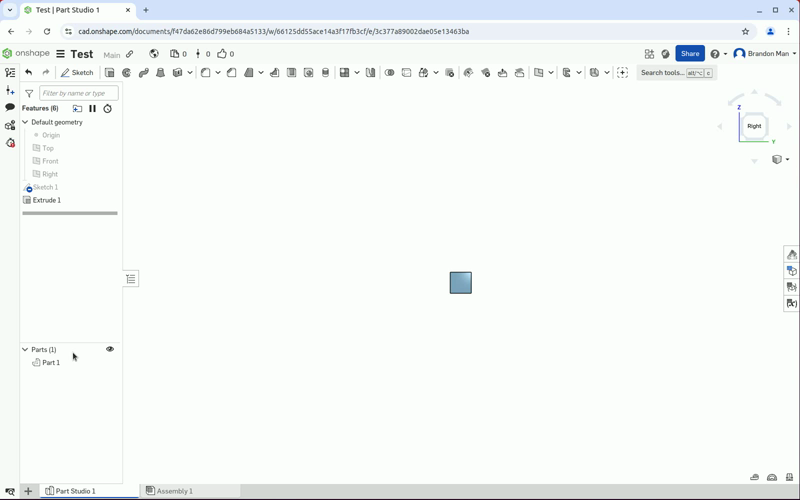
key(y)
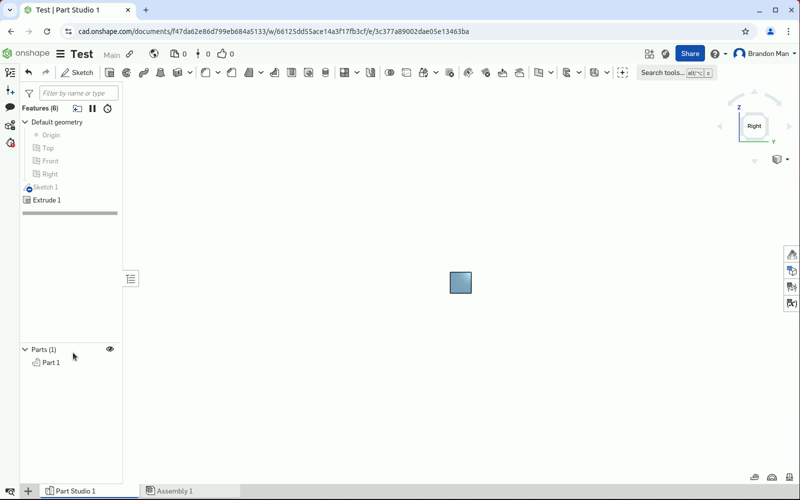
key(shift+p)
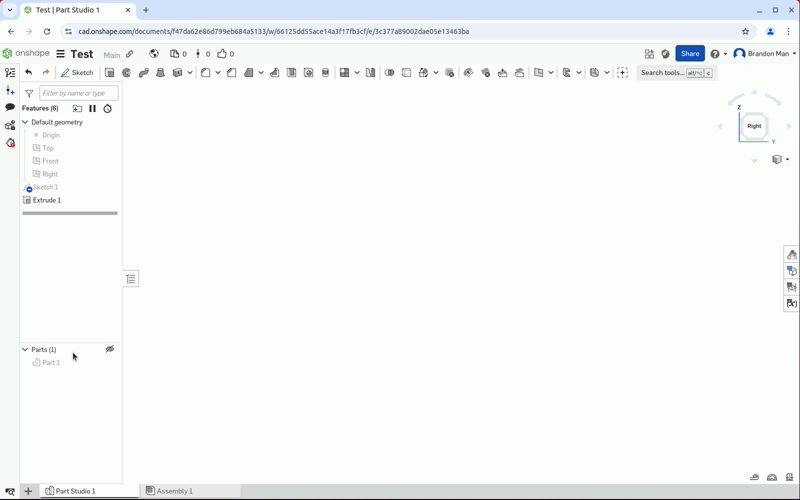
key(space)
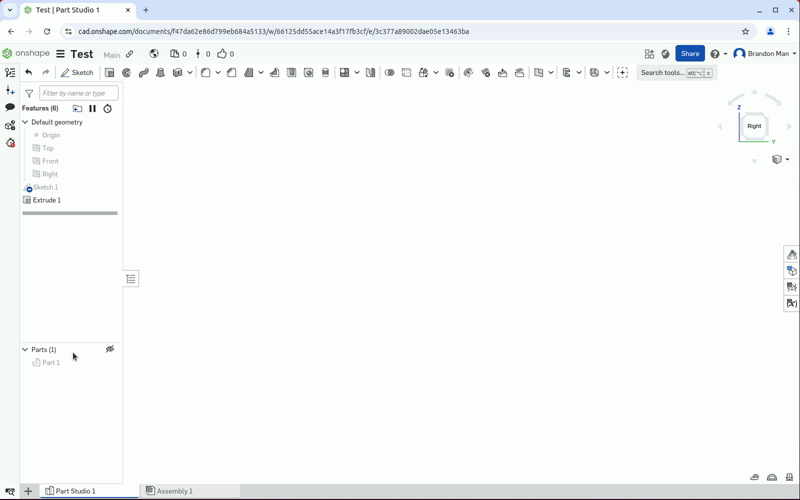
key_down(shift)
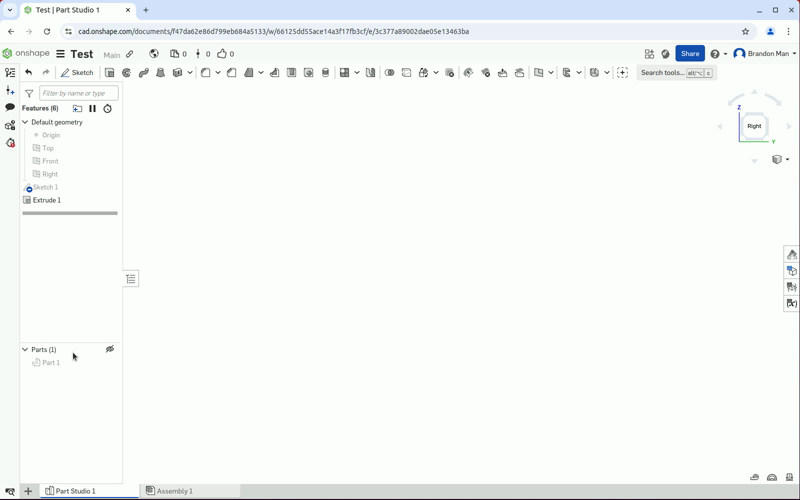
key(right)
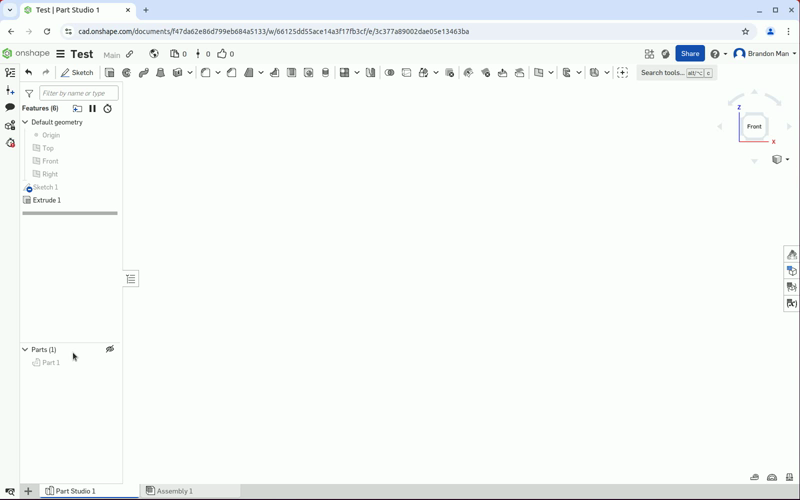
key_up(shift)
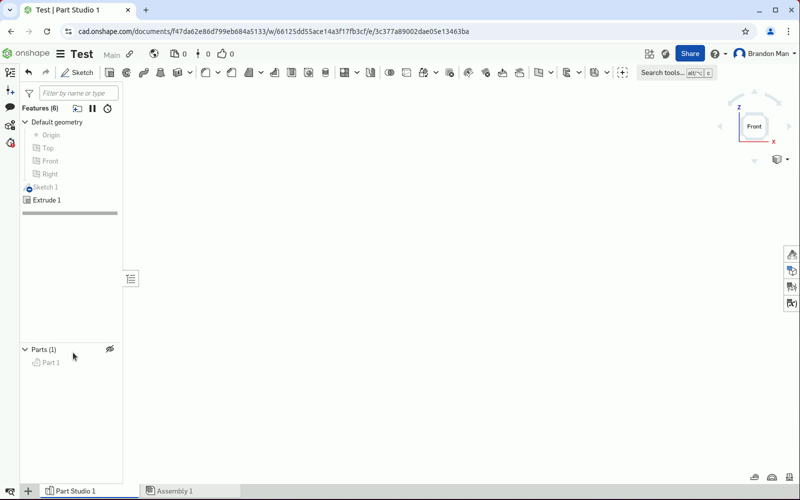
mouse_move(73, 352)
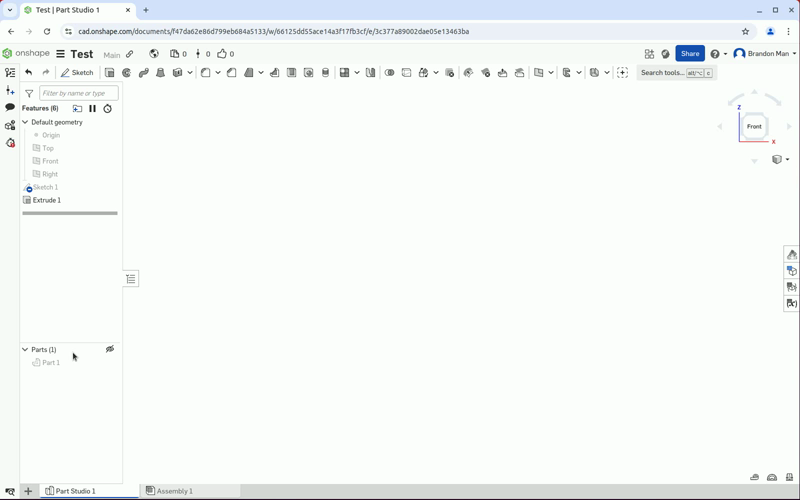
key(shift+y)
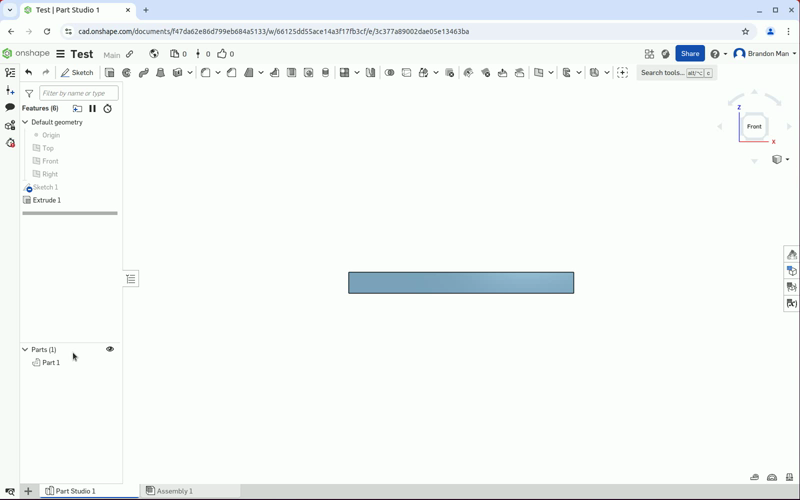
mouse_move(541, 75)
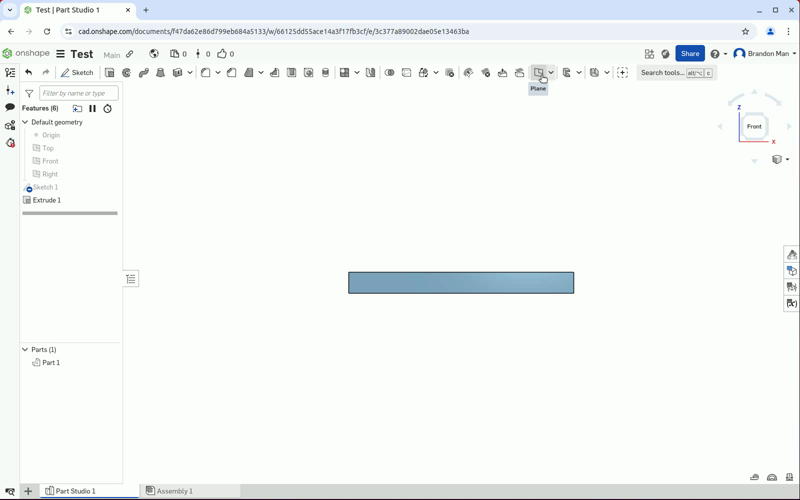
click(541, 75)
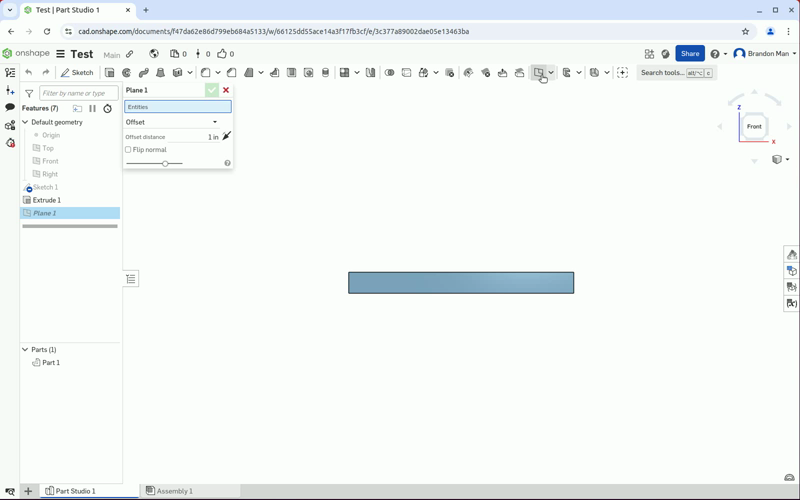
mouse_move(73, 163)
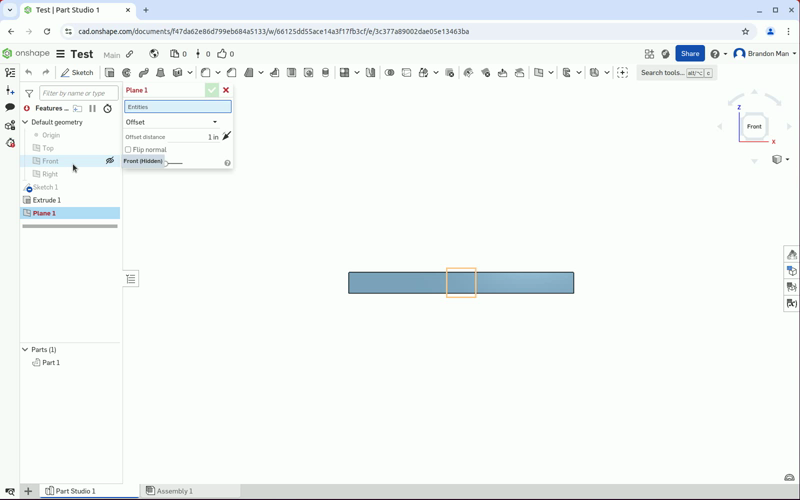
click(73, 163)
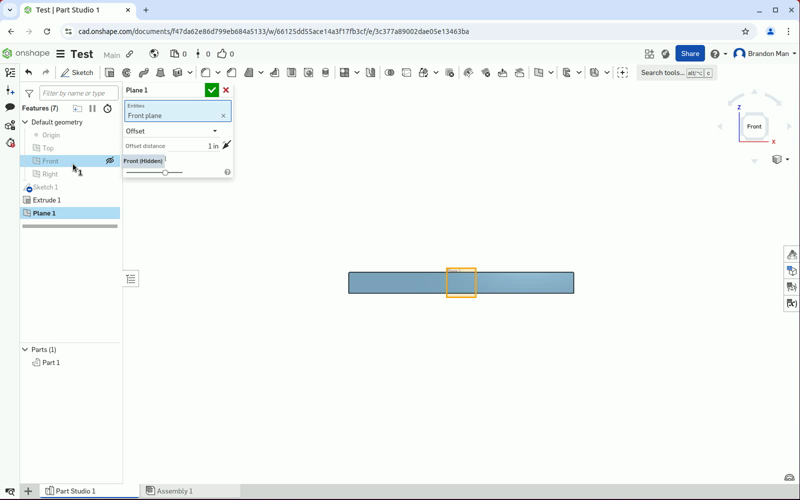
key(tab, 2)
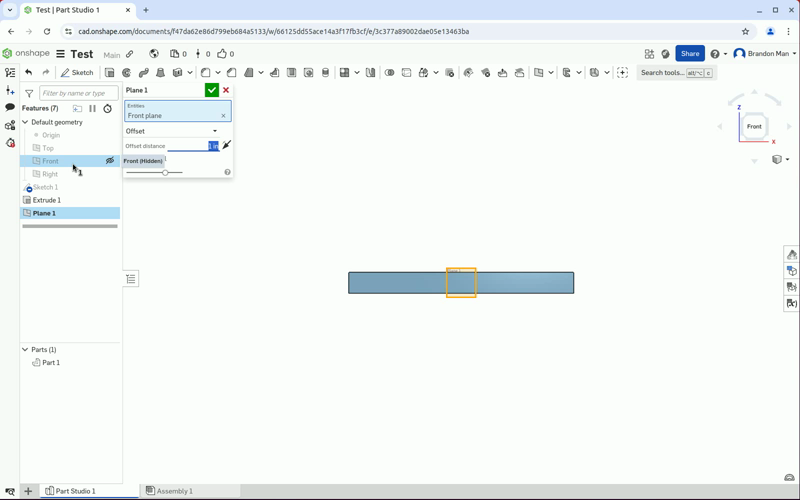
text(2.157)
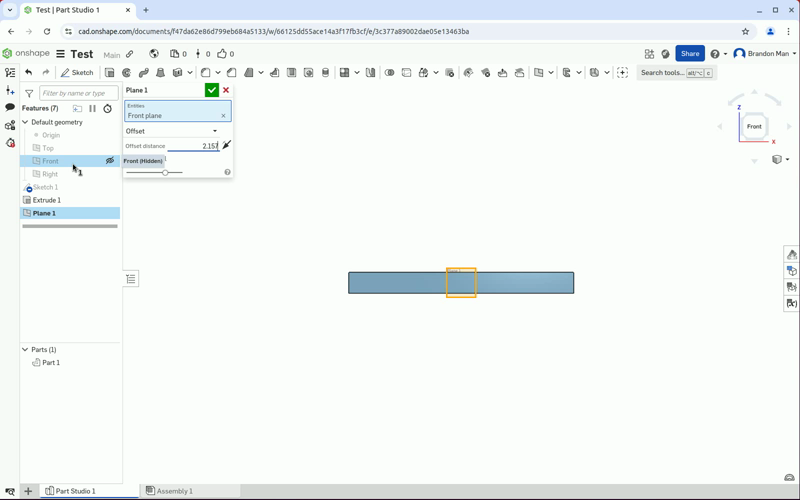
key(enter, 2)
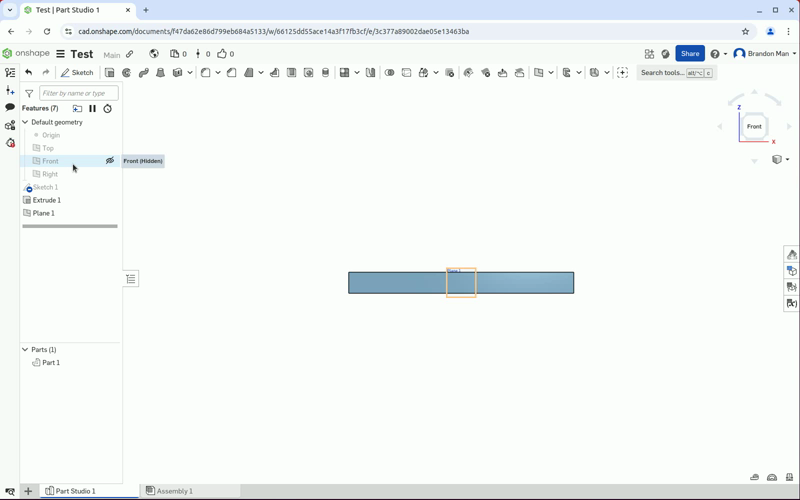
key(shift+s)
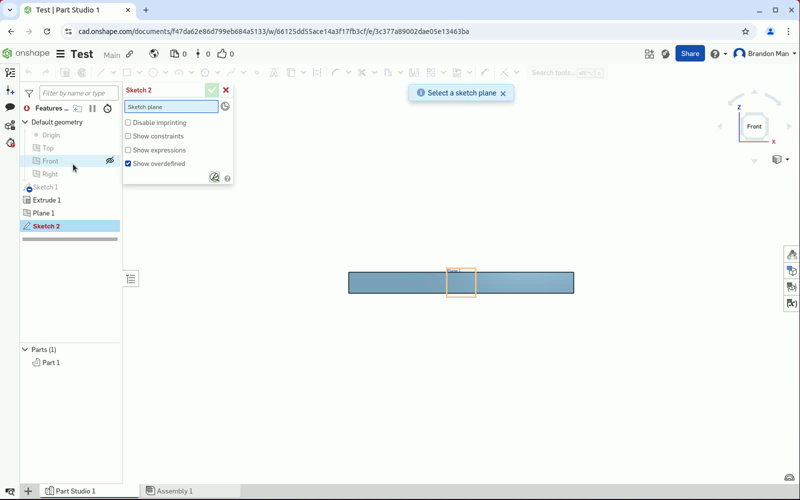
mouse_move(73, 215)
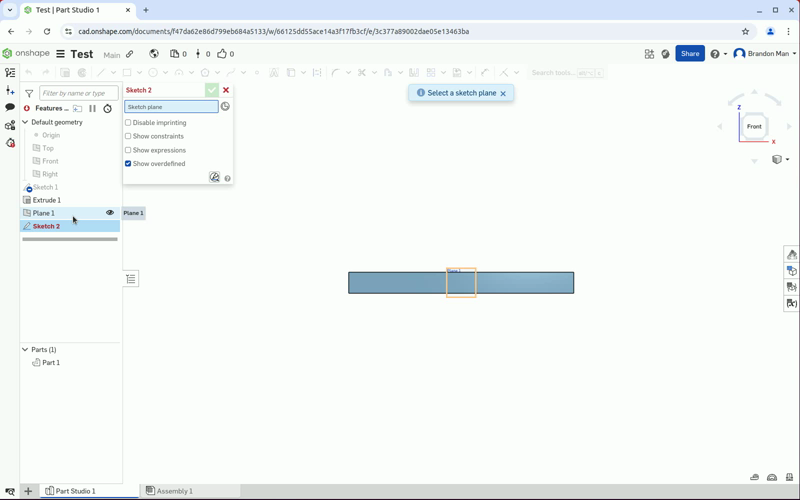
click(73, 215)
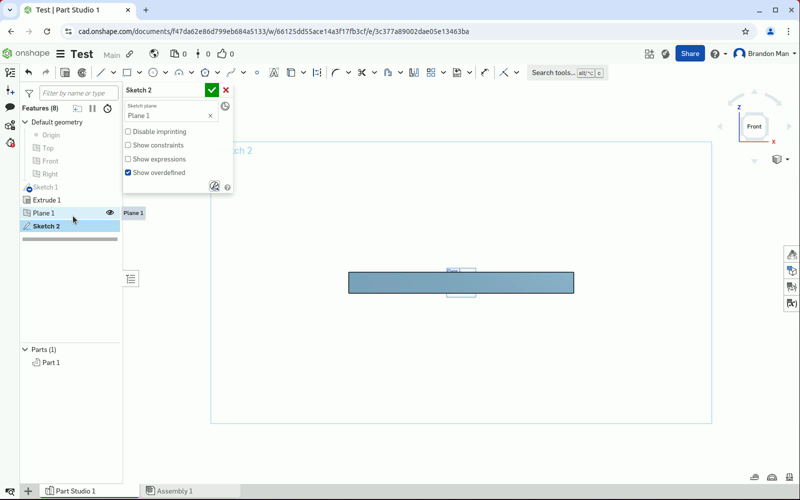
mouse_move(73, 352)
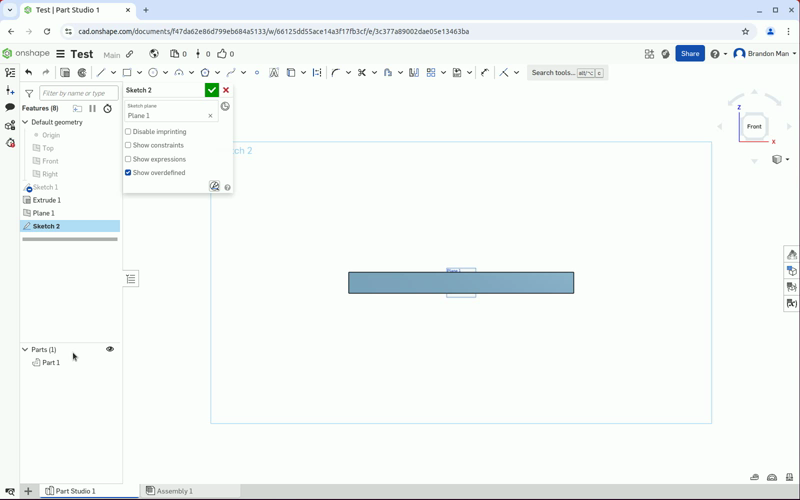
key(y)
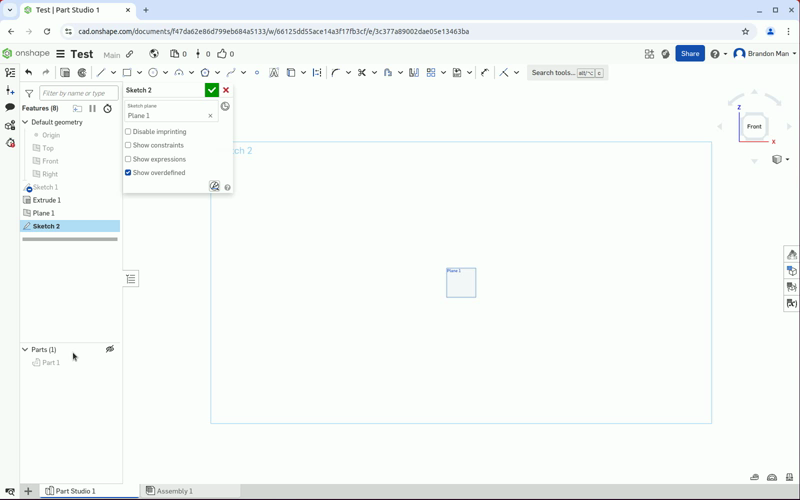
key(l)
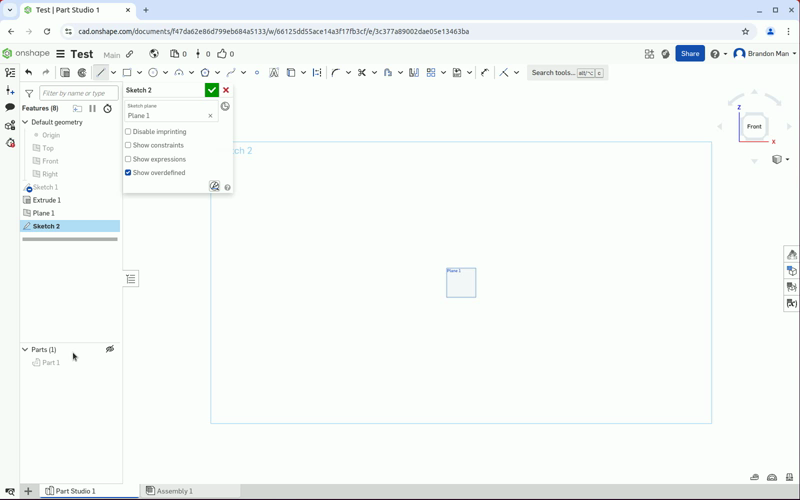
key_down(shift)
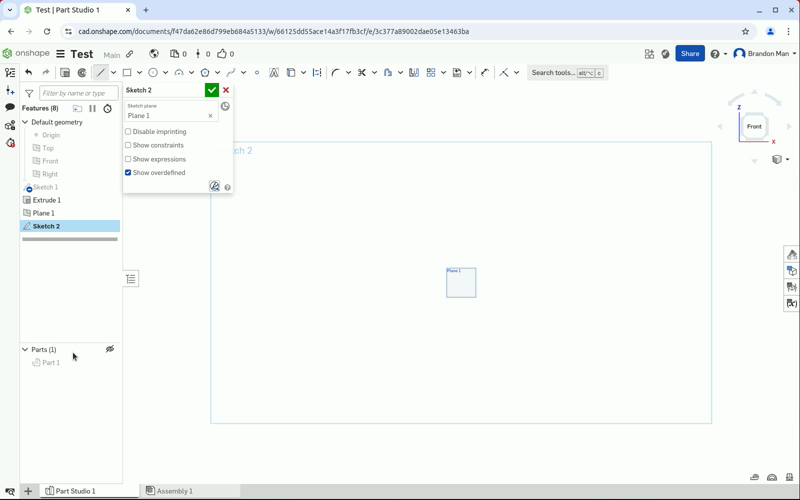
mouse_move(460, 282)
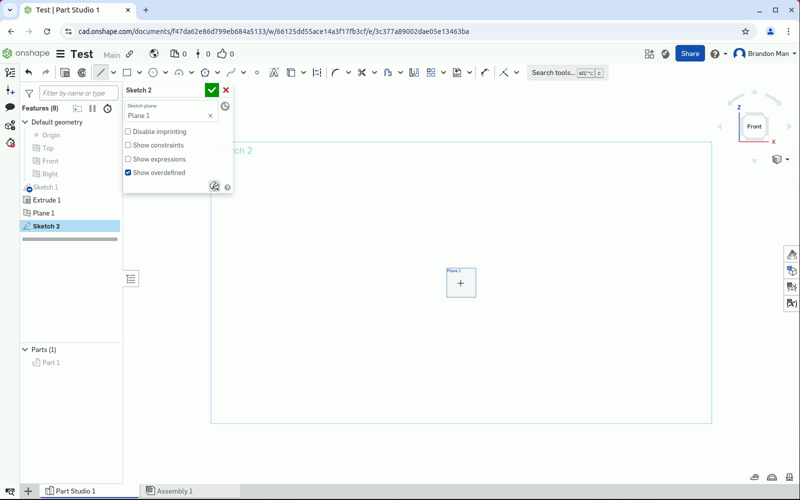
click(460, 282)
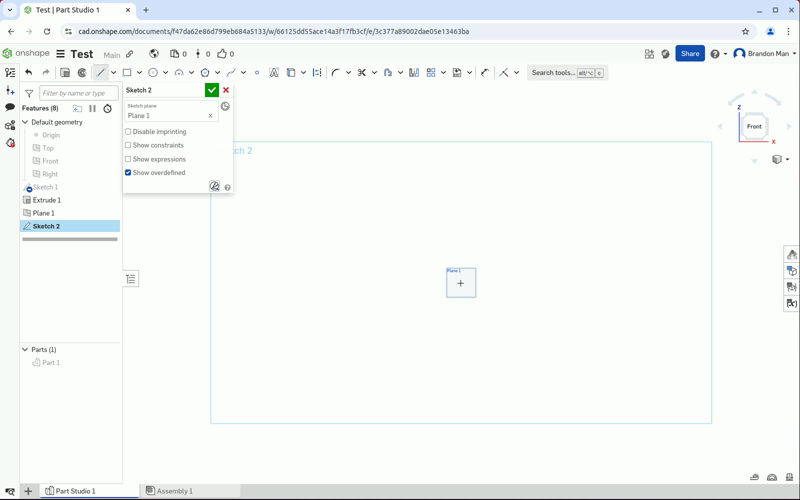
key_up(shift)
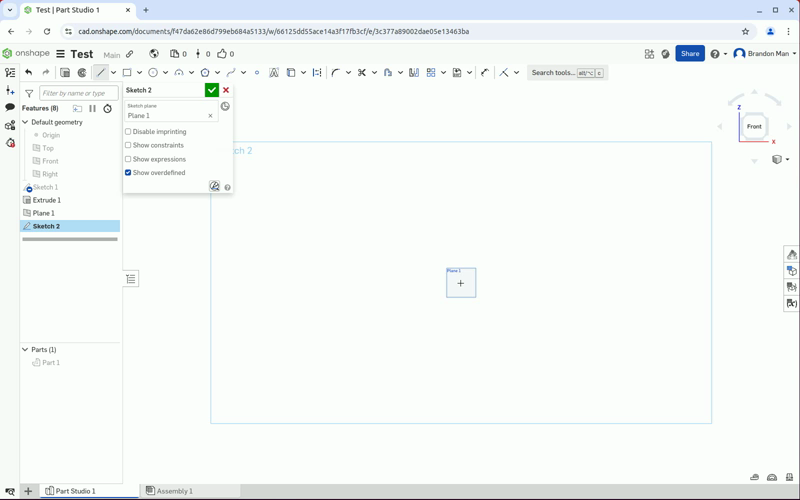
key_down(shift)
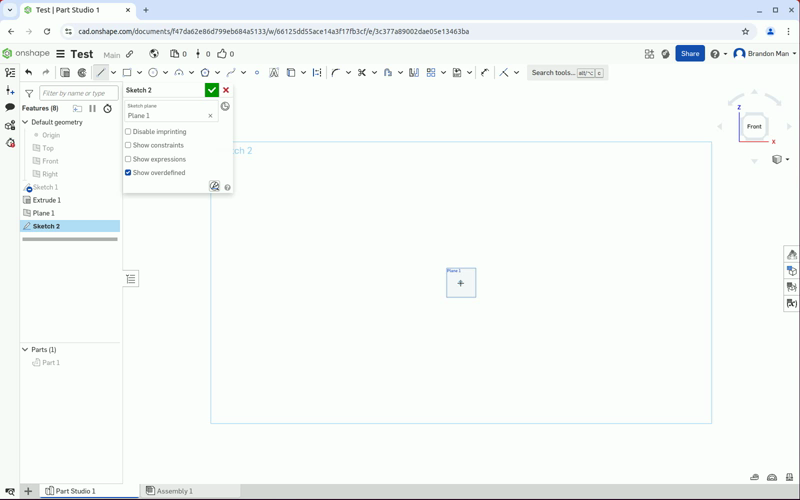
mouse_move(490, 282)
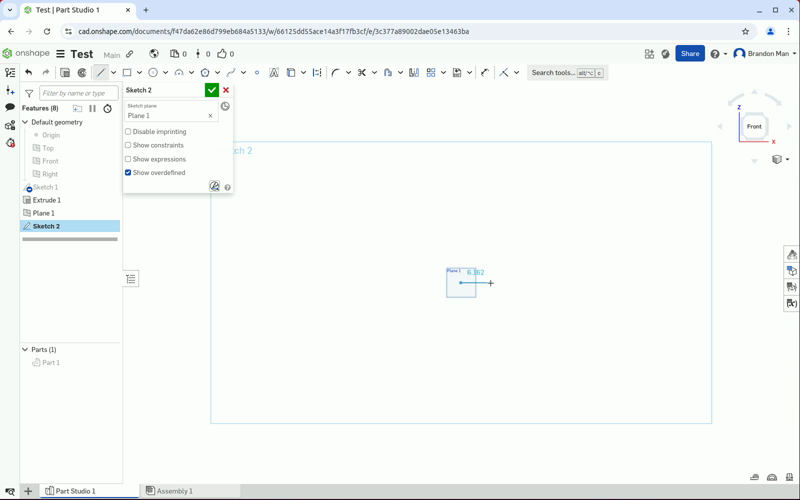
mouse_move(472, 282)
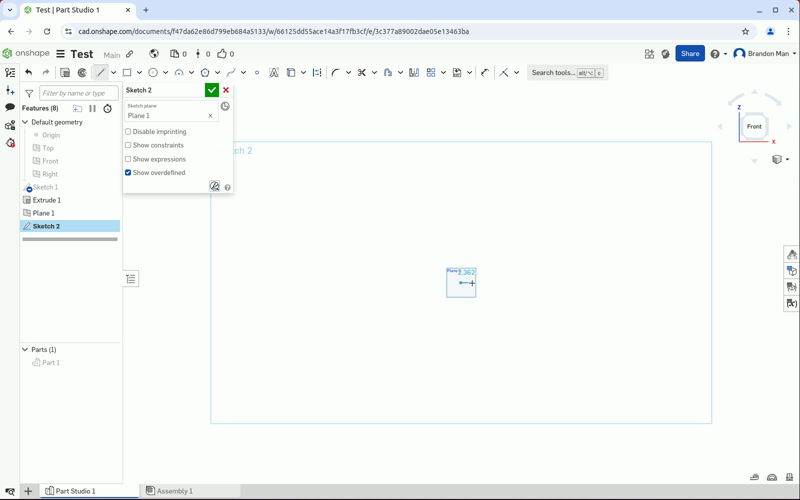
click(472, 282)
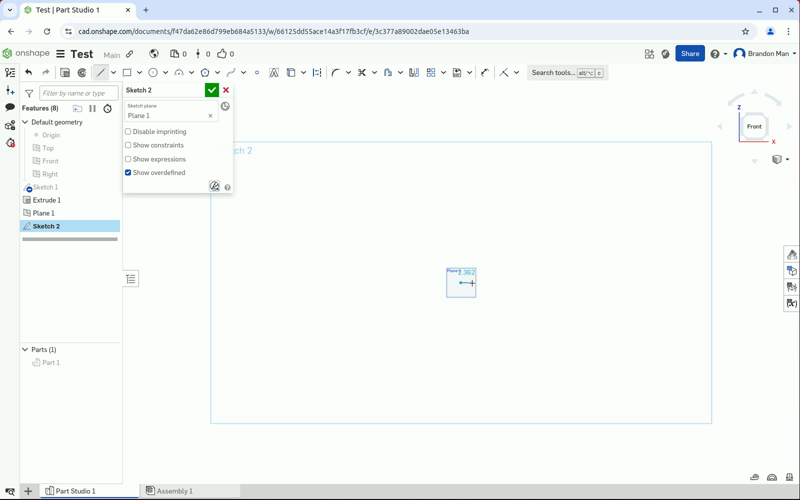
key_up(shift)
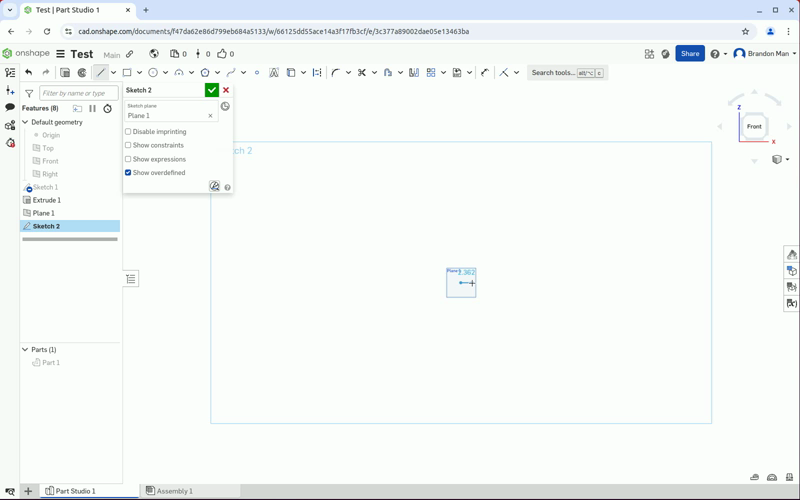
key_down(shift)
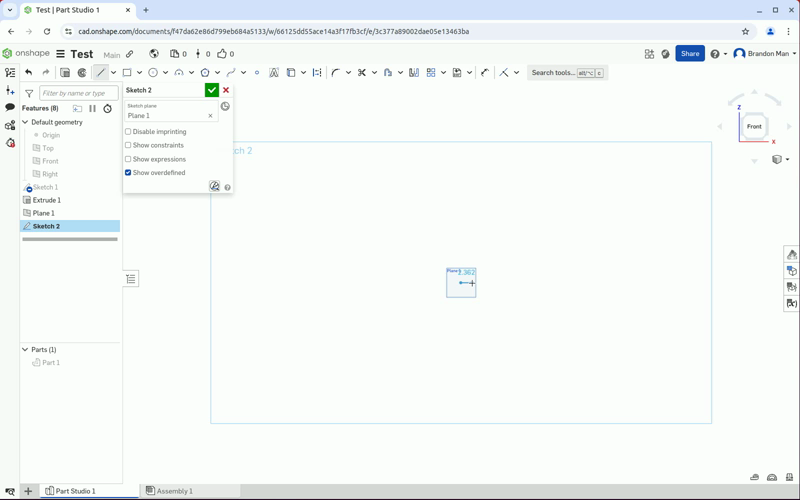
mouse_move(502, 282)
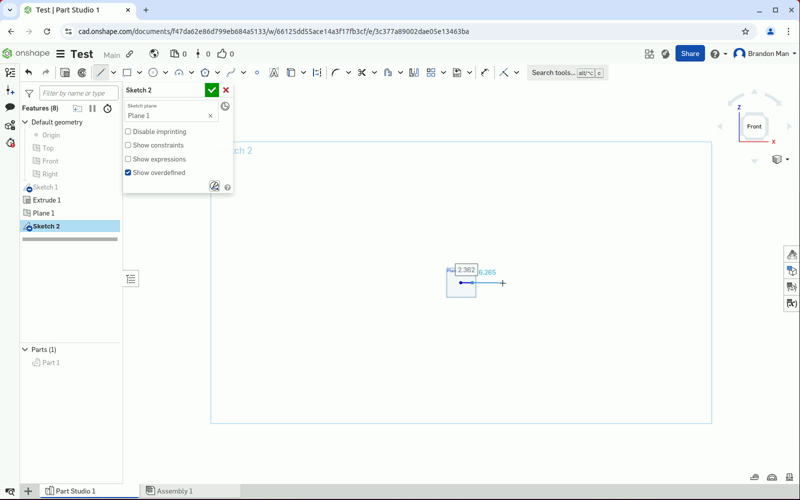
mouse_move(472, 271)
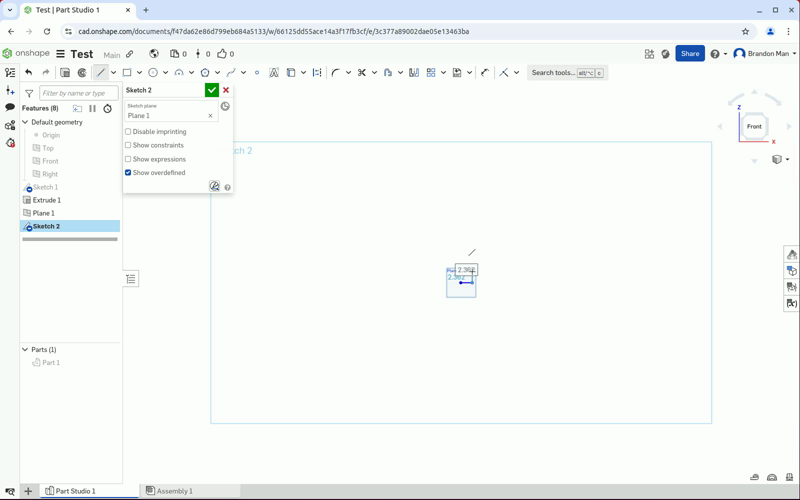
click(472, 271)
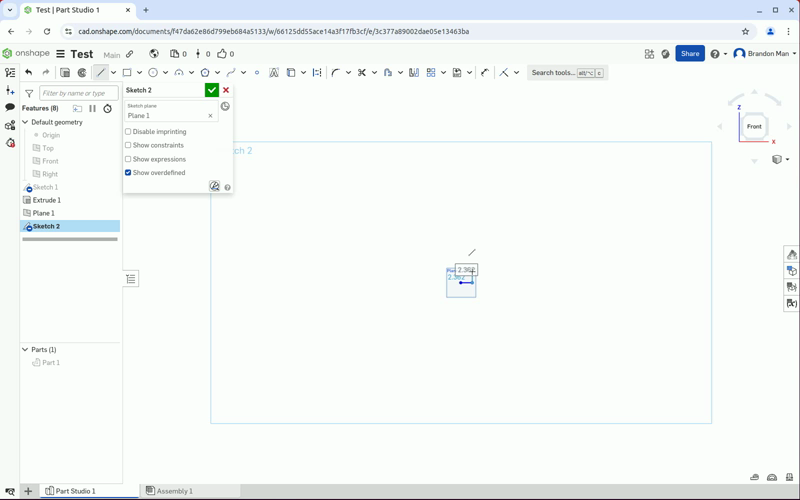
key_up(shift)
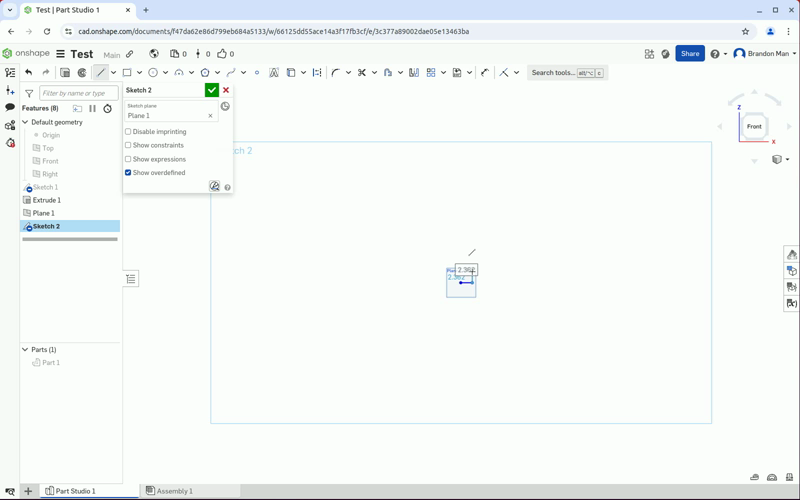
key_down(shift)
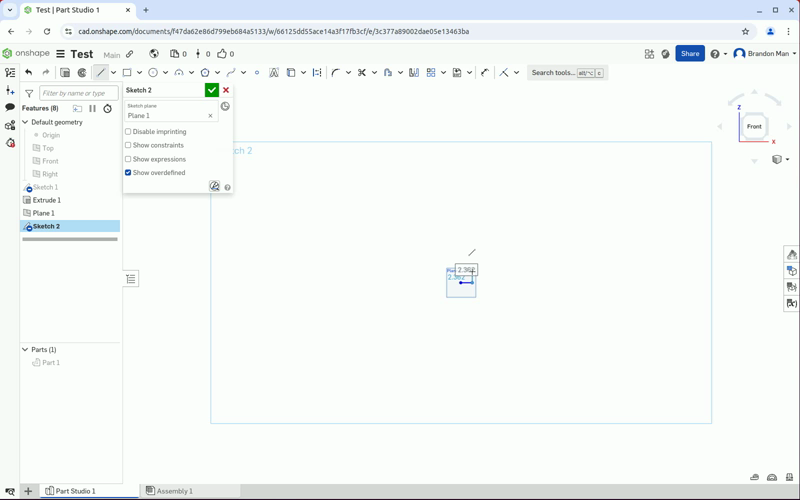
mouse_move(502, 271)
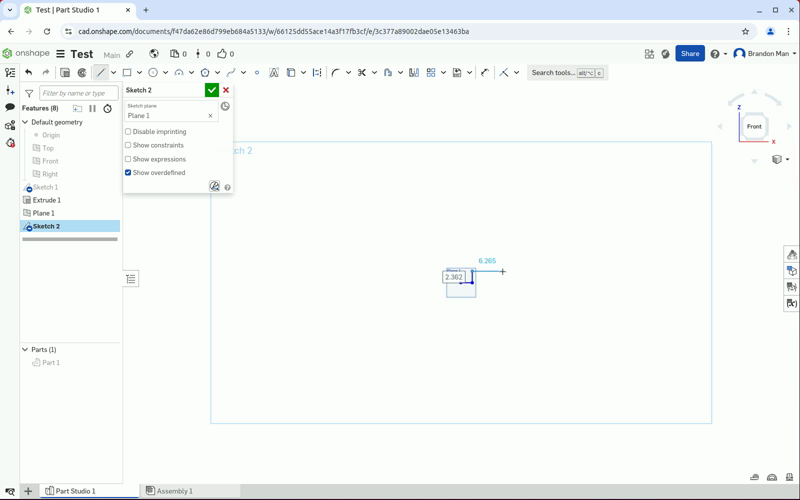
mouse_move(460, 271)
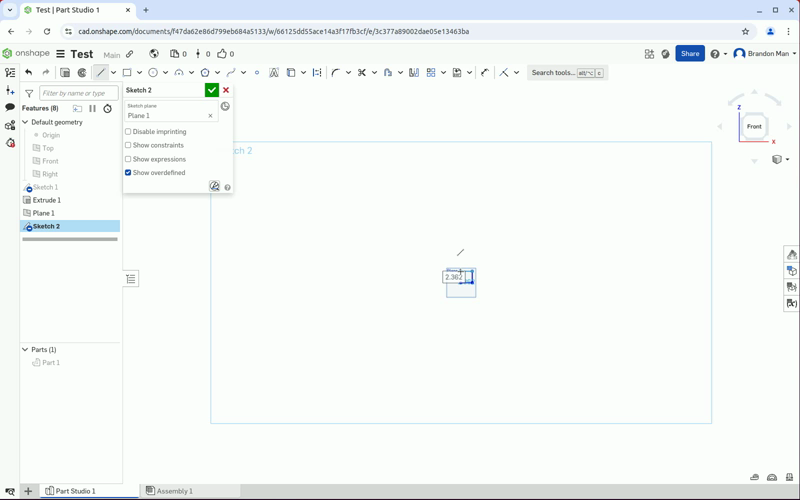
click(460, 271)
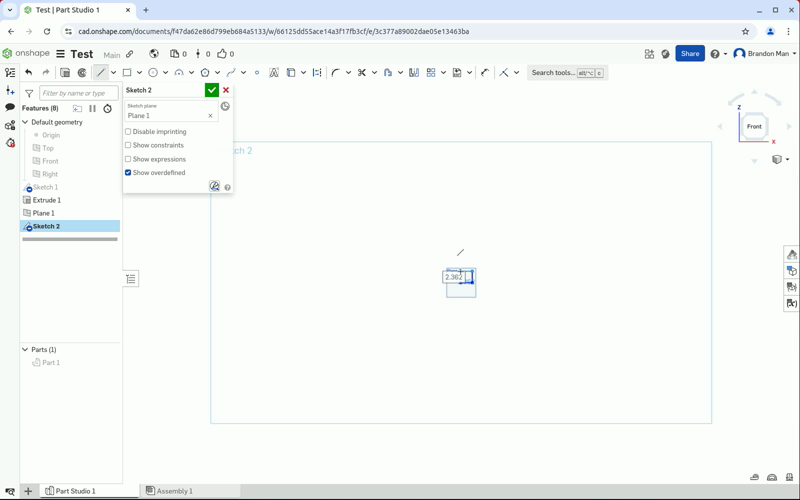
key_up(shift)
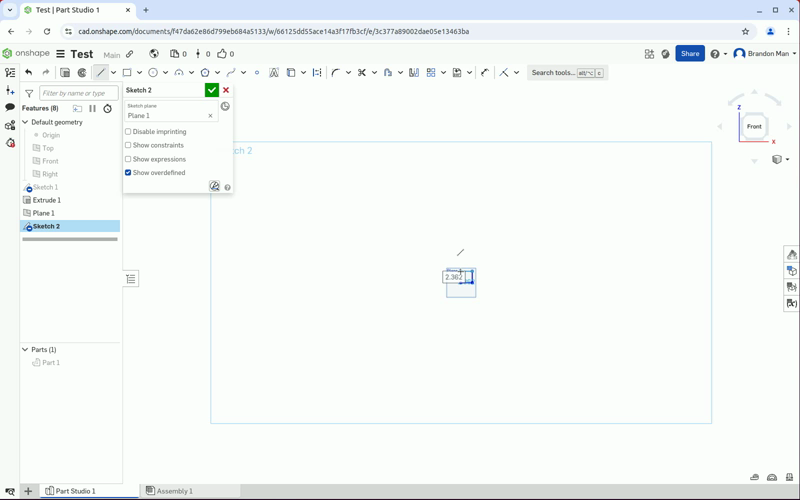
mouse_move(490, 271)
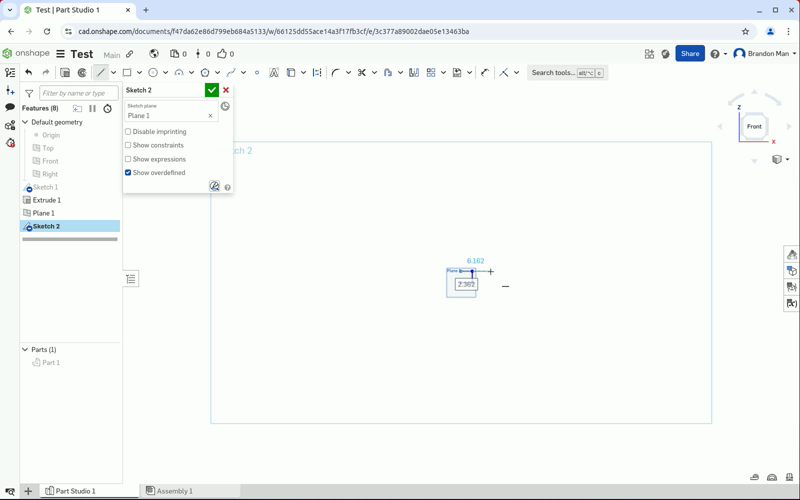
key_down(shift)
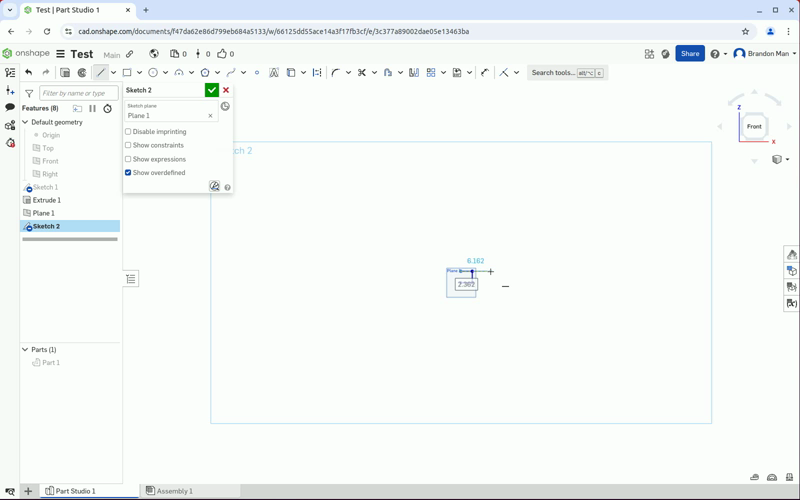
mouse_move(460, 282)
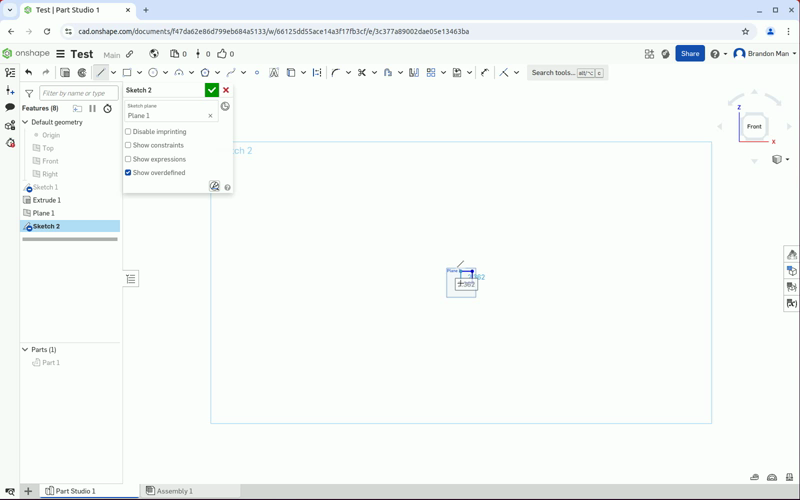
key_up(shift)
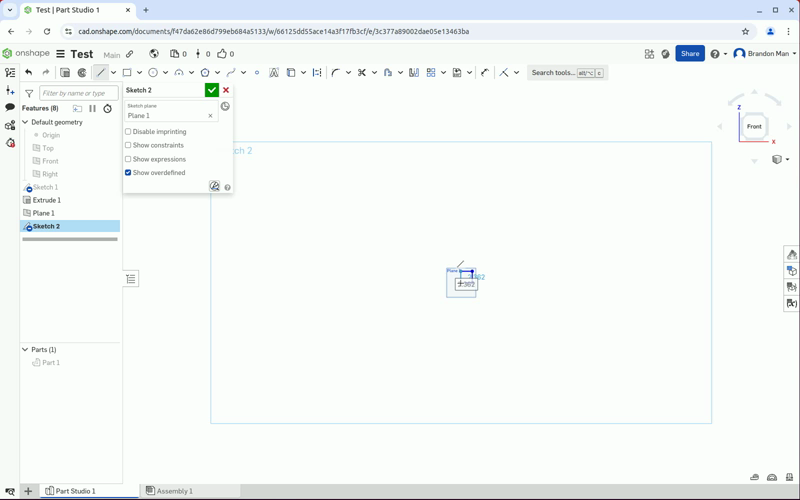
click(460, 282)
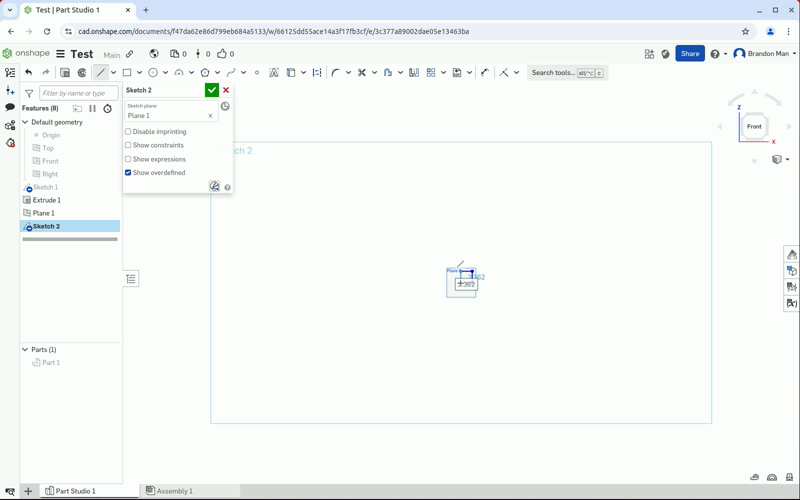
key(esc)
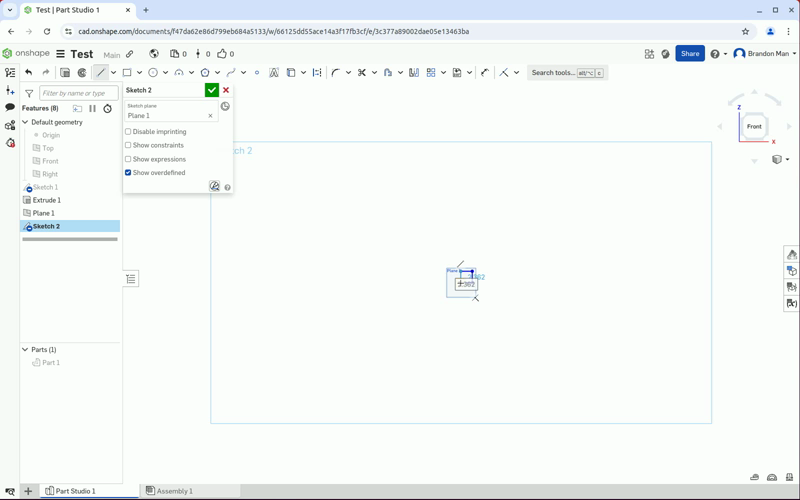
mouse_move(469, 282)
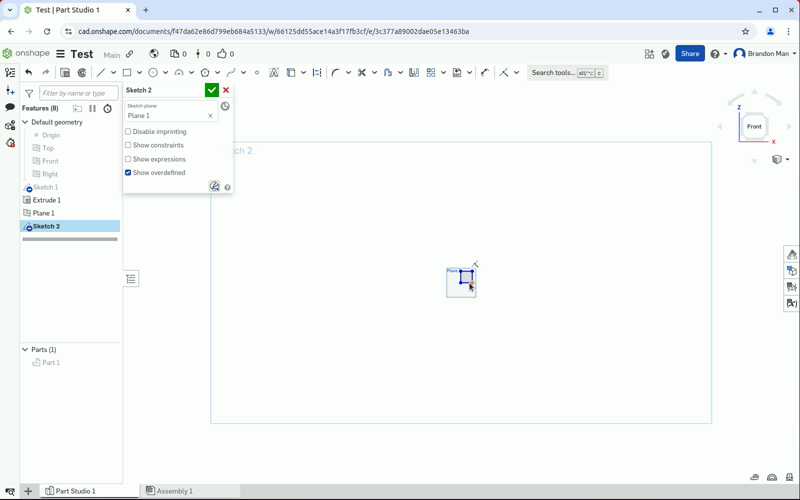
scroll(6)
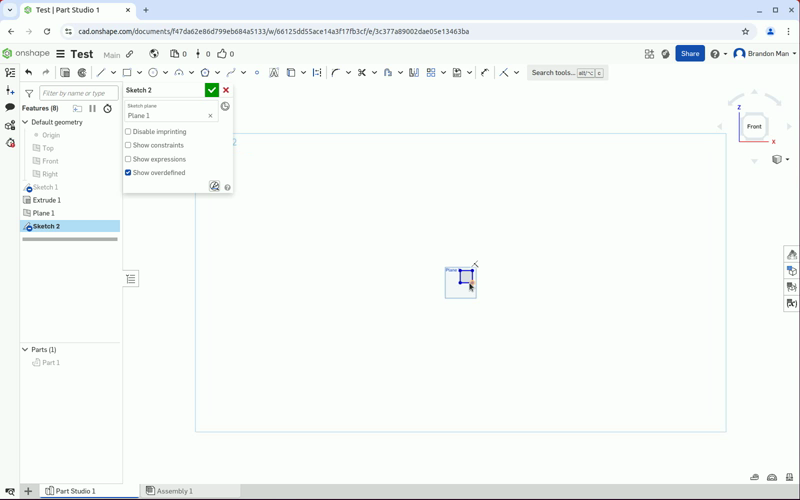
scroll(6)
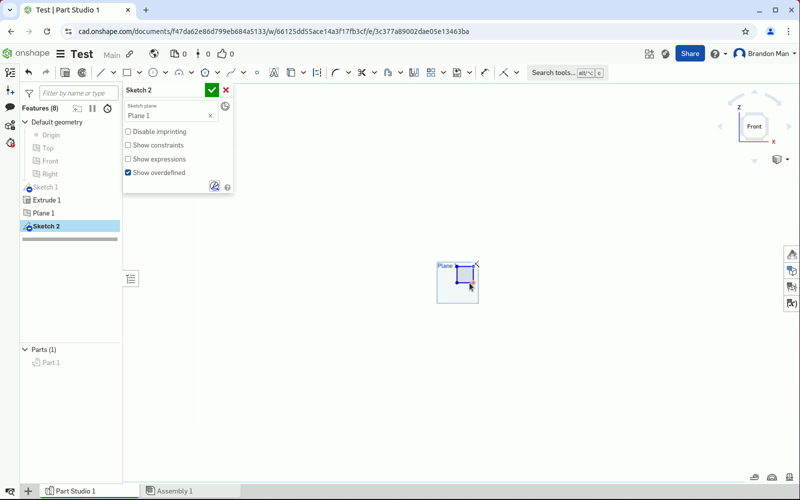
scroll(6)
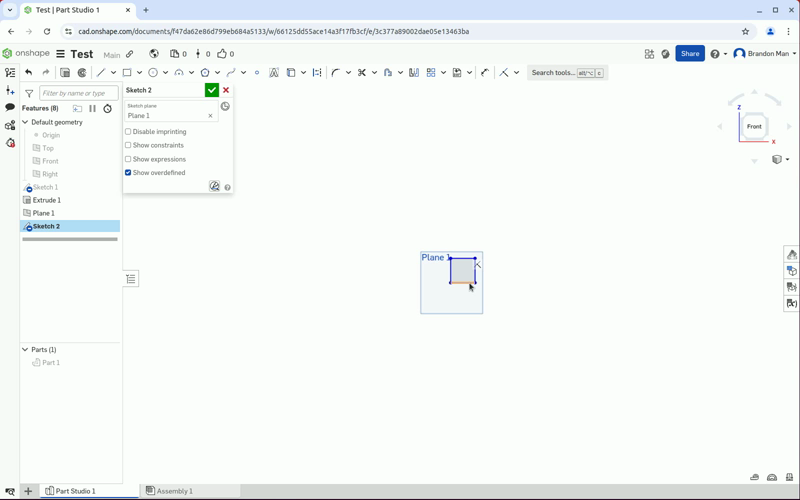
scroll(6)
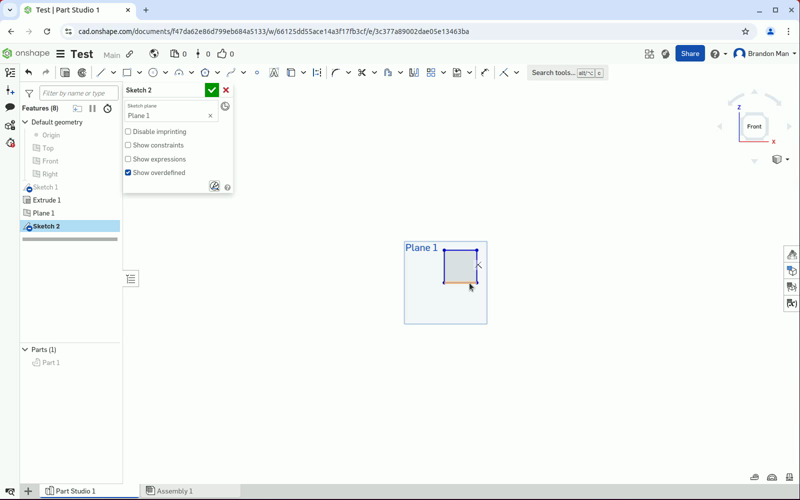
scroll(6)
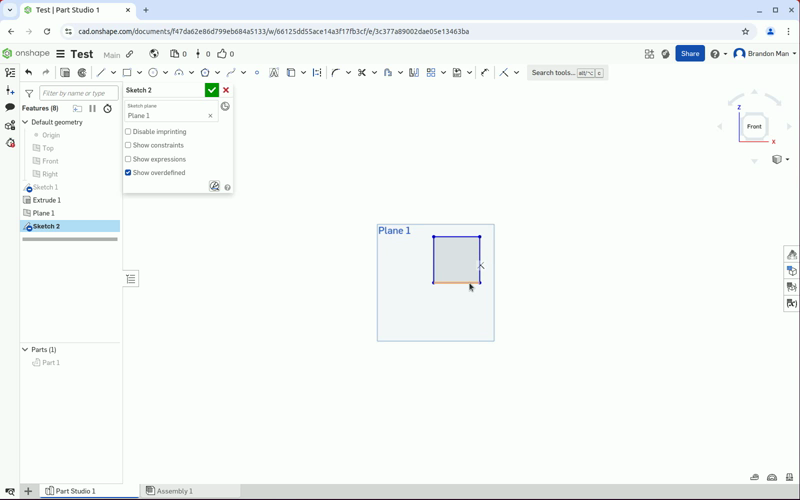
scroll(6)
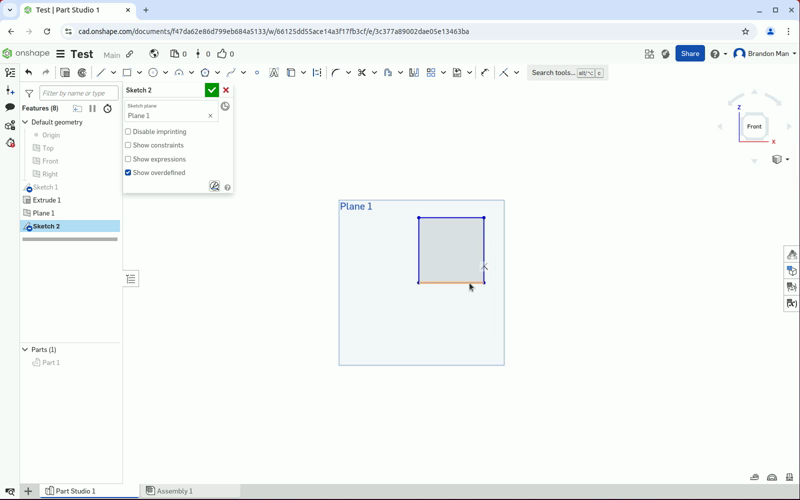
scroll(6)
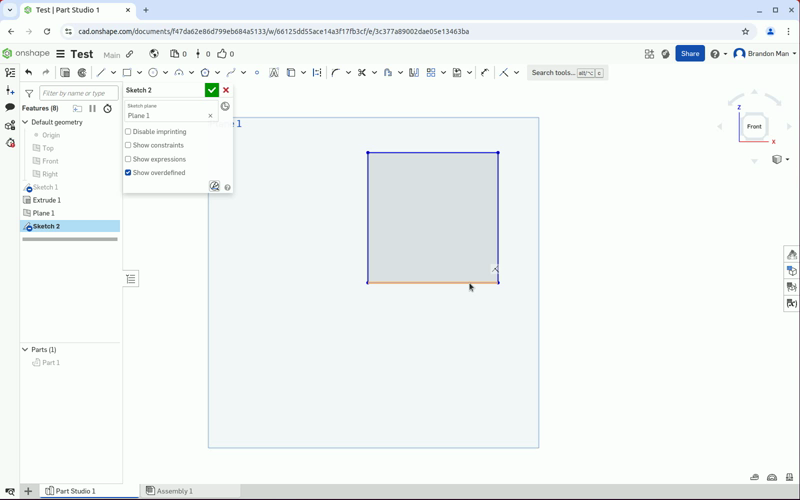
click(469, 282)
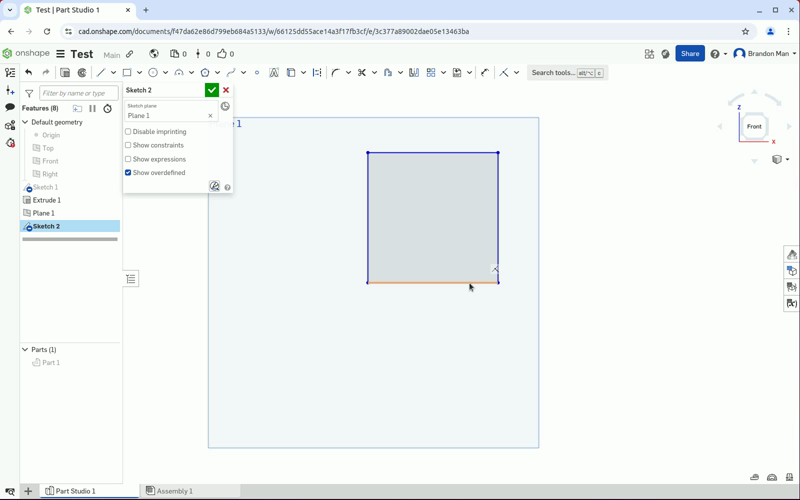
scroll(-6)
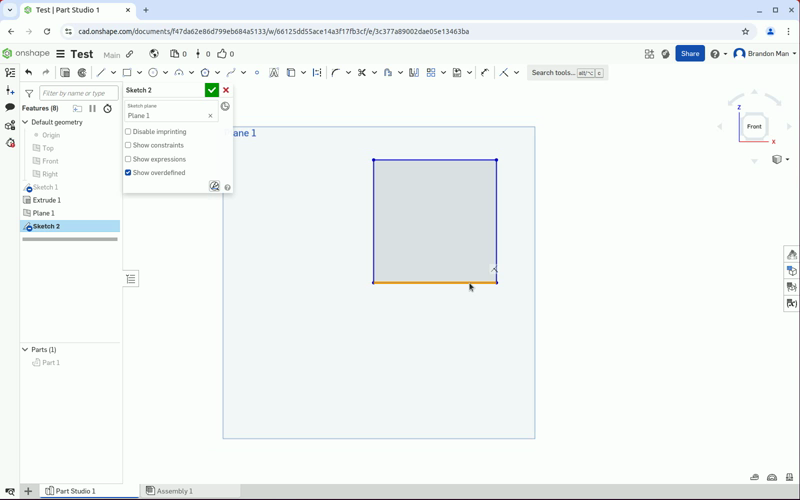
scroll(-6)
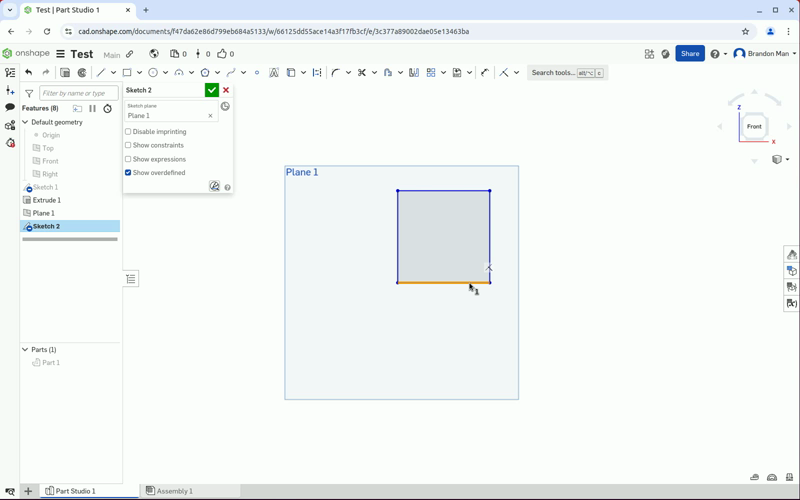
scroll(-6)
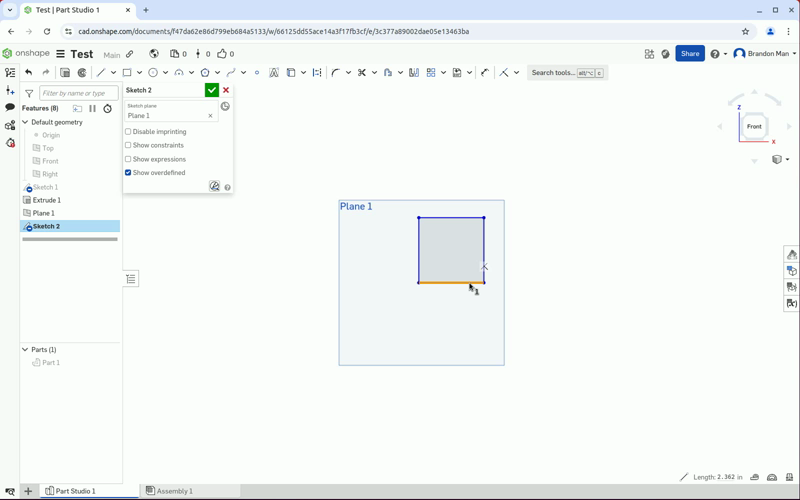
scroll(-6)
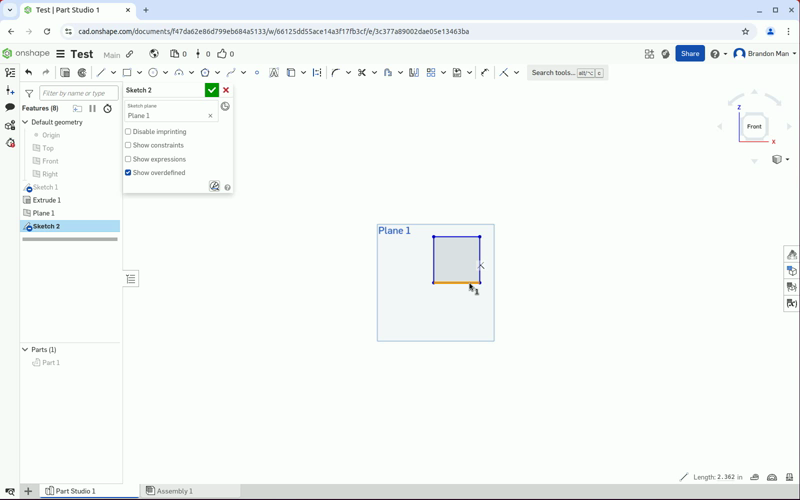
scroll(-6)
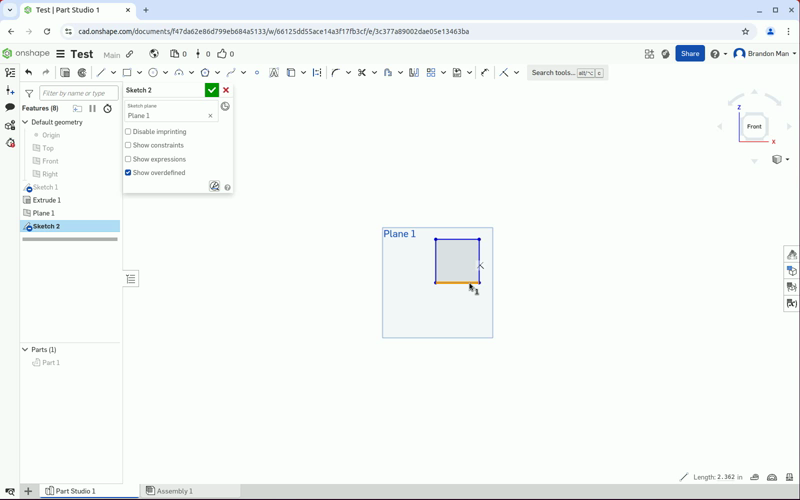
scroll(-6)
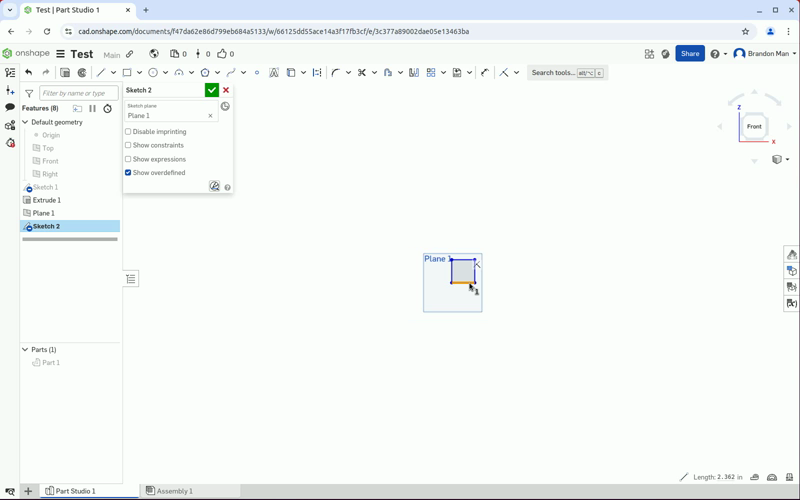
scroll(-6)
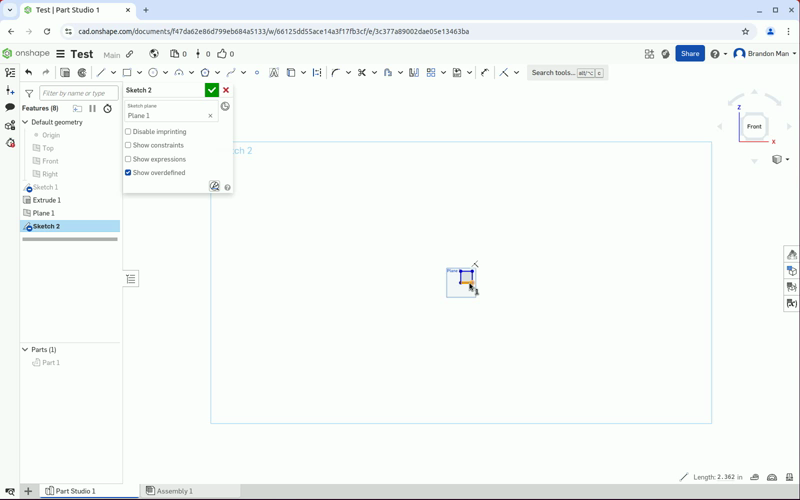
mouse_move(73, 352)
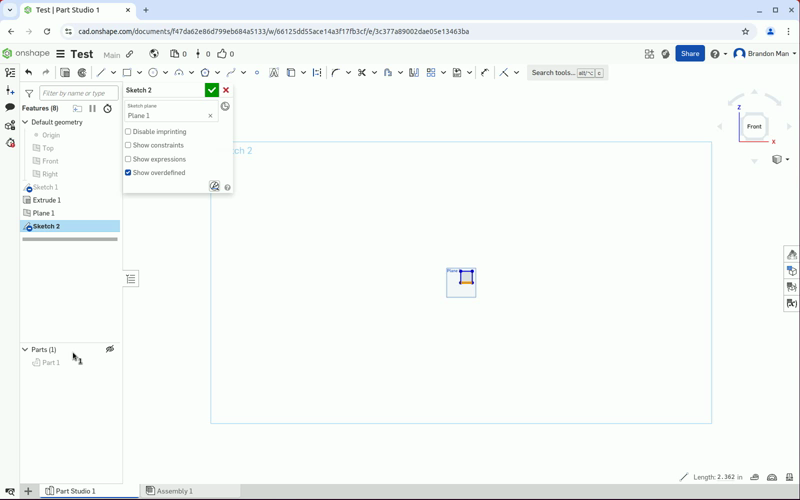
key(shift+y)
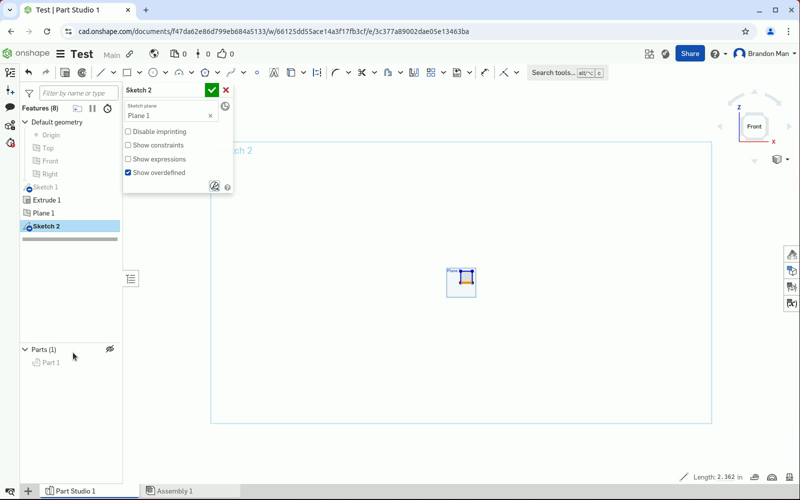
key(shift+e)
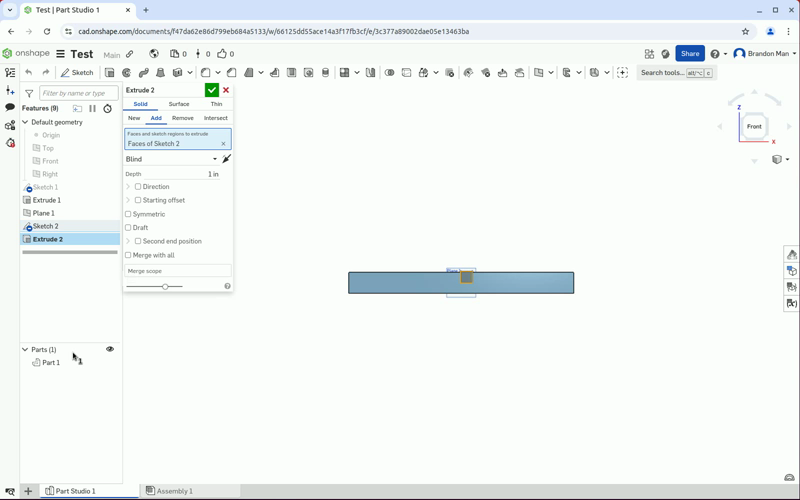
mouse_move(143, 106)
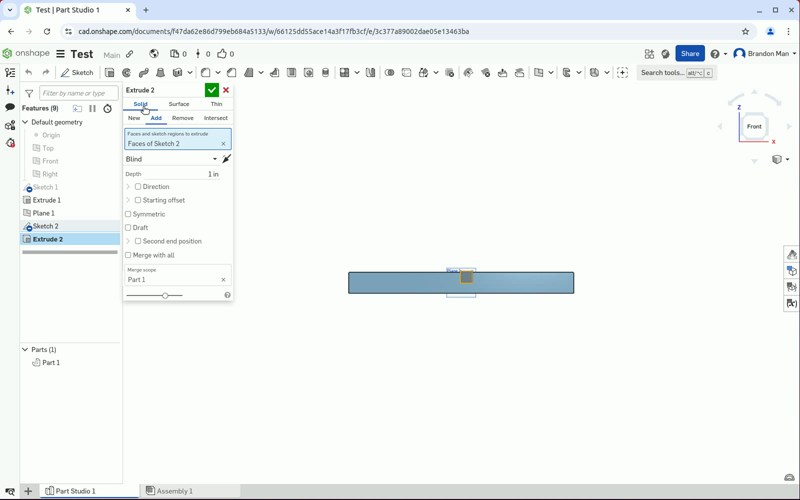
click(143, 106)
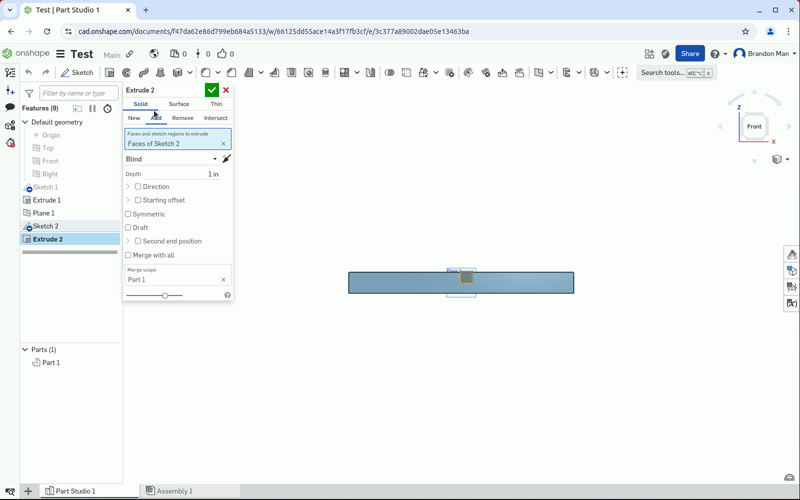
mouse_move(186, 120)
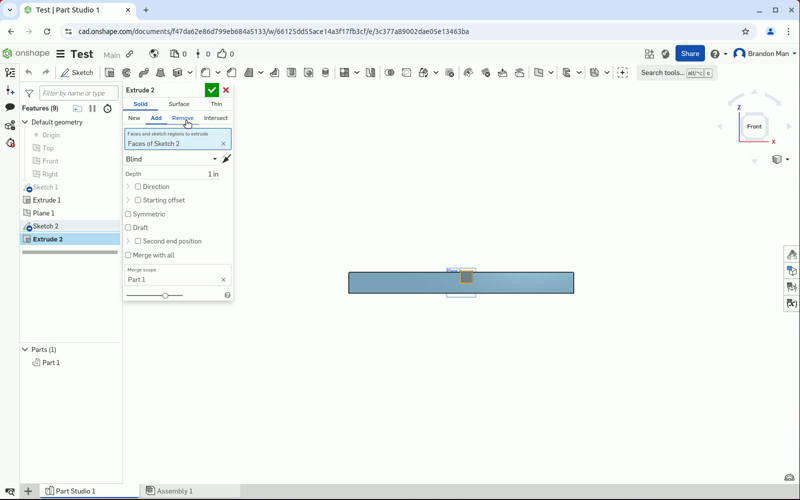
click(186, 120)
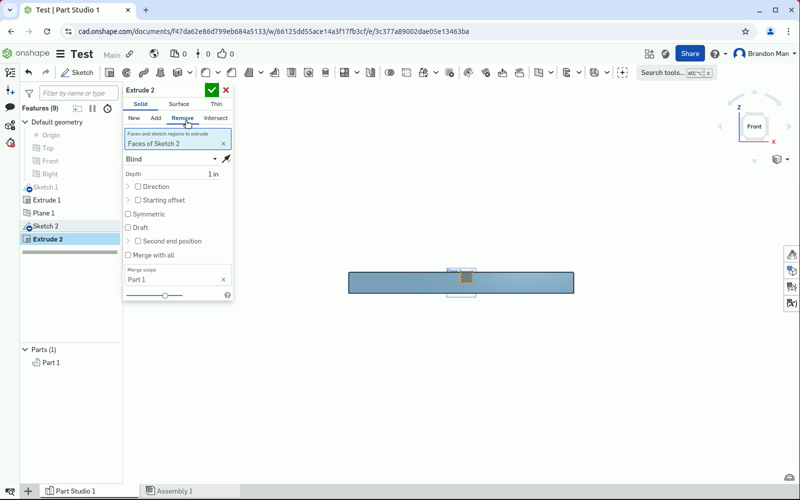
key(tab, 4)
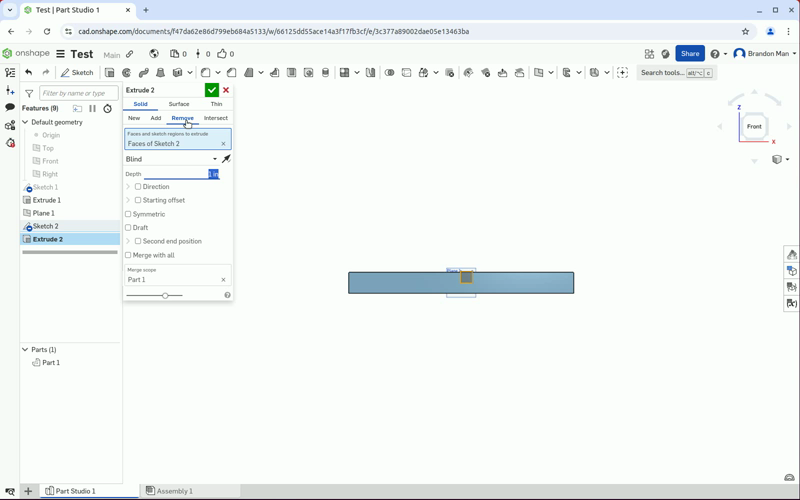
text(4.092)
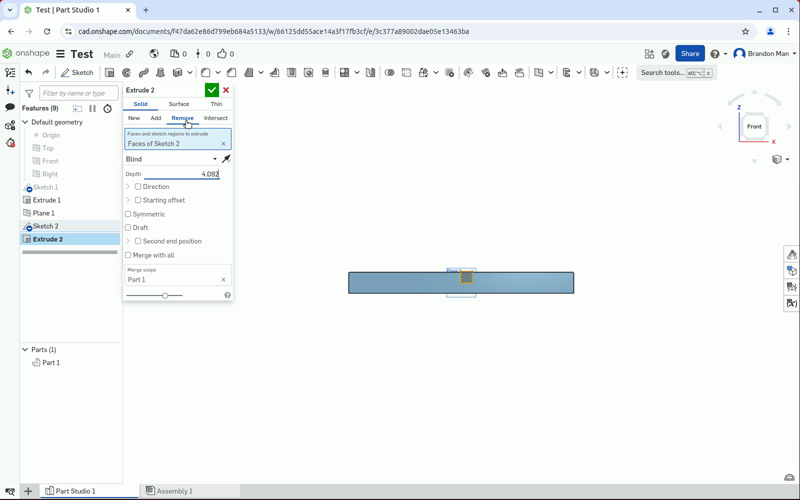
key(tab, 6)
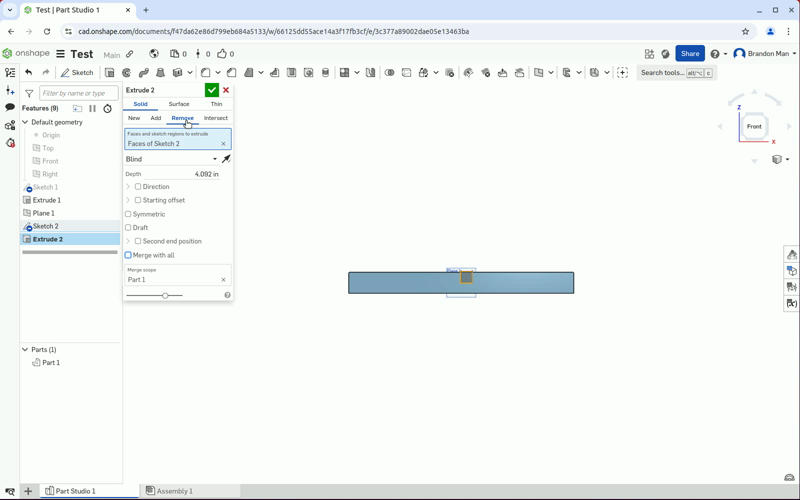
key(space)
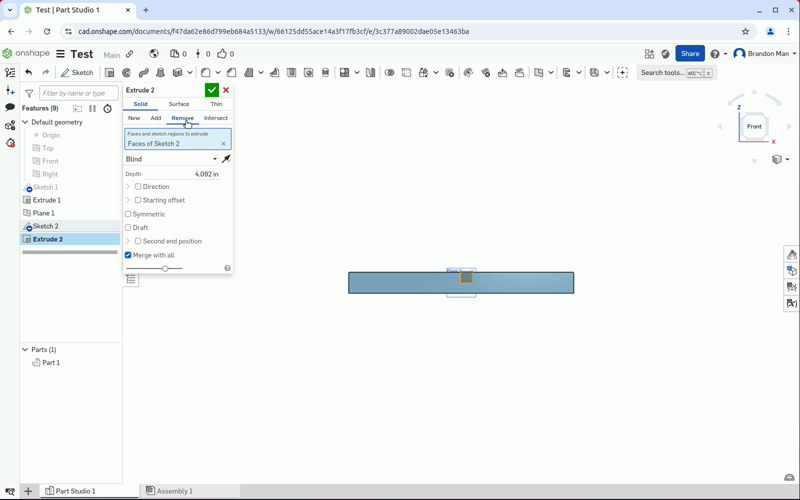
key(enter)
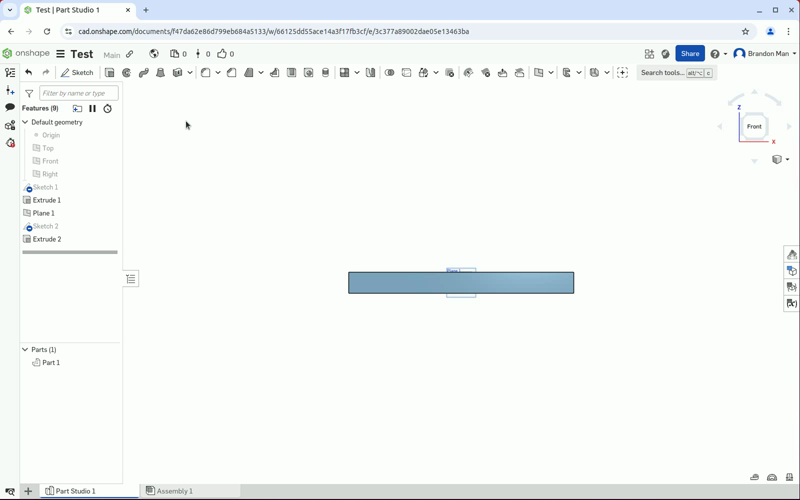
key(shift+h)
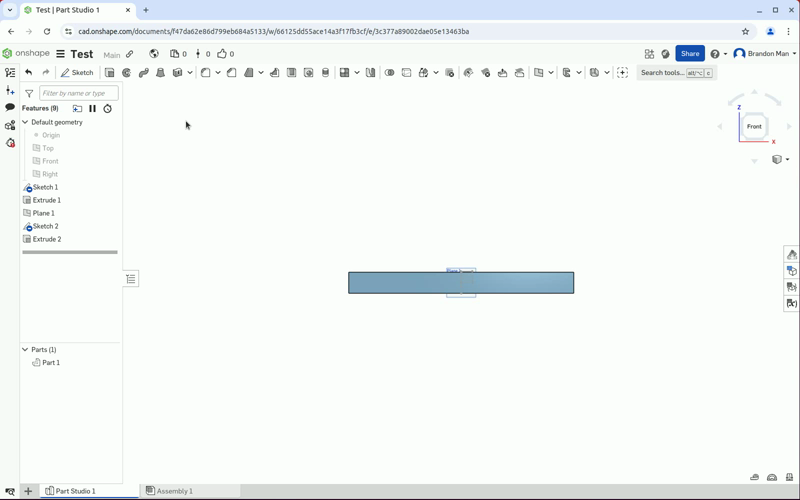
key(shift+h)
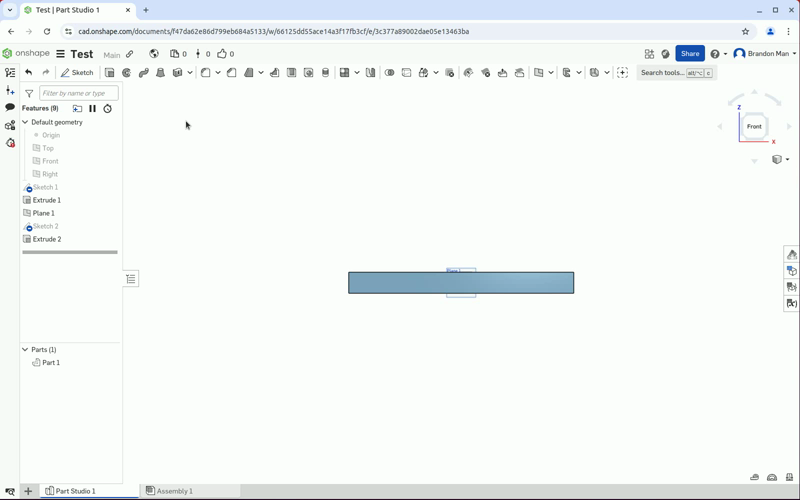
mouse_move(73, 189)
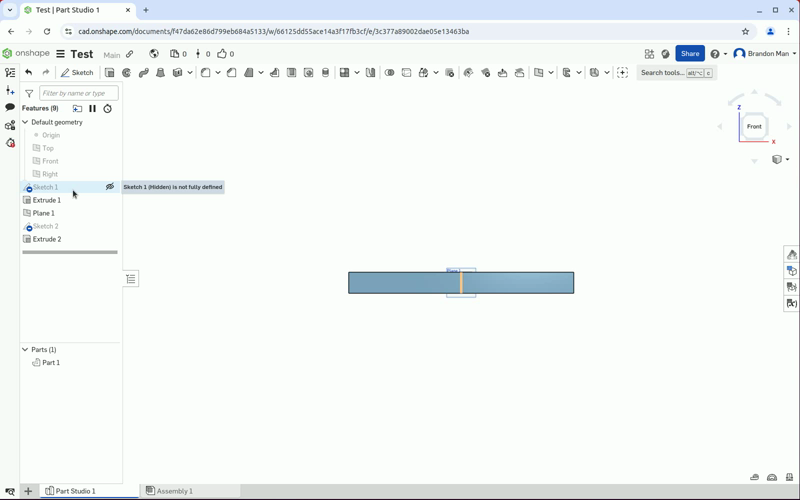
click(73, 189)
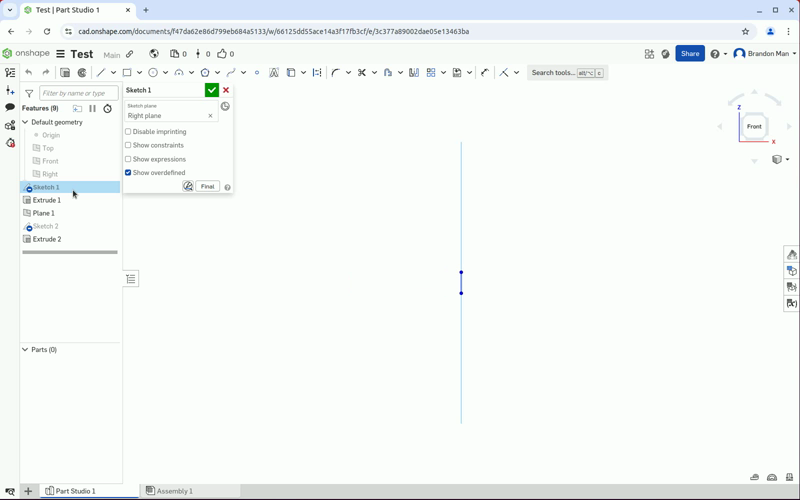
mouse_move(229, 92)
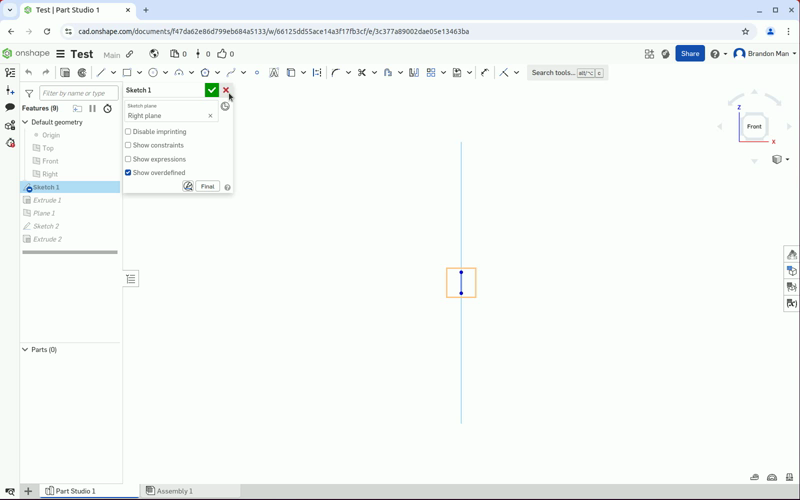
click(229, 92)
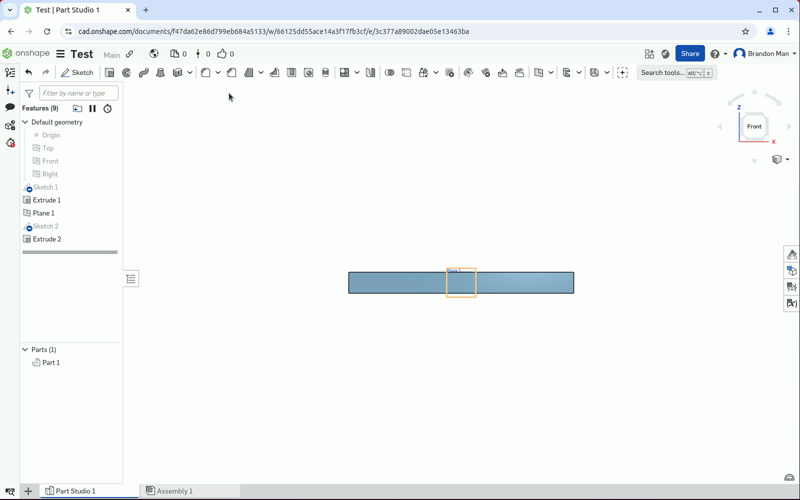
mouse_move(73, 352)
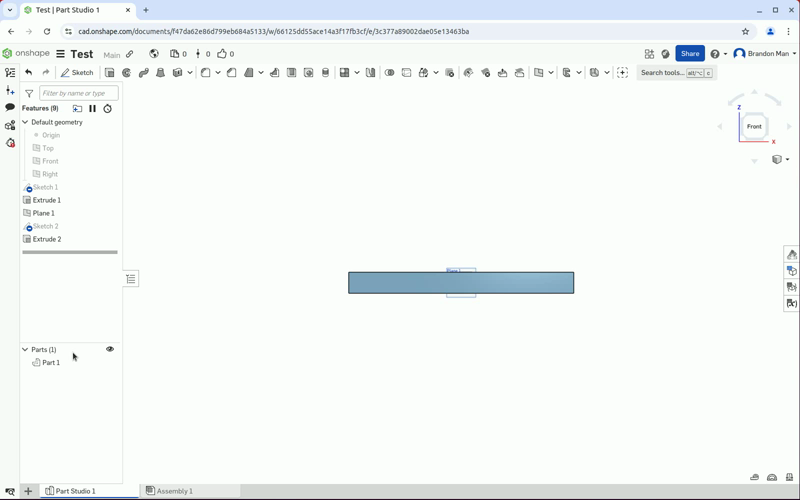
key(y)
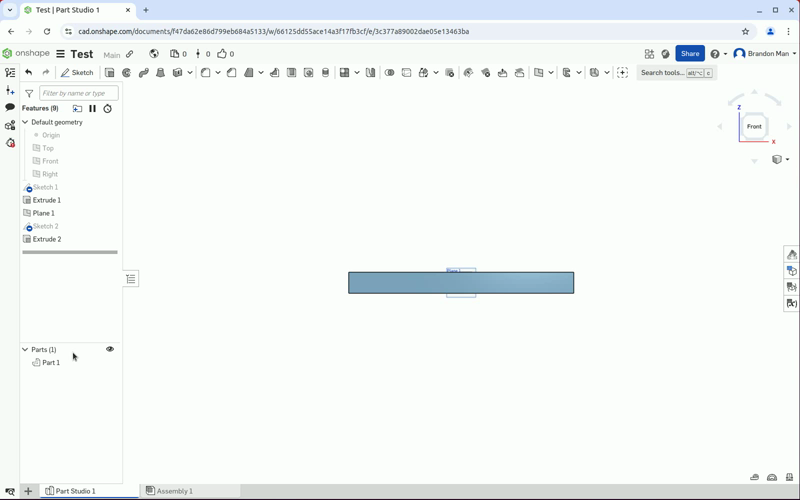
key(shift+p)
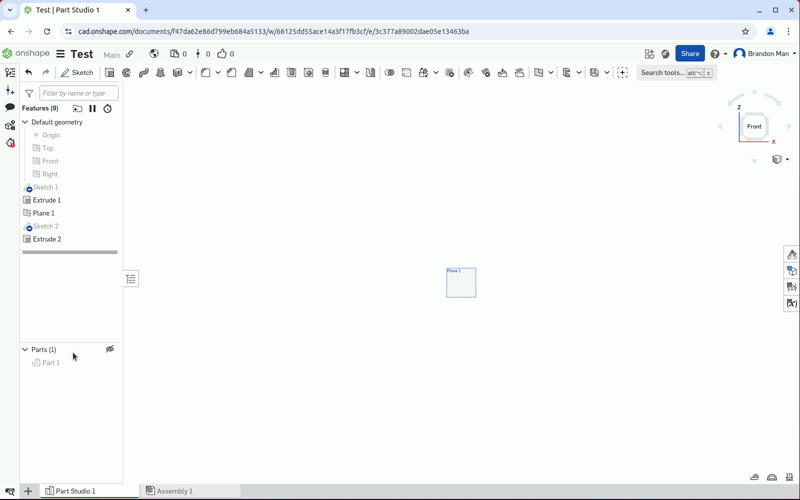
key(space)
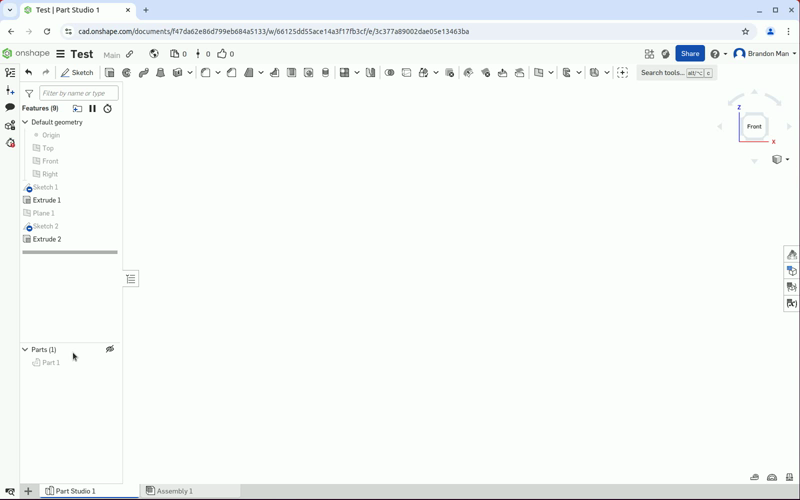
key_down(shift)
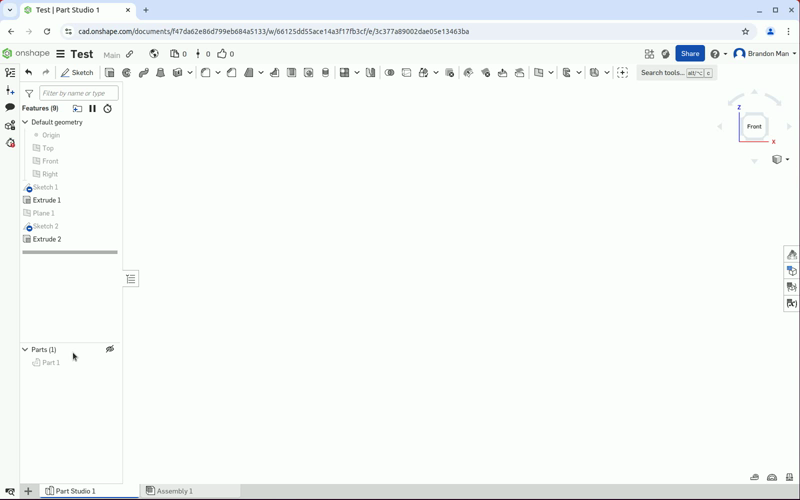
key(down)
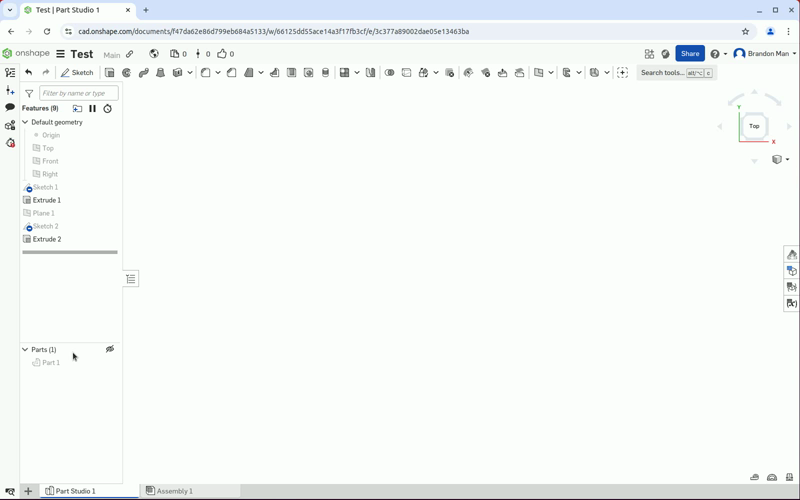
key_up(shift)
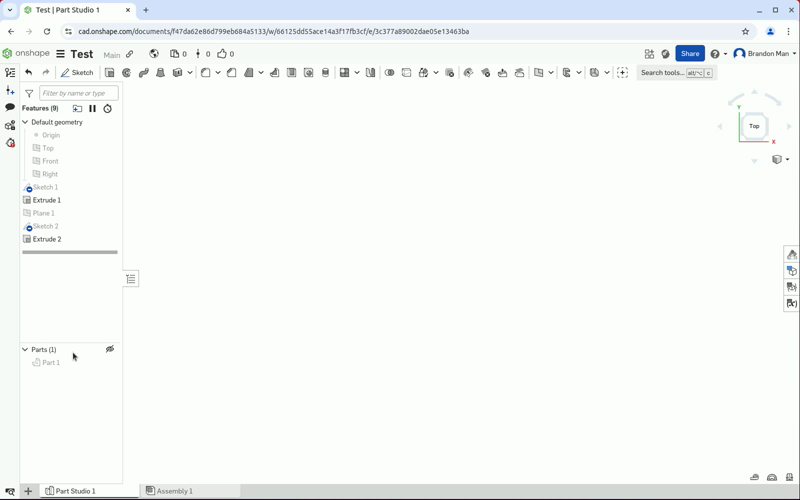
mouse_move(73, 352)
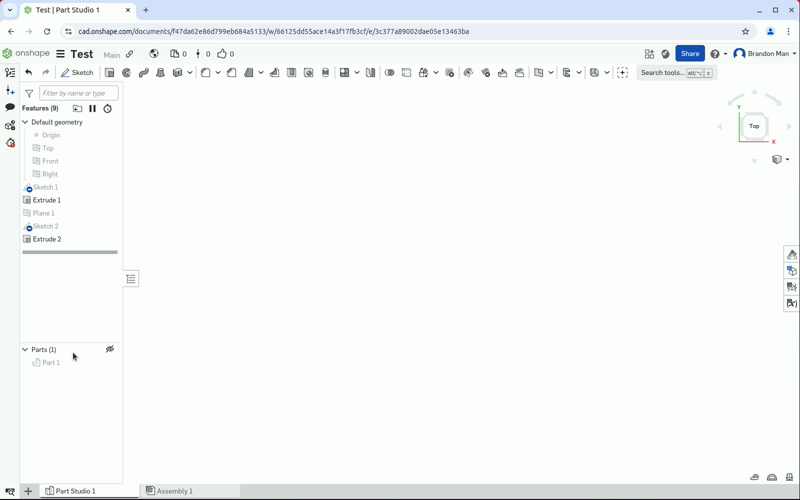
key(shift+y)
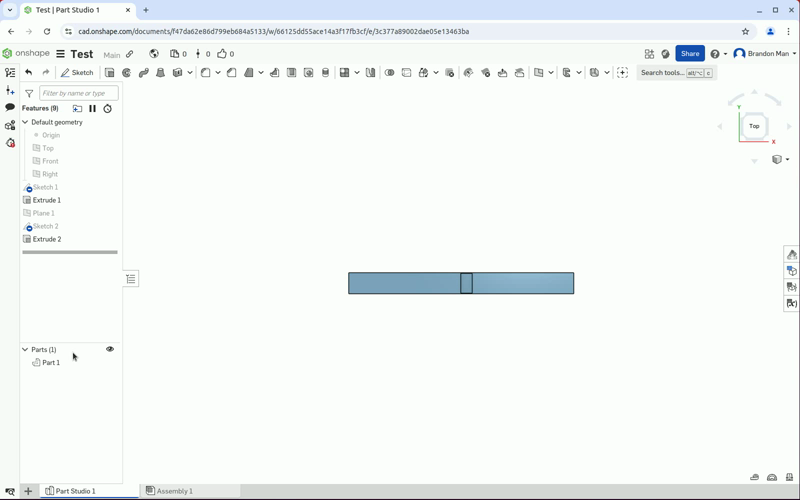
mouse_move(541, 75)
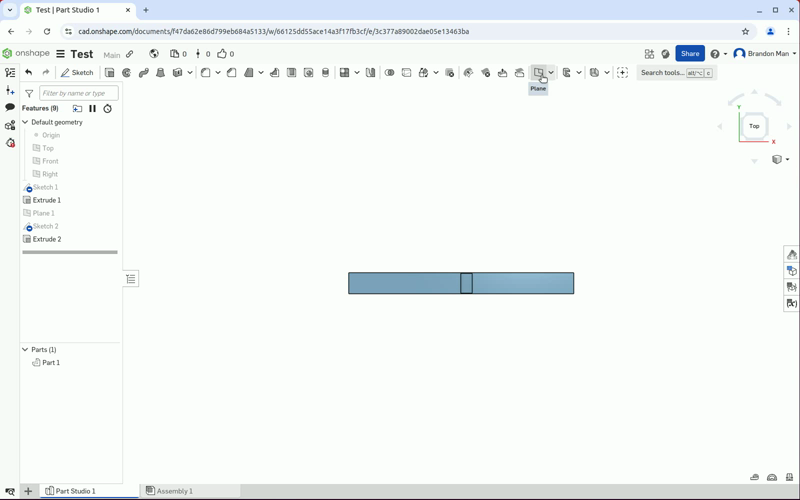
click(541, 75)
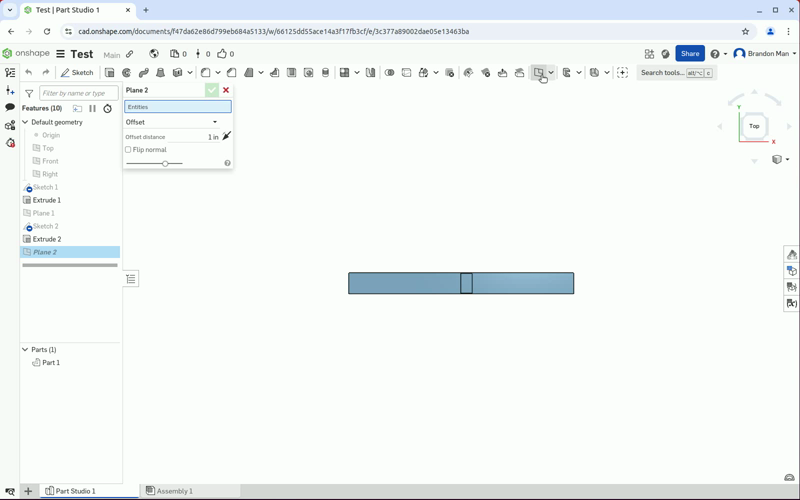
mouse_move(73, 150)
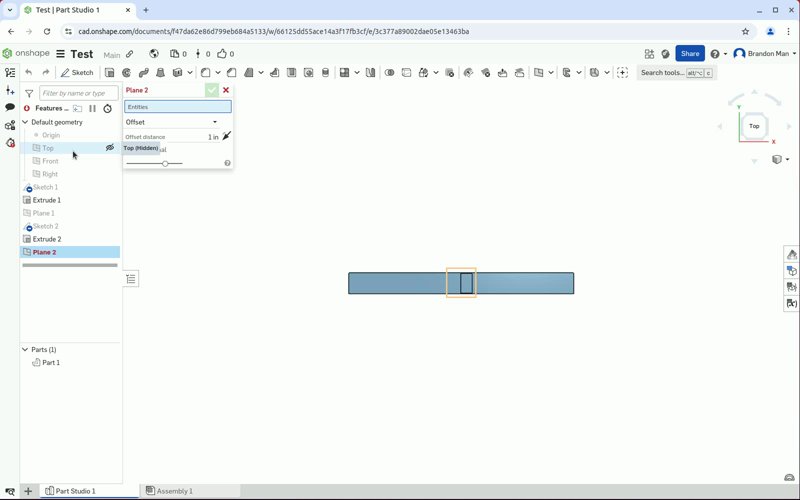
click(73, 150)
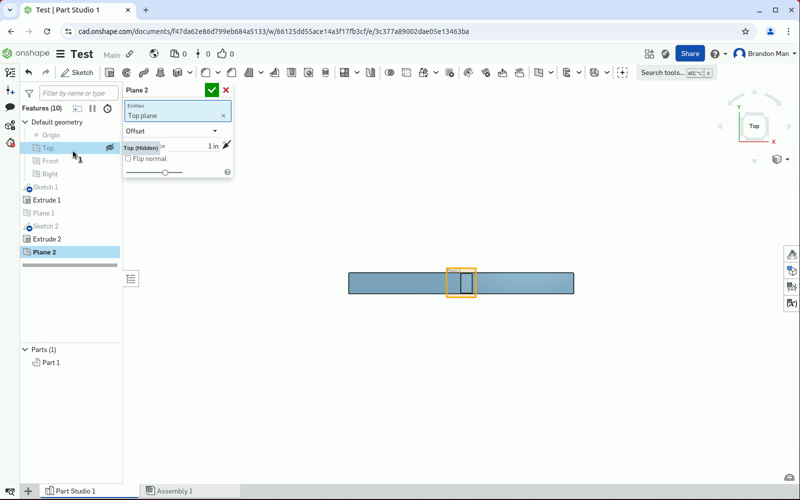
key(tab, 2)
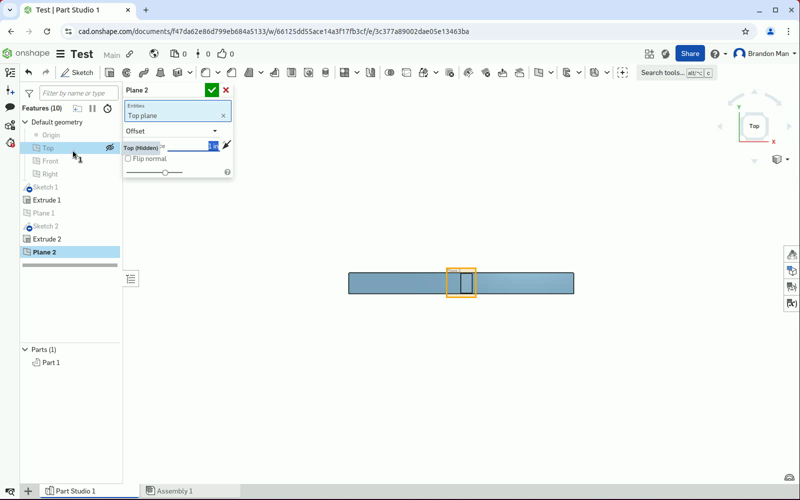
text(2.157)
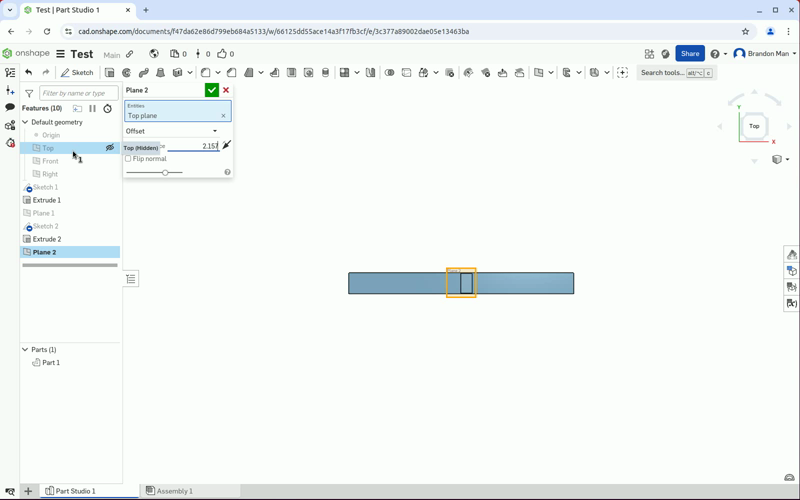
key(enter, 2)
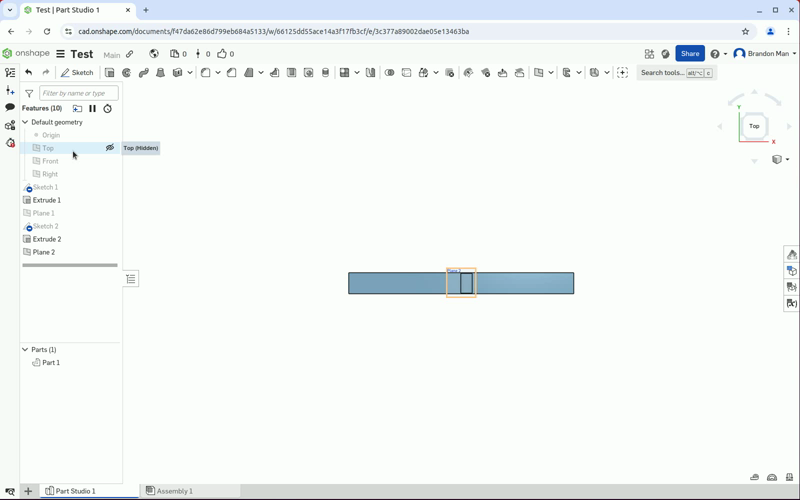
key(shift+s)
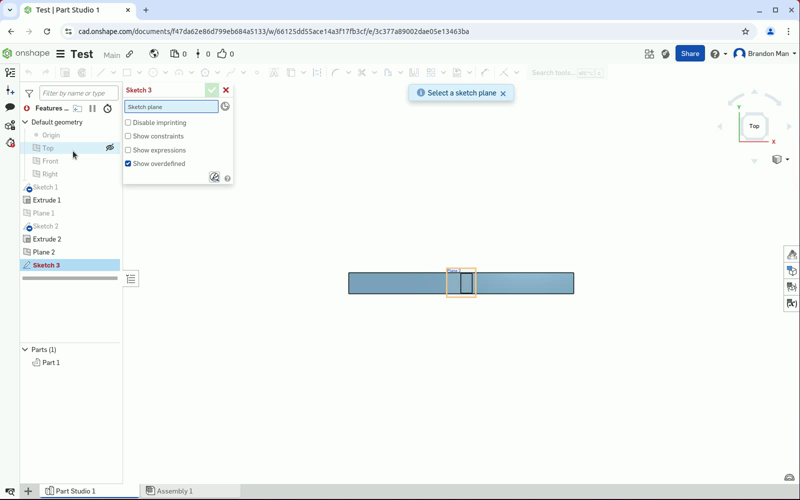
mouse_move(73, 254)
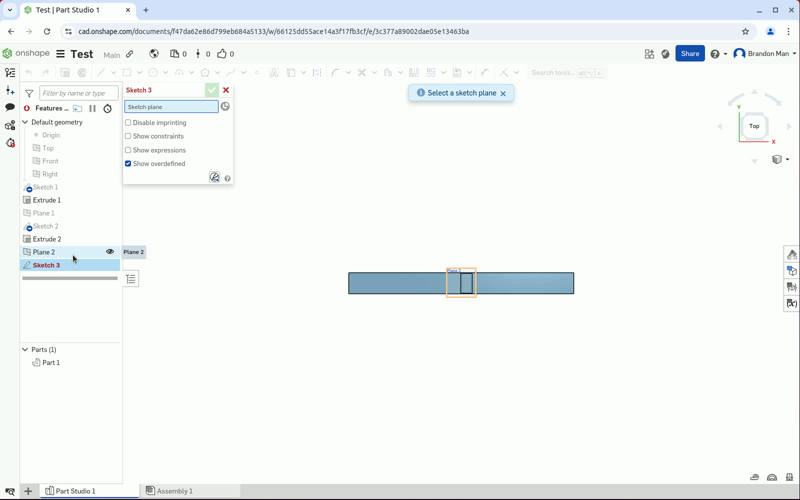
click(73, 254)
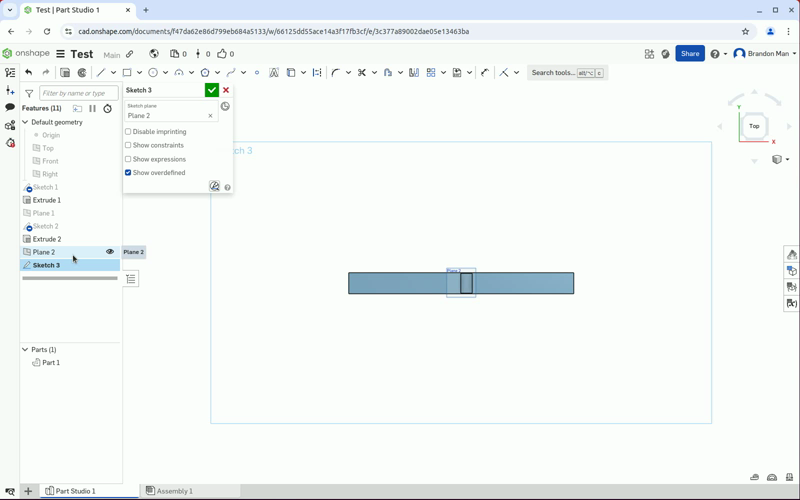
mouse_move(73, 352)
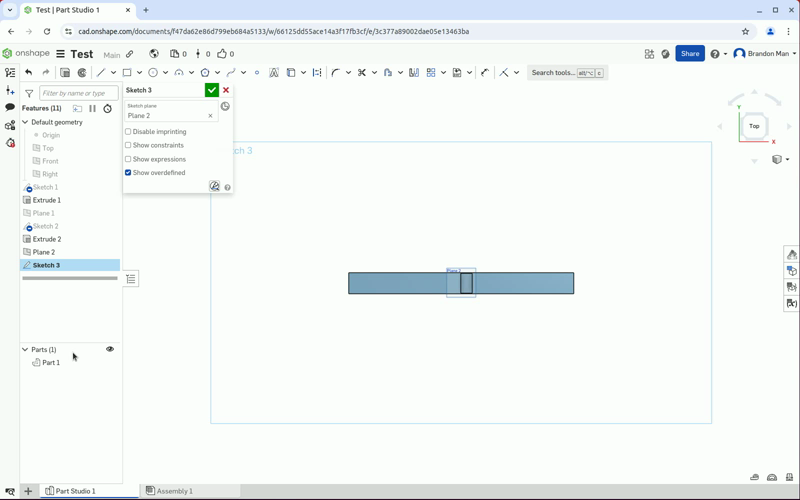
key(y)
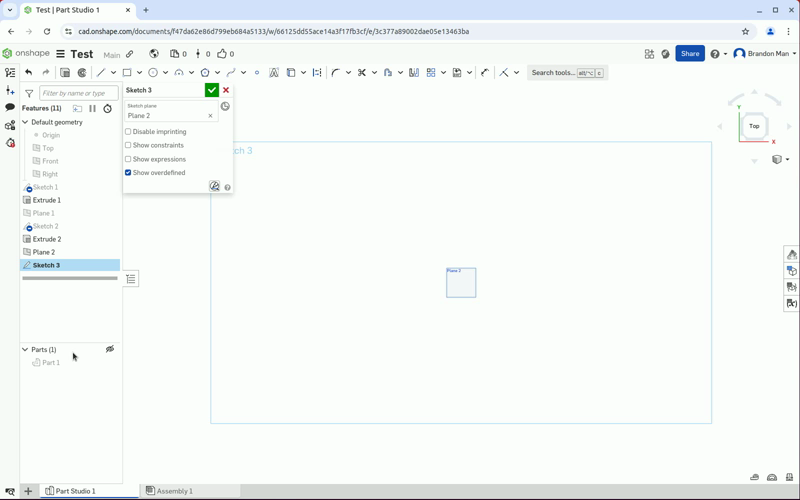
key(l)
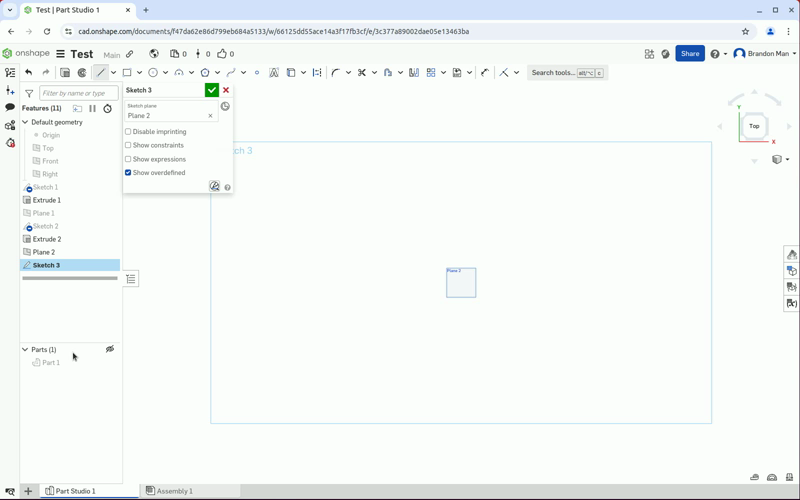
key_down(shift)
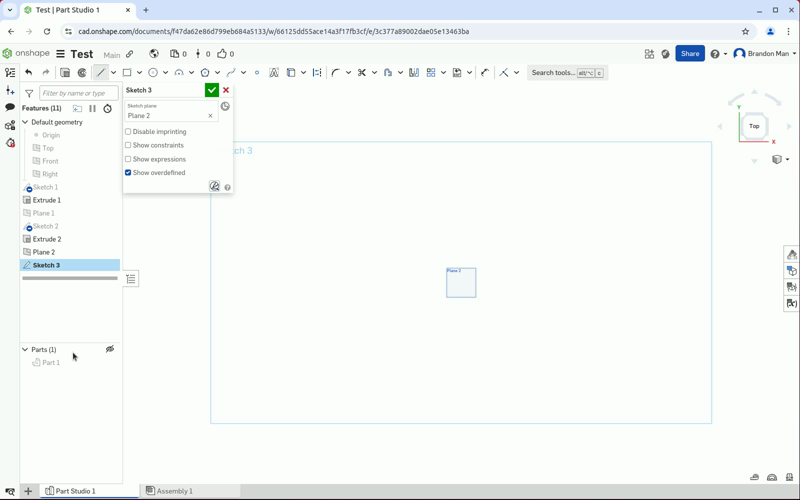
mouse_move(368, 282)
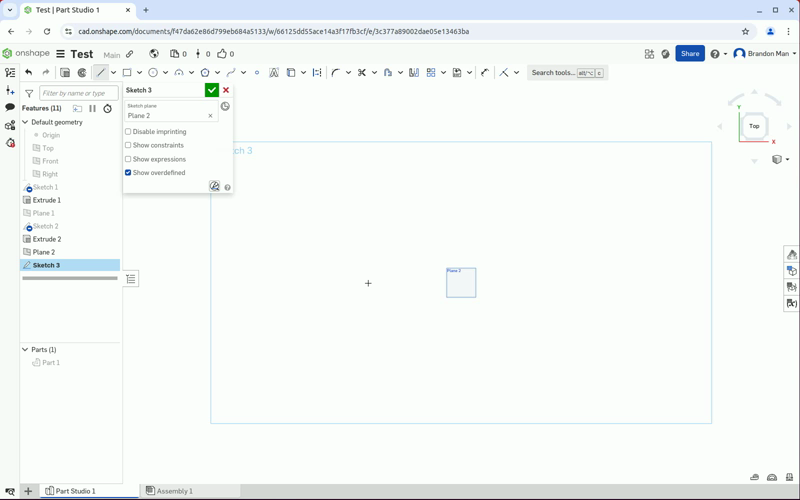
click(368, 282)
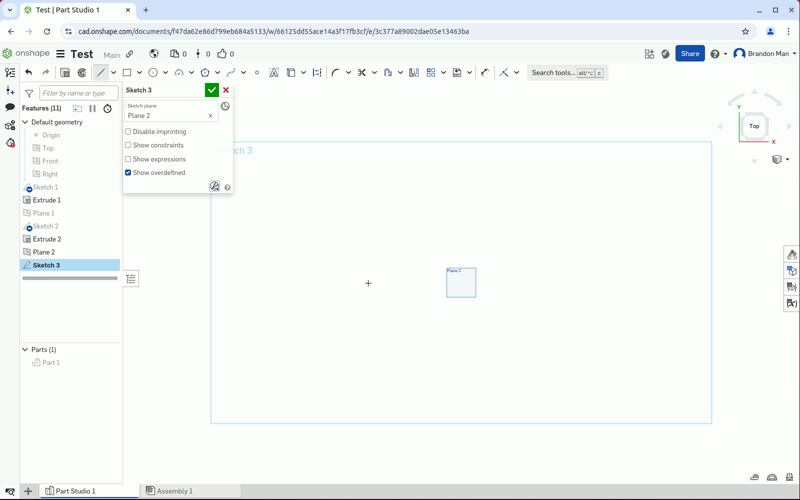
key_up(shift)
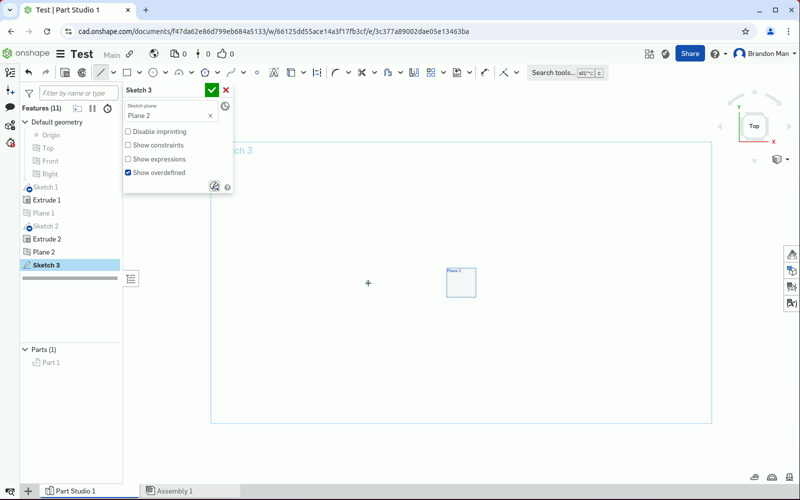
key_down(shift)
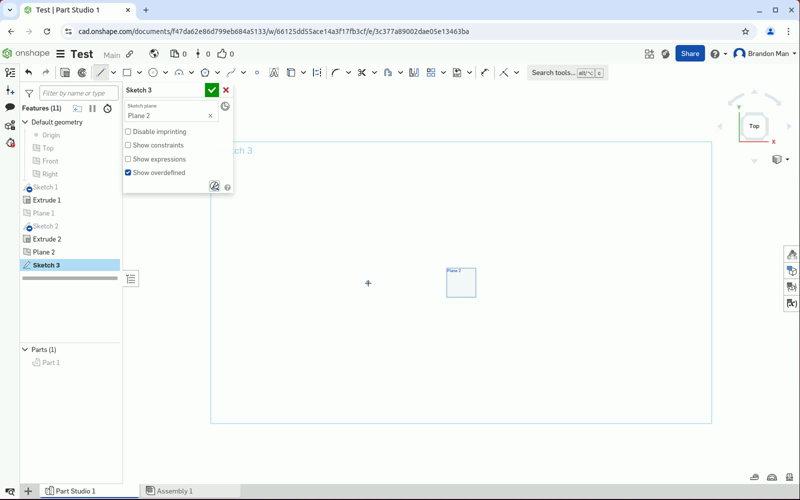
mouse_move(470, 282)
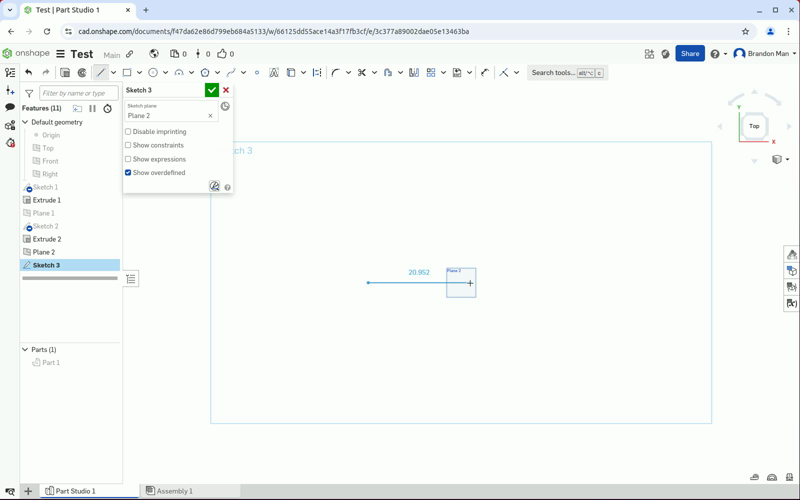
click(470, 282)
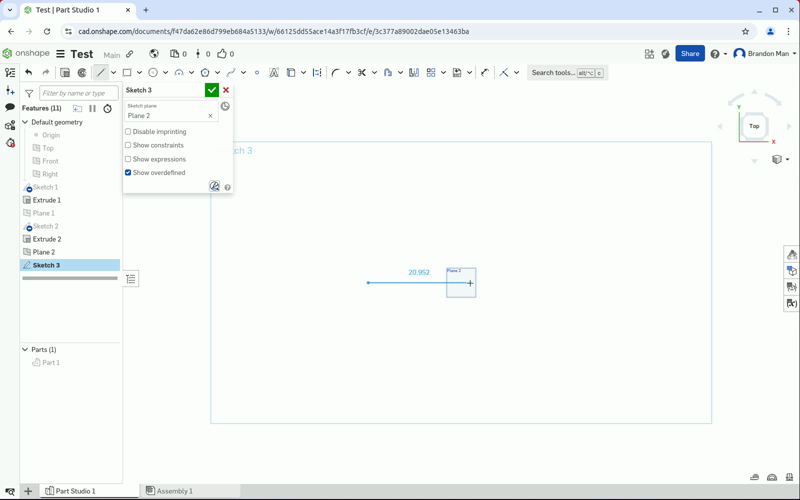
key_up(shift)
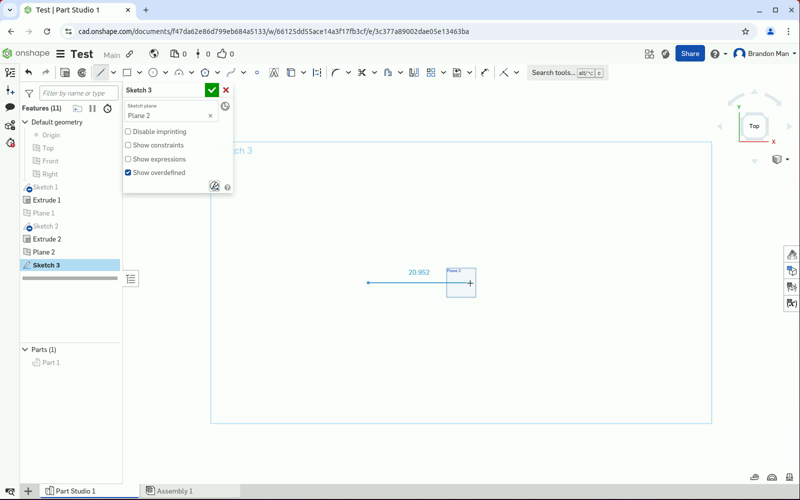
key_down(shift)
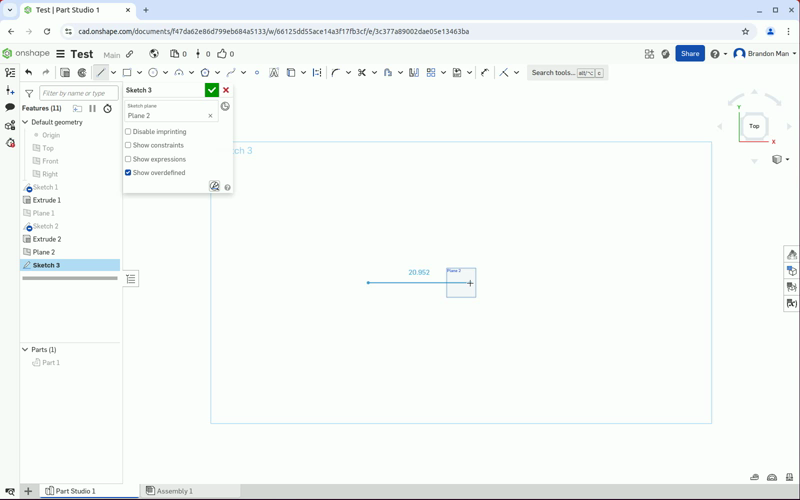
mouse_move(500, 282)
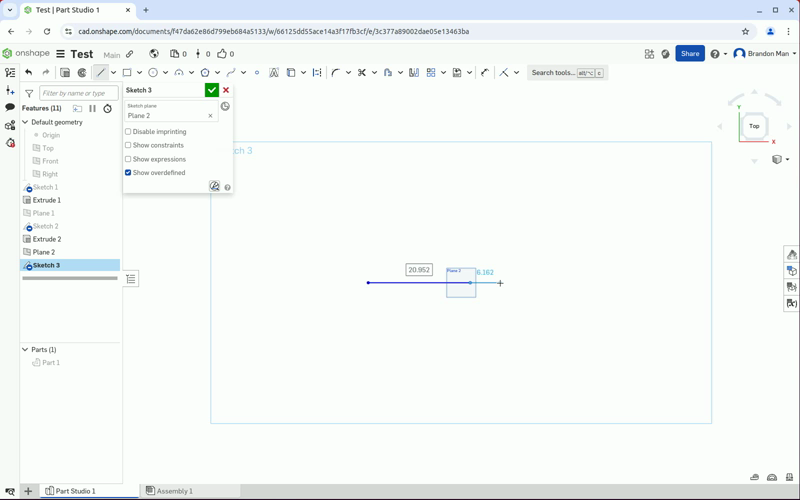
mouse_move(470, 272)
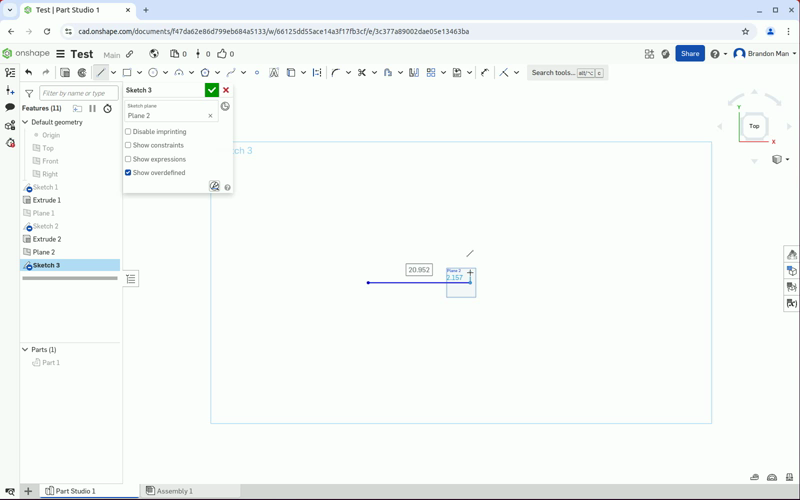
click(470, 272)
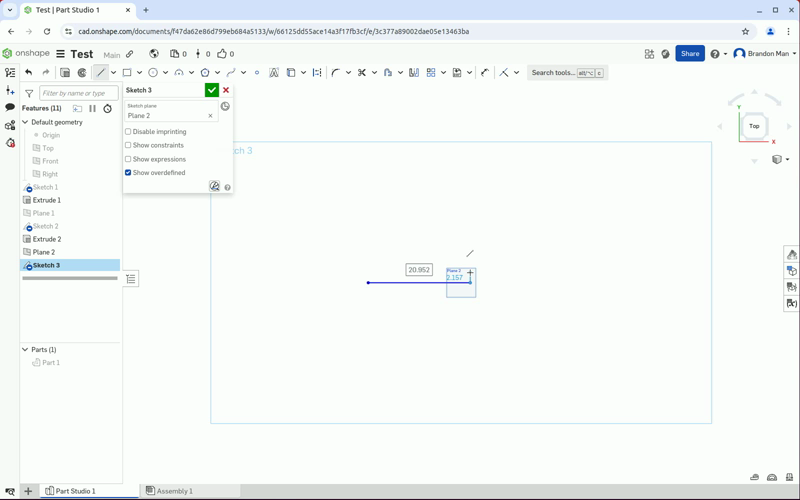
key_up(shift)
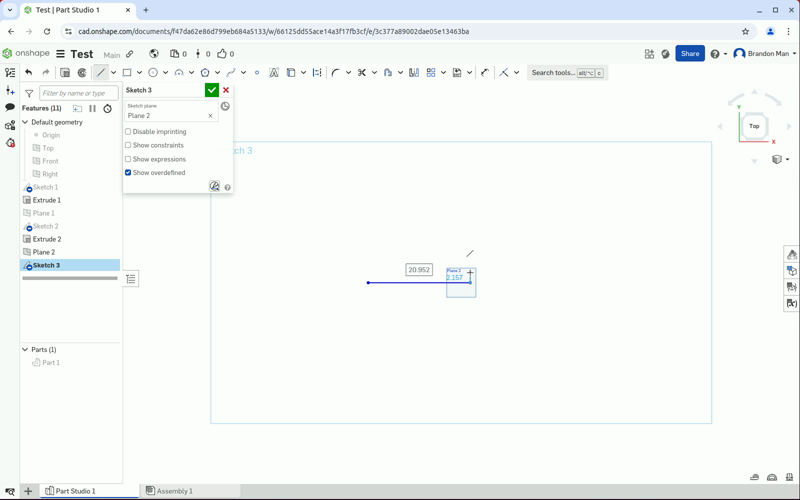
key_down(shift)
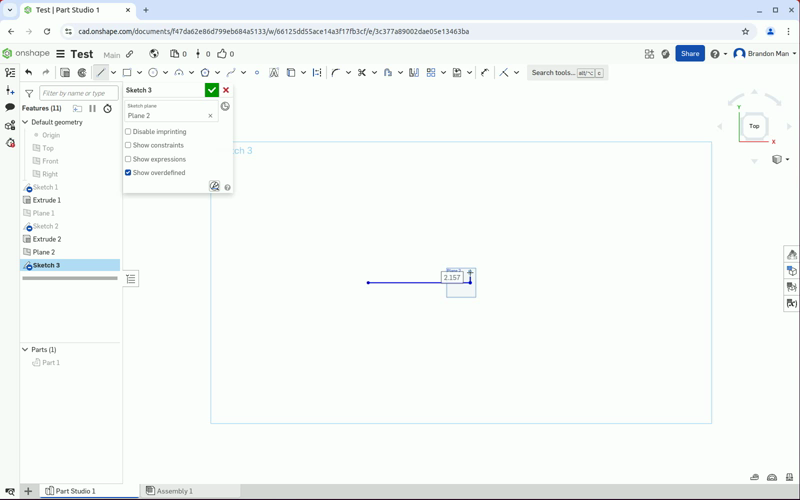
mouse_move(368, 272)
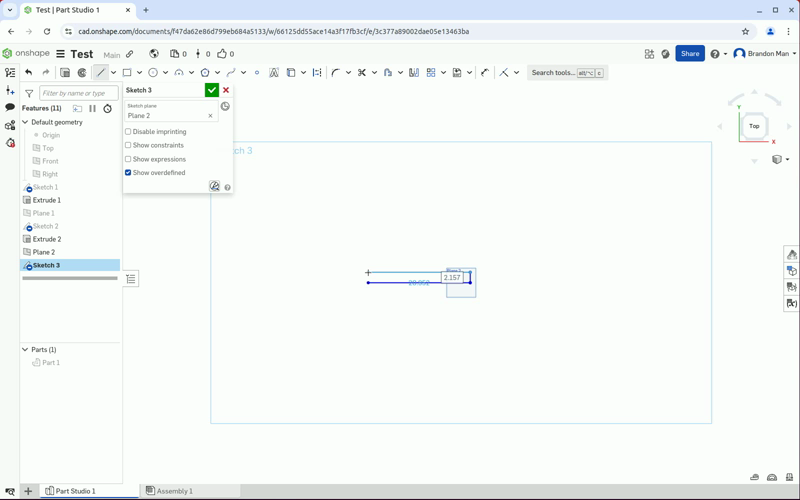
click(368, 272)
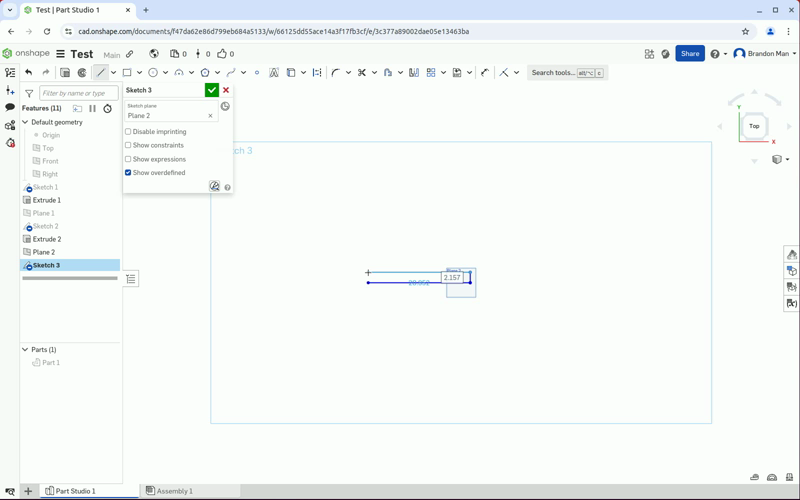
key_up(shift)
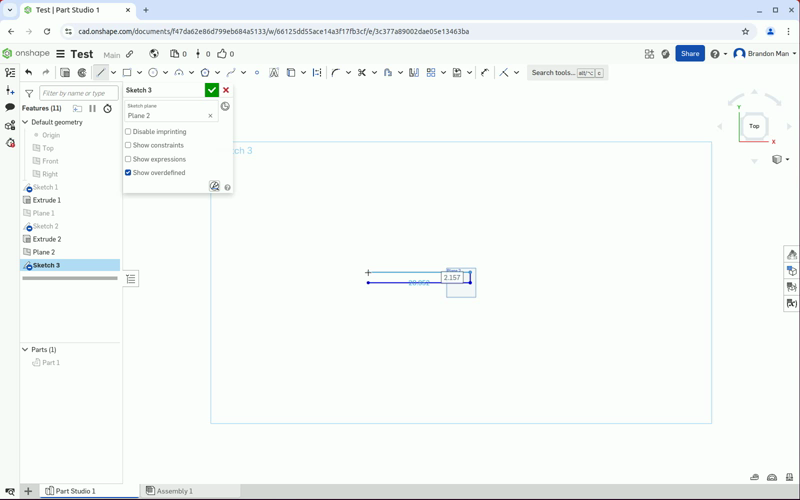
mouse_move(398, 272)
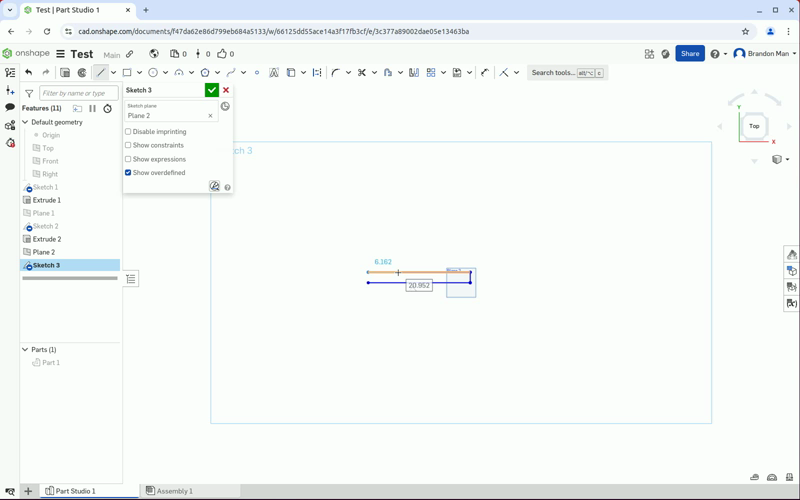
key_down(shift)
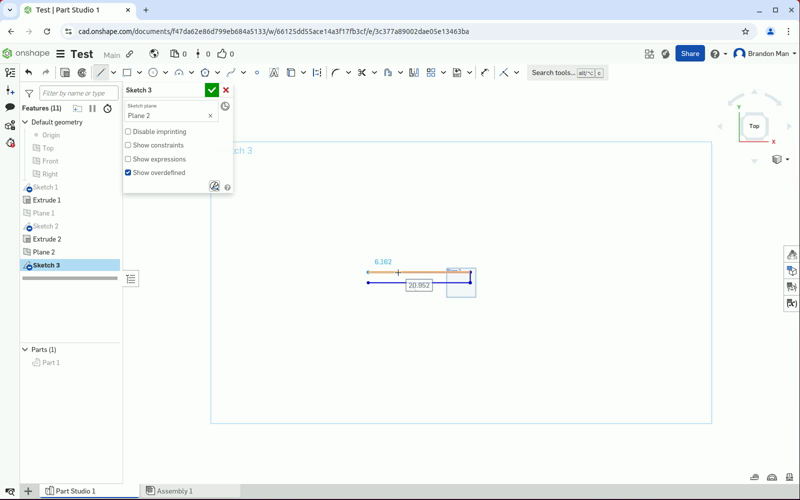
mouse_move(368, 282)
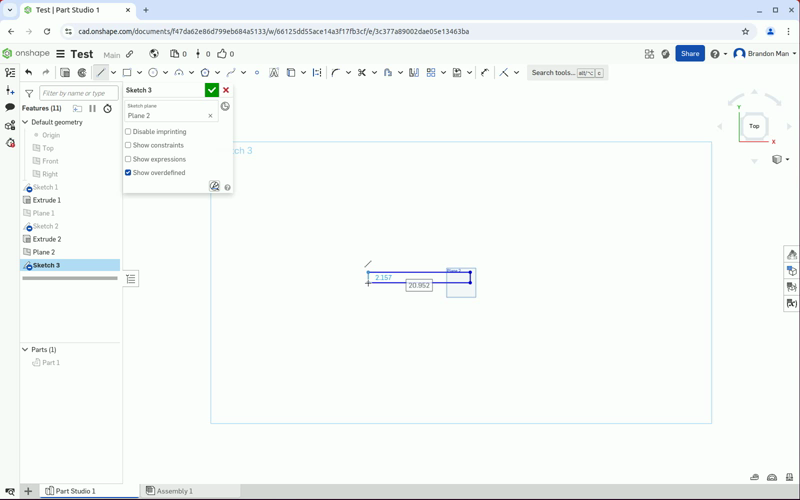
key_up(shift)
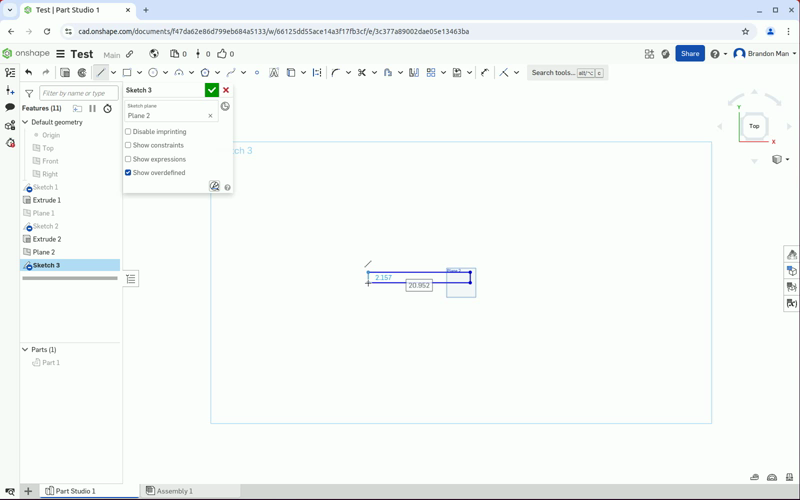
click(368, 282)
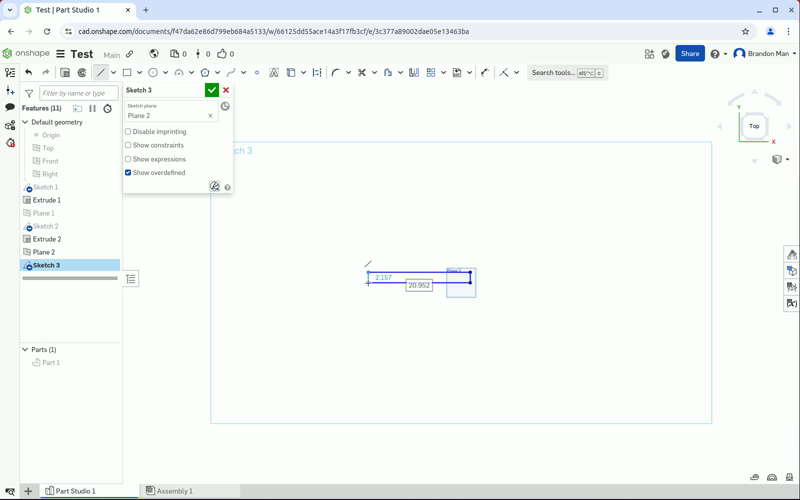
key(esc)
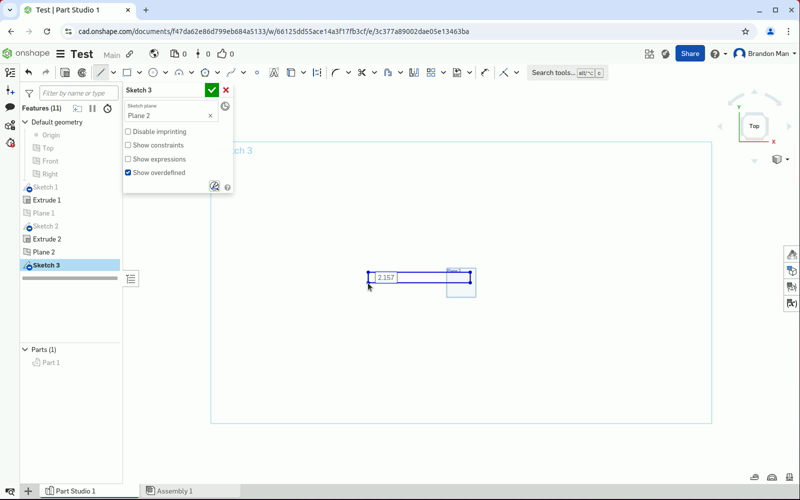
mouse_move(434, 279)
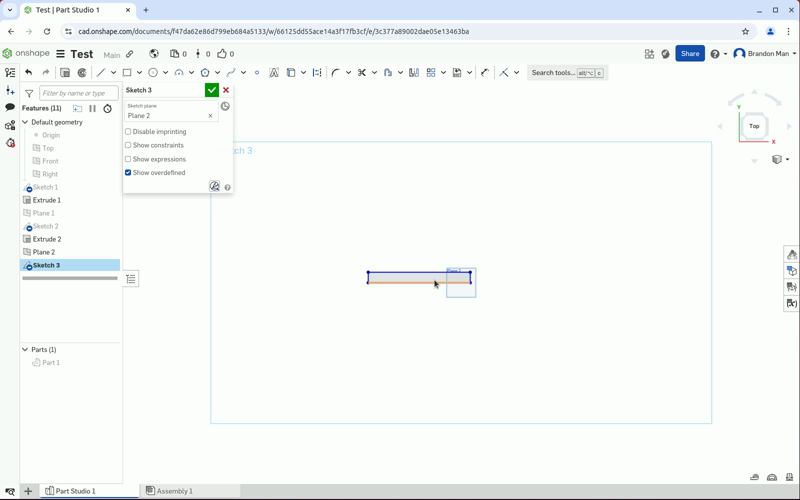
scroll(6)
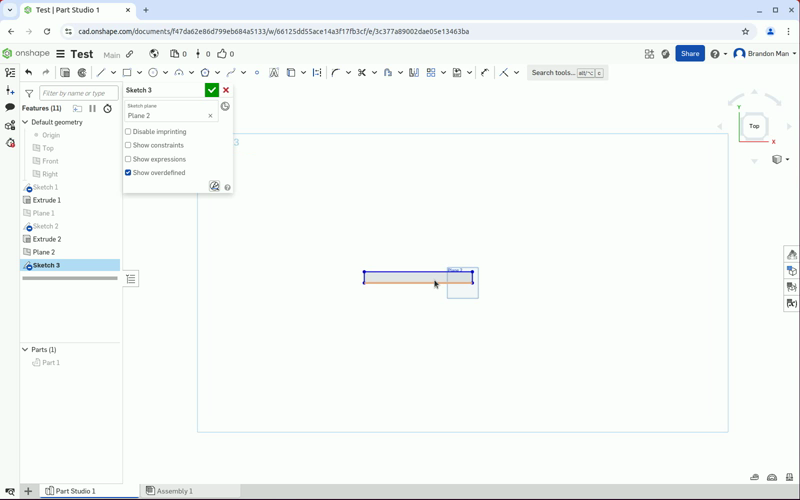
scroll(6)
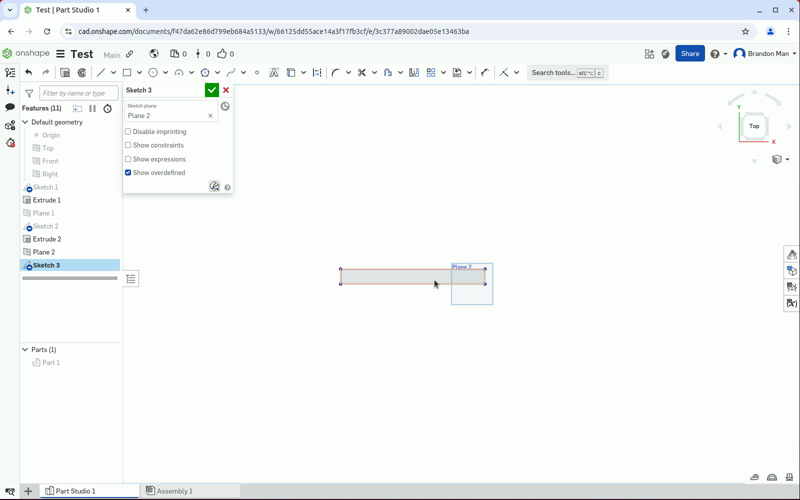
scroll(6)
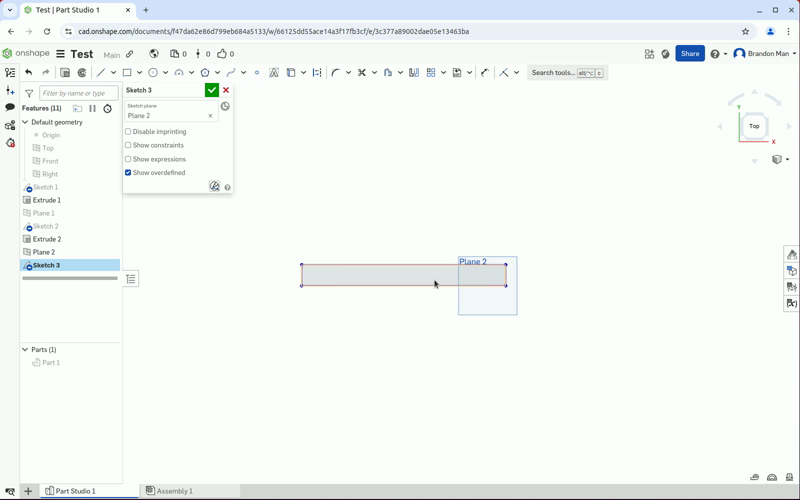
scroll(6)
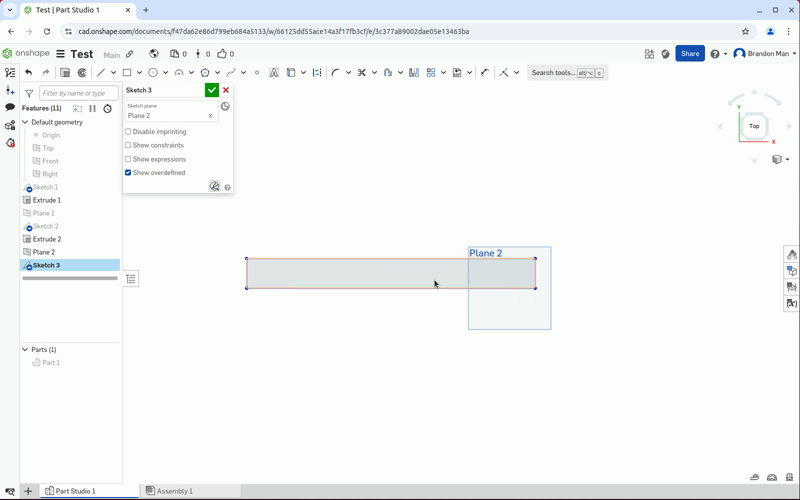
scroll(6)
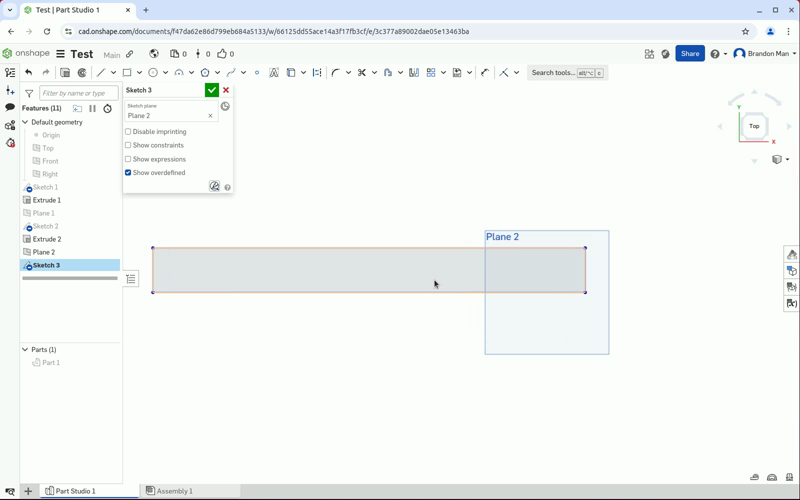
scroll(6)
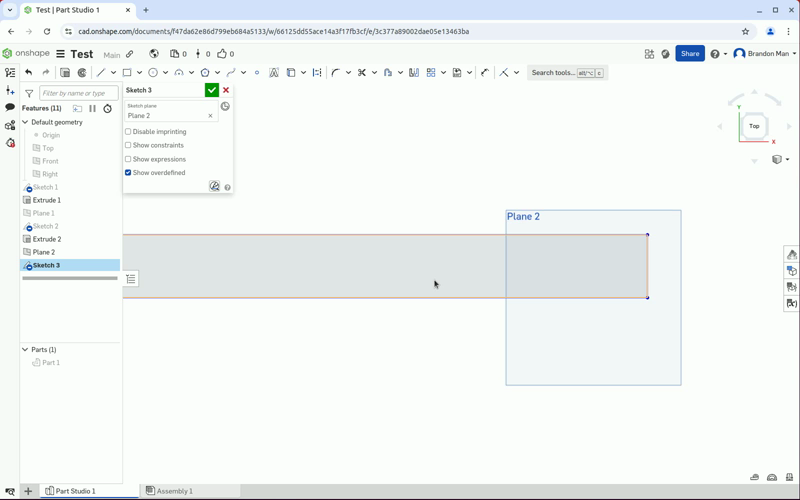
scroll(6)
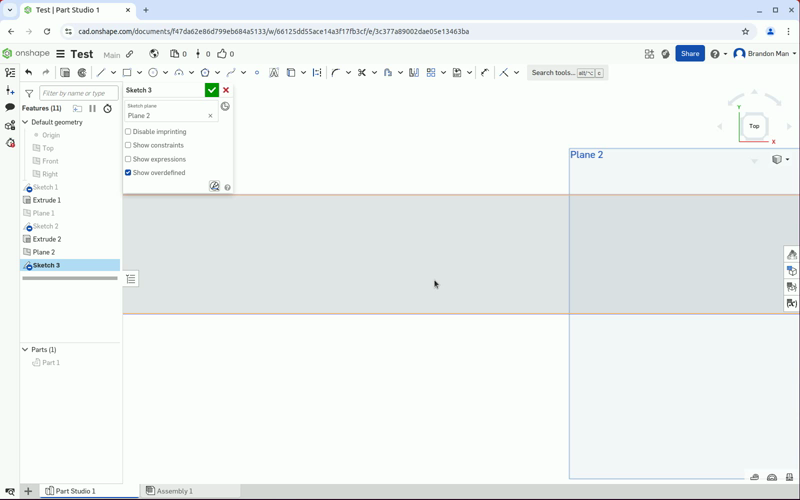
click(434, 279)
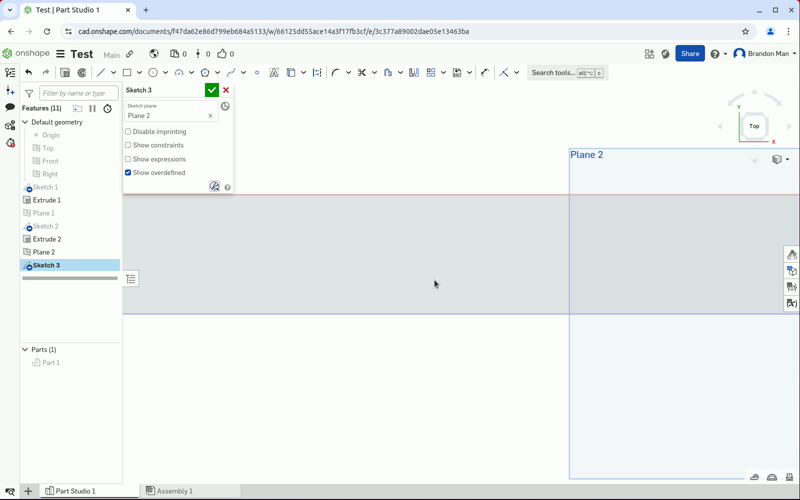
scroll(-6)
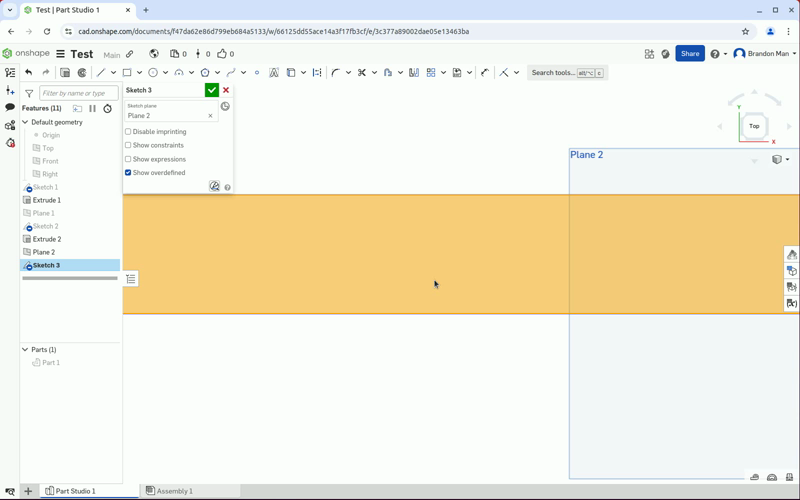
scroll(-6)
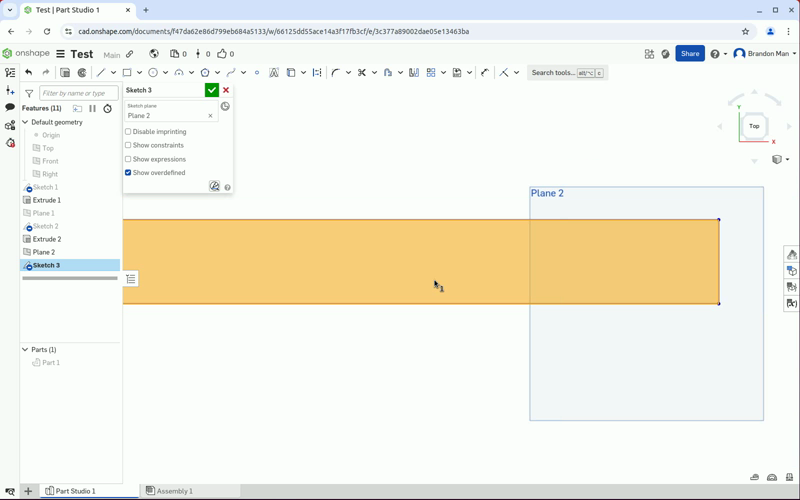
scroll(-6)
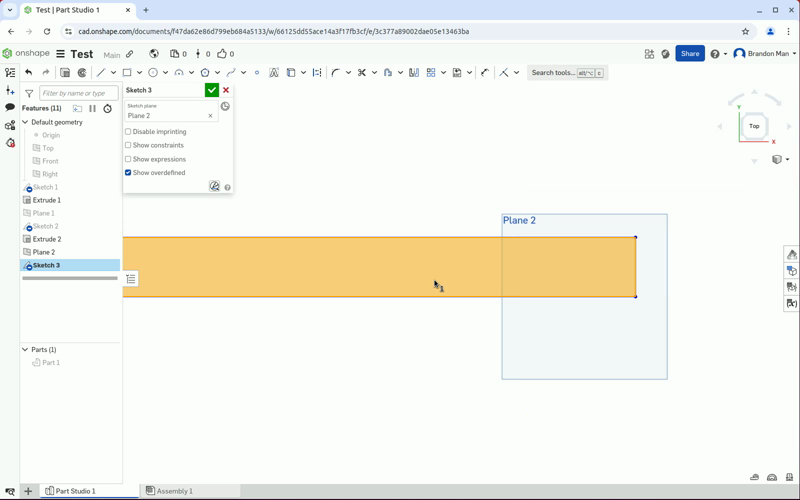
scroll(-6)
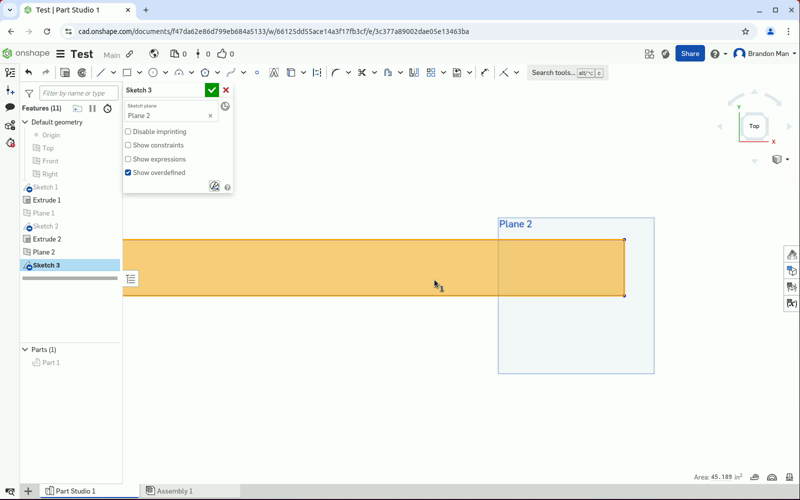
scroll(-6)
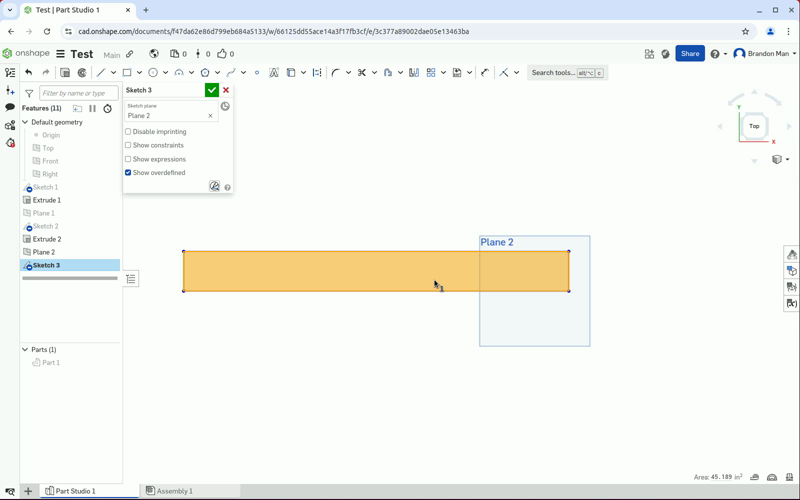
scroll(-6)
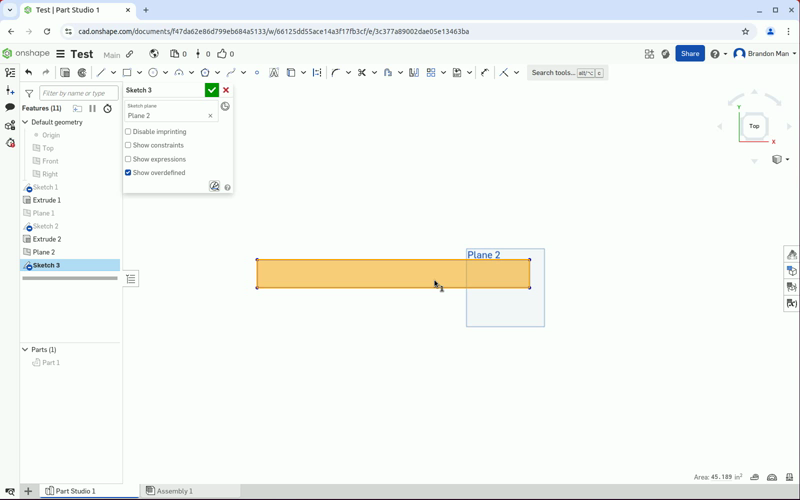
scroll(-6)
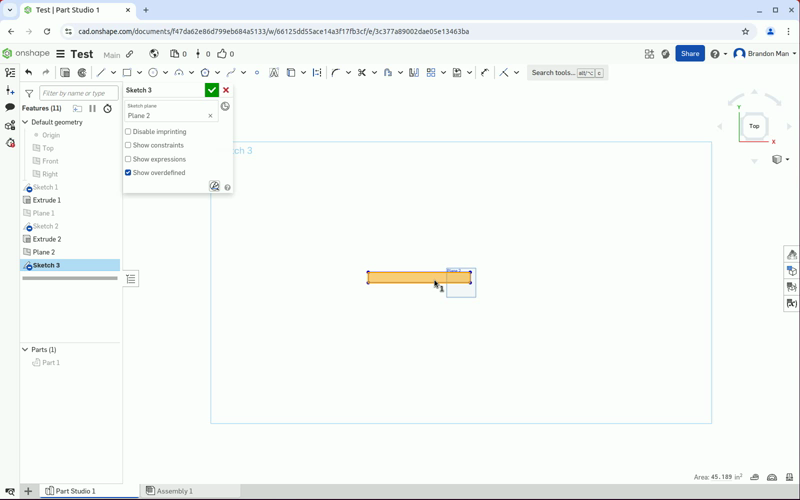
mouse_move(73, 352)
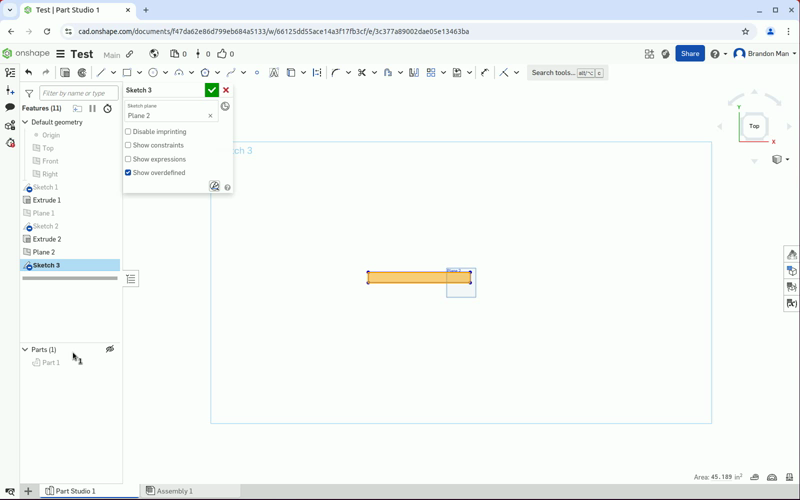
key(shift+y)
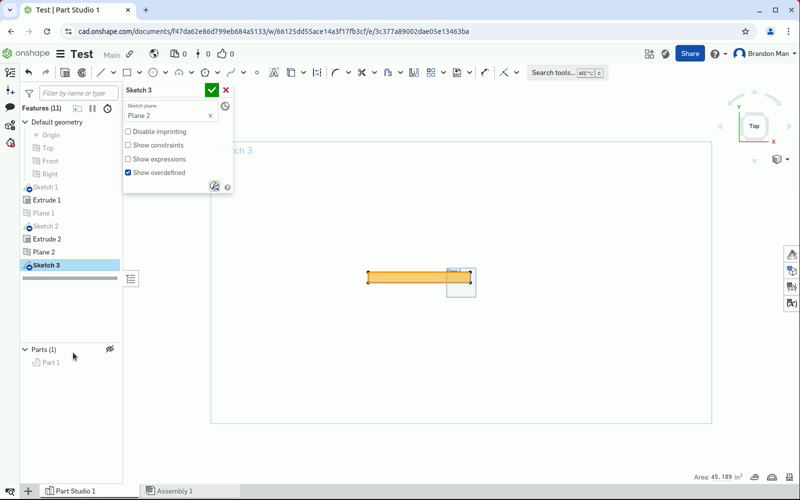
key(shift+e)
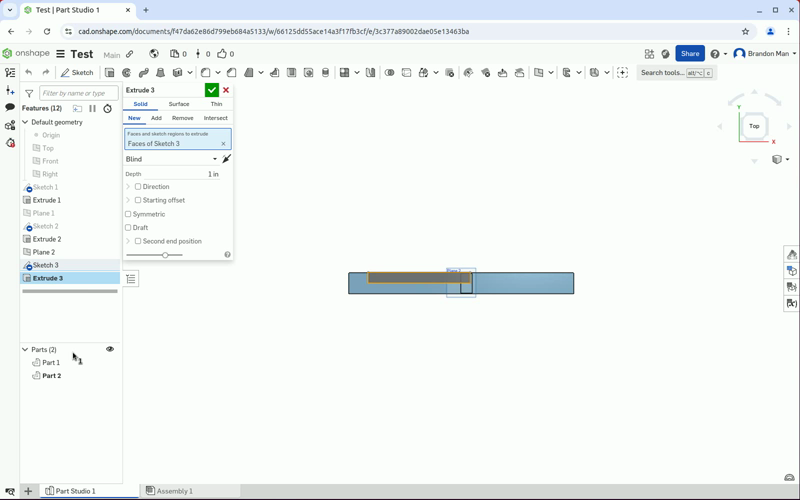
mouse_move(143, 106)
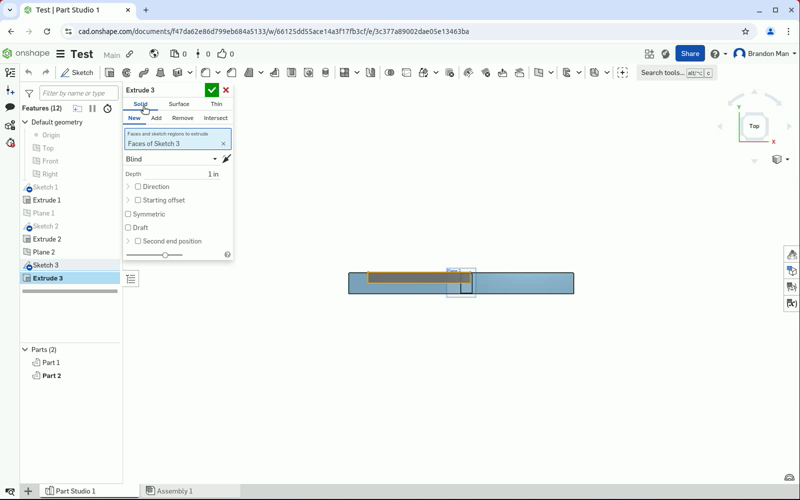
click(143, 106)
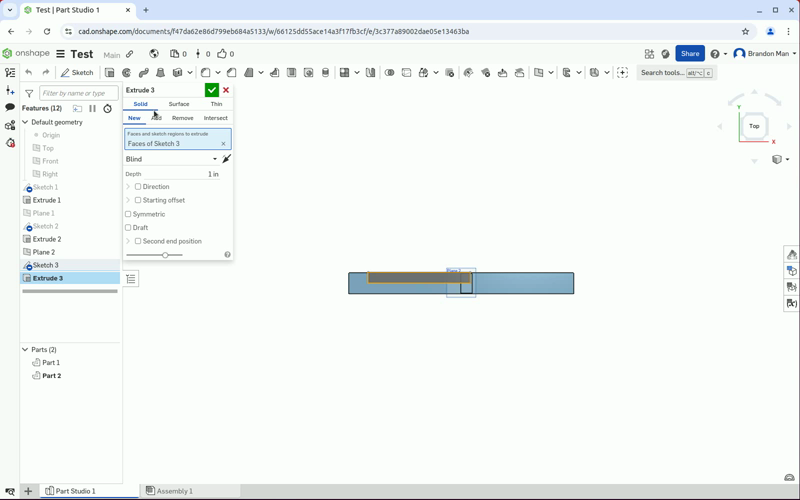
mouse_move(186, 120)
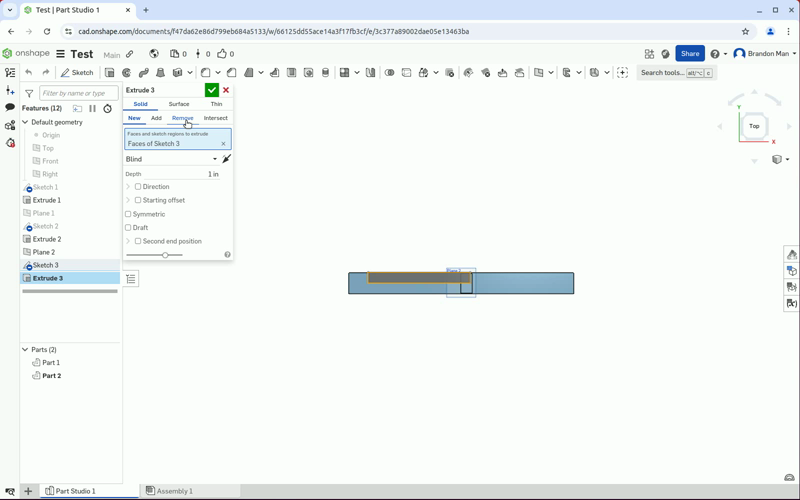
click(186, 120)
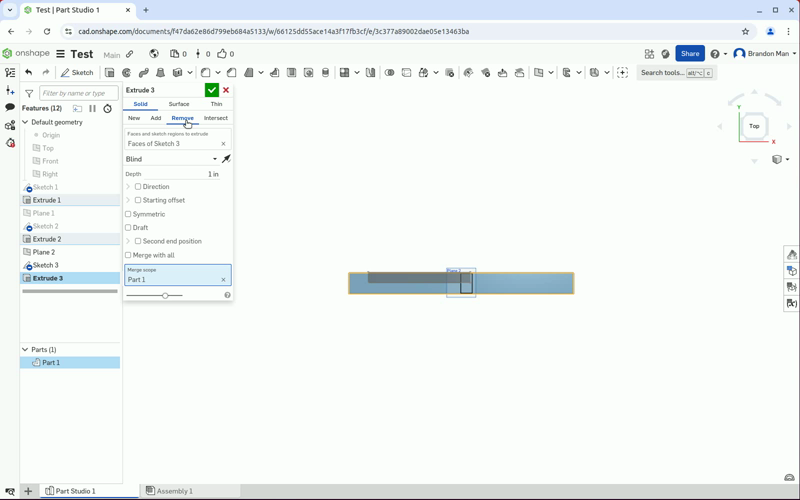
key(tab, 4)
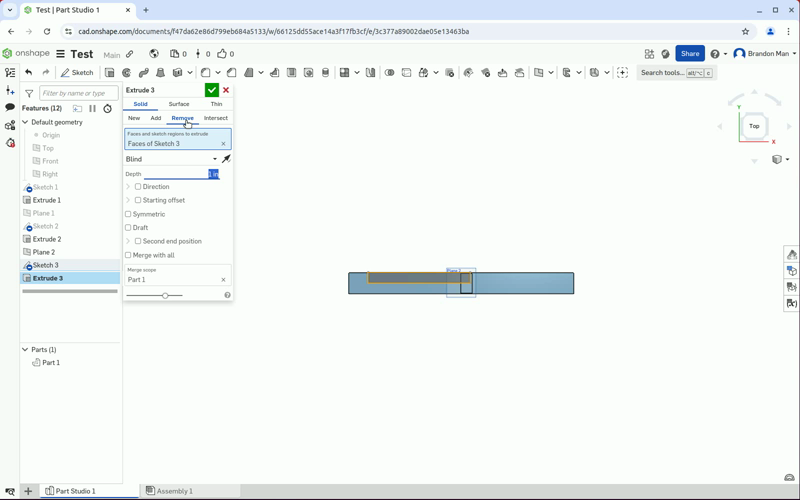
text(4.092)
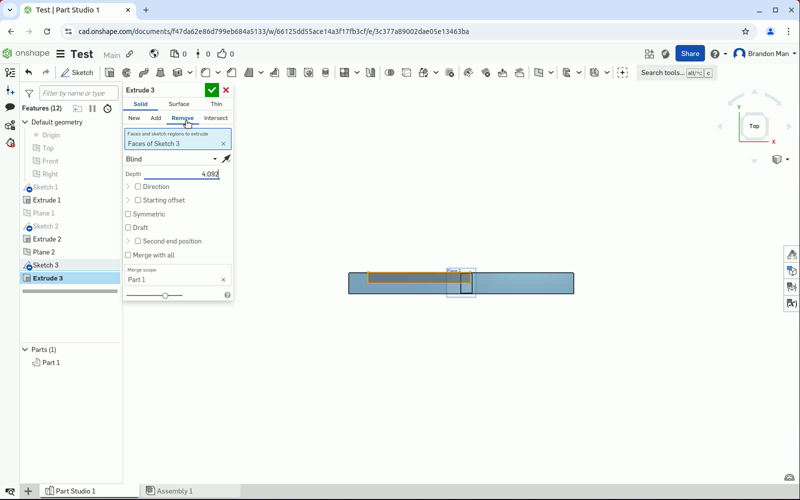
key(tab, 6)
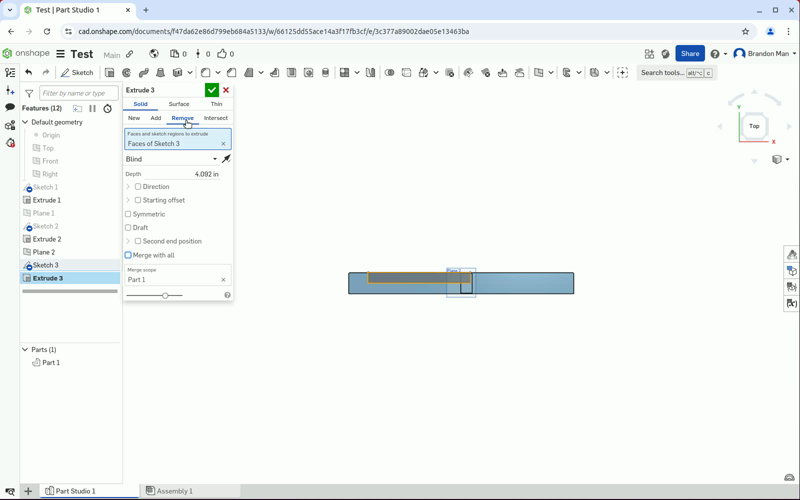
key(space)
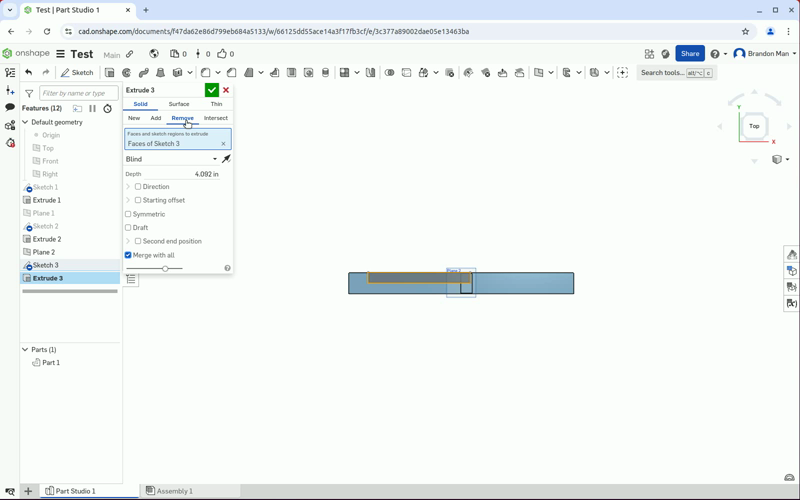
key(enter)
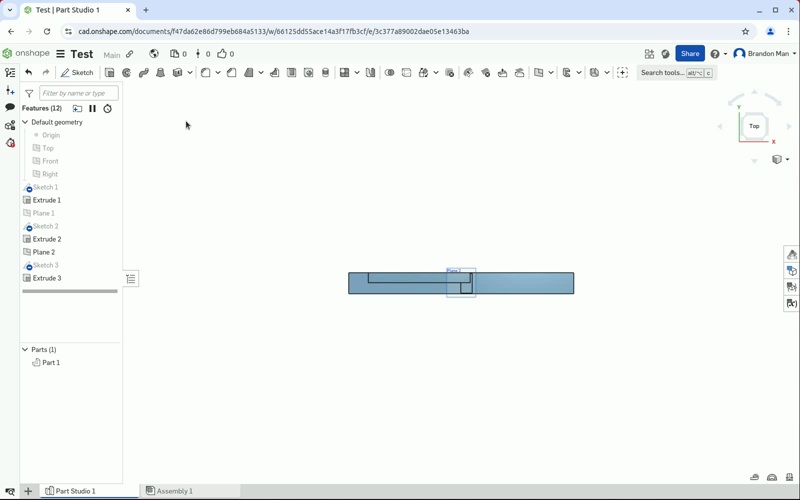
key(shift+h)
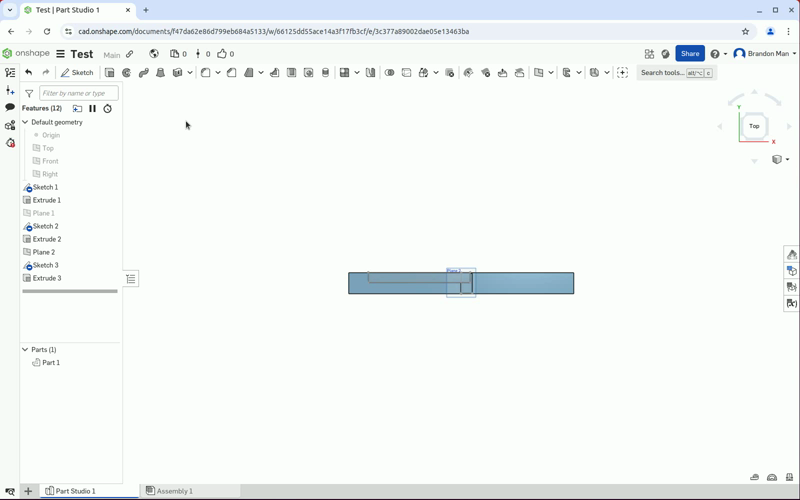
key(shift+h)
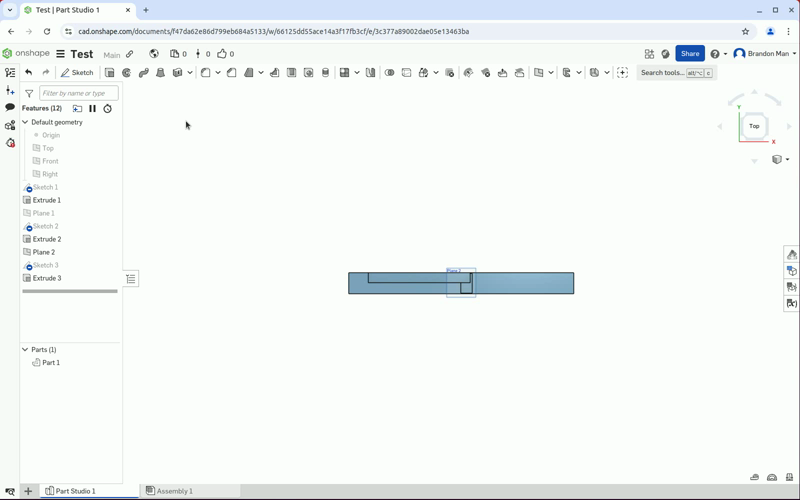
mouse_move(73, 189)
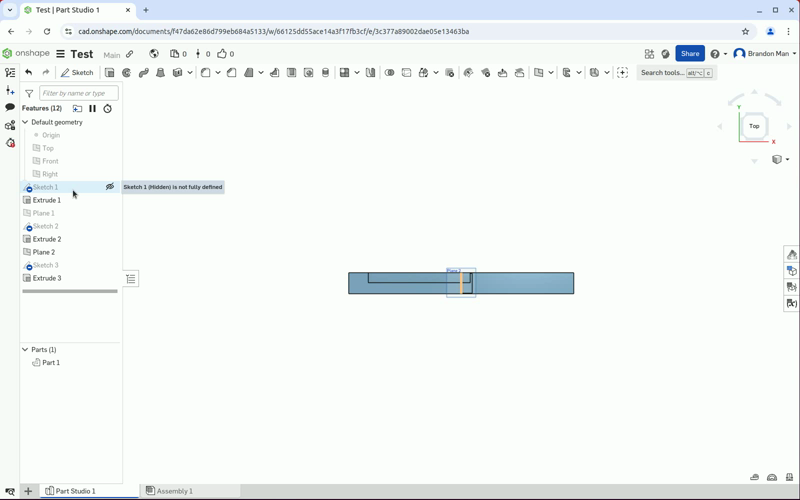
click(73, 189)
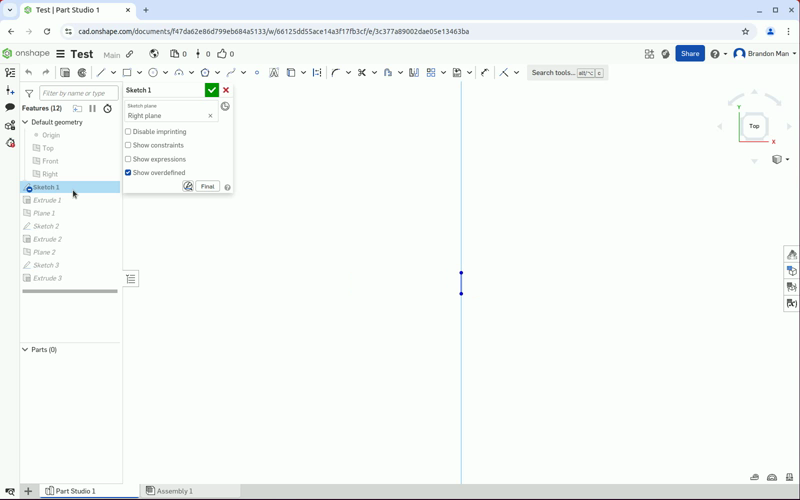
mouse_move(229, 92)
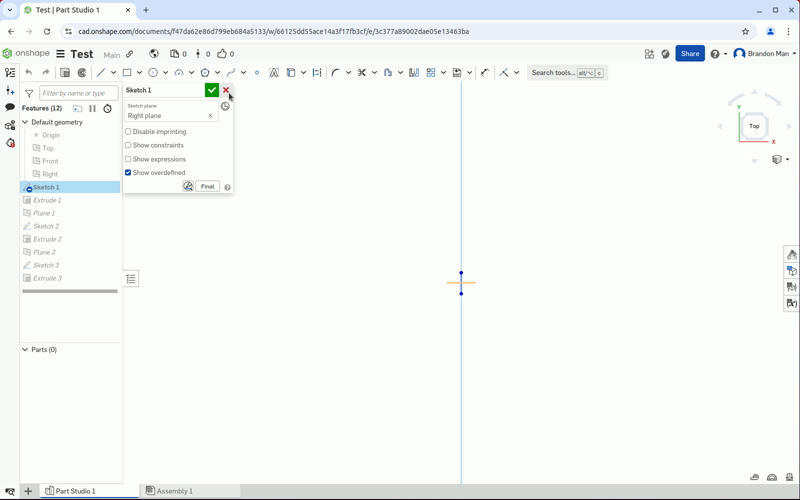
click(229, 92)
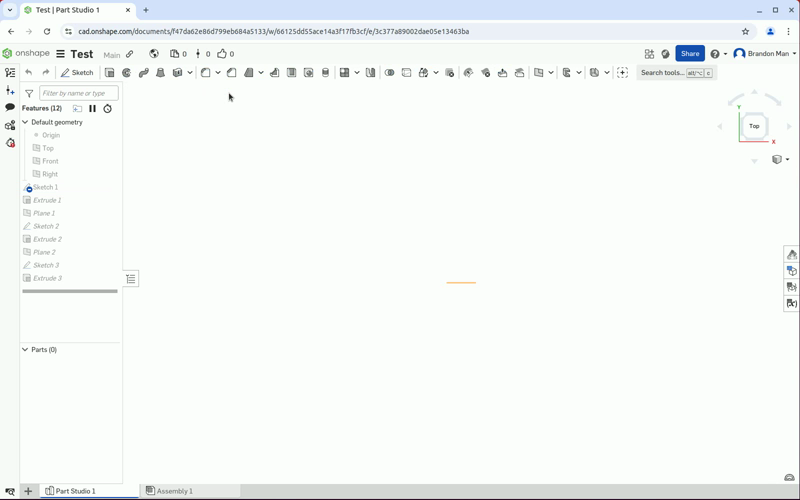
key(shift+s)
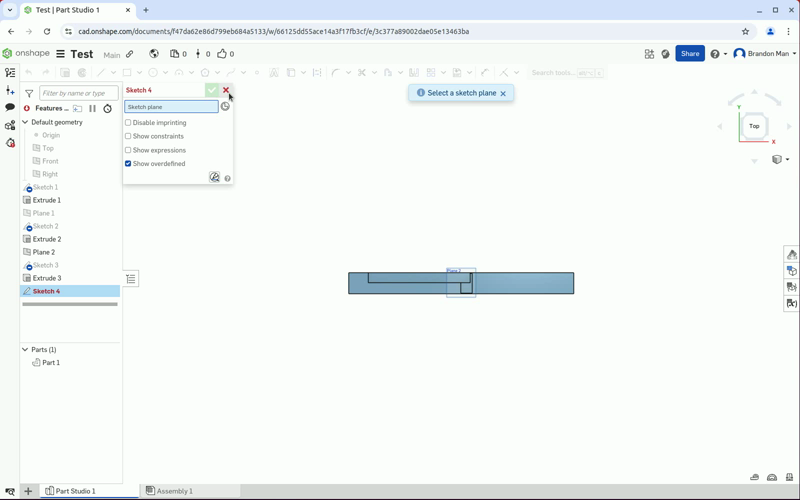
mouse_move(73, 254)
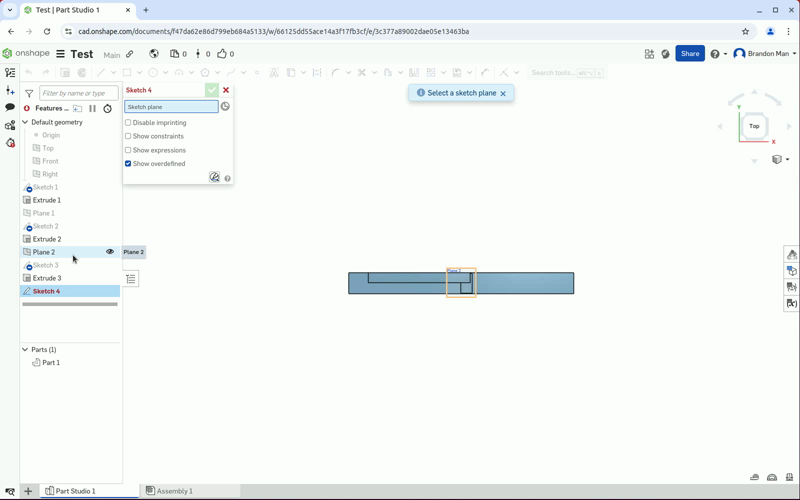
click(73, 254)
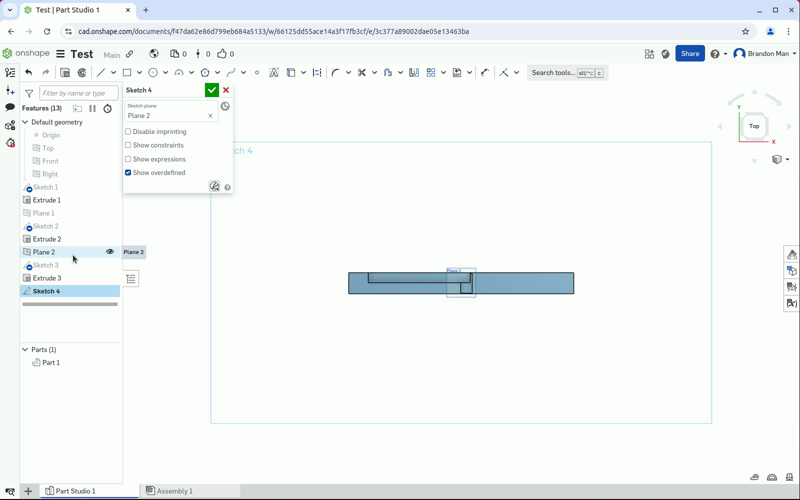
mouse_move(73, 352)
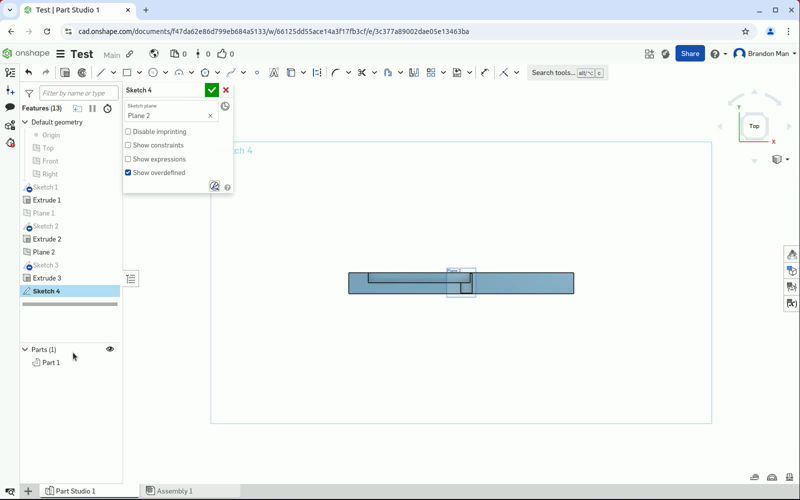
key(y)
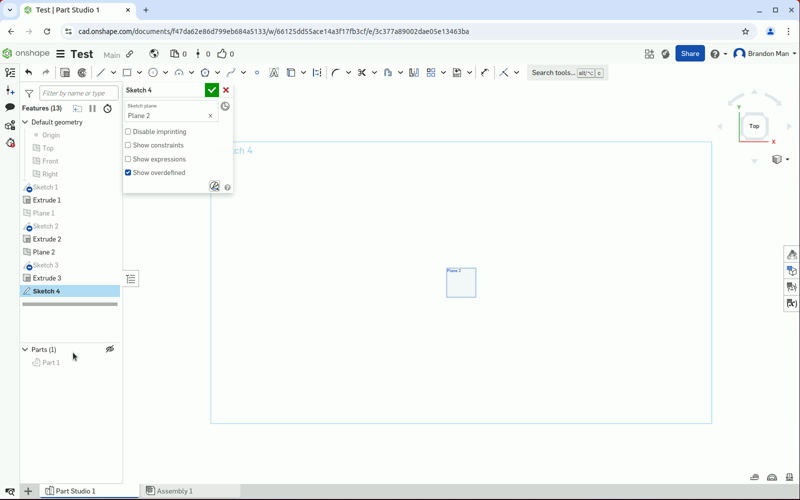
key(l)
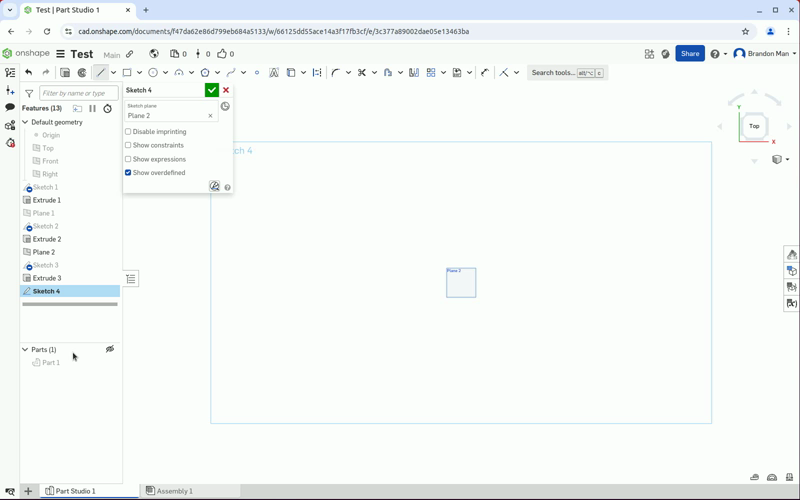
key_down(shift)
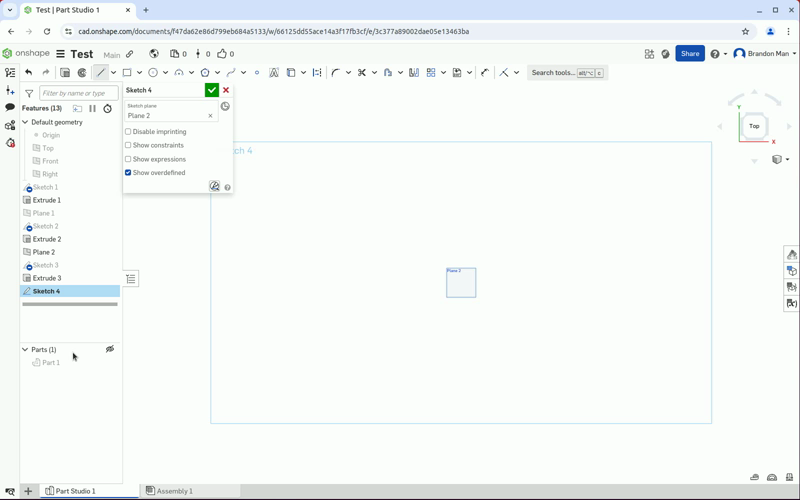
mouse_move(471, 282)
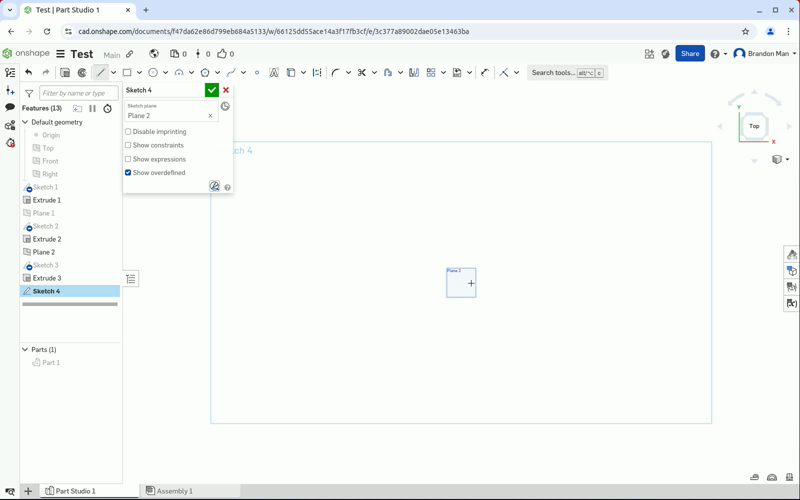
click(471, 282)
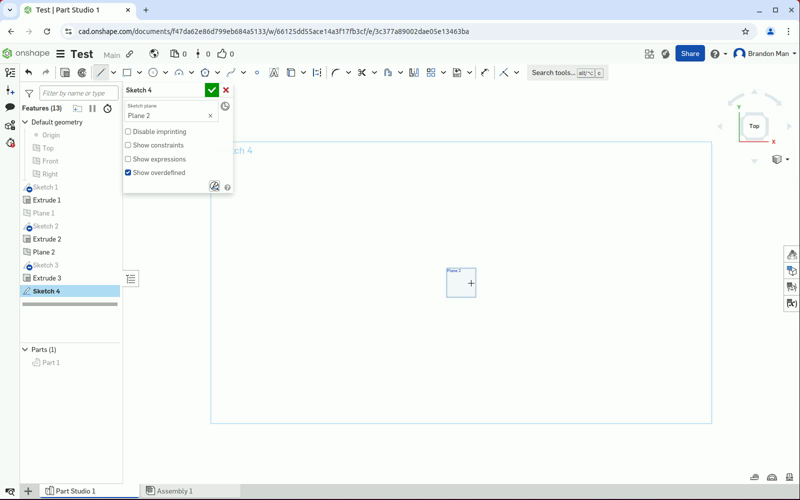
key_up(shift)
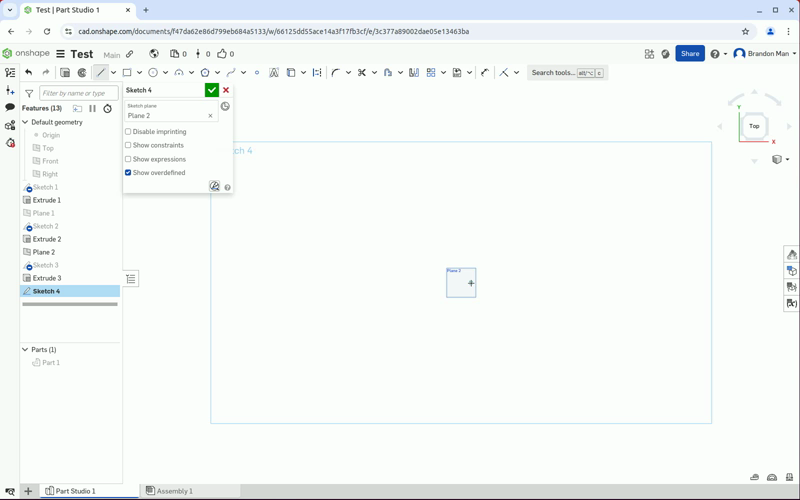
key_down(shift)
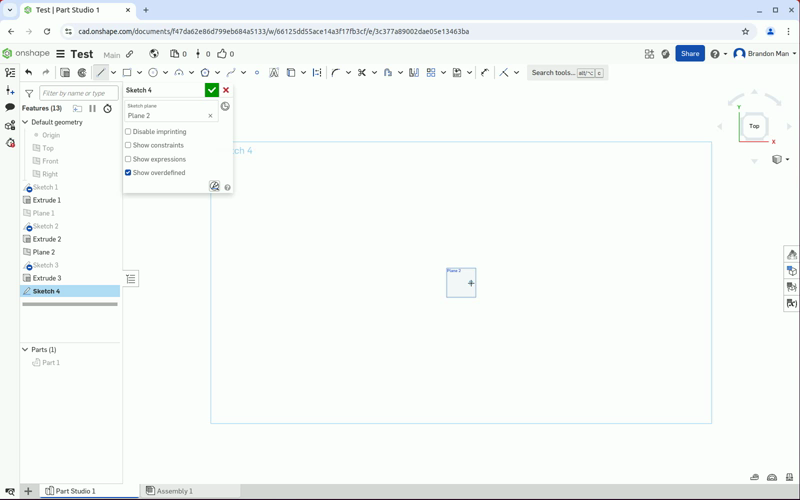
mouse_move(553, 282)
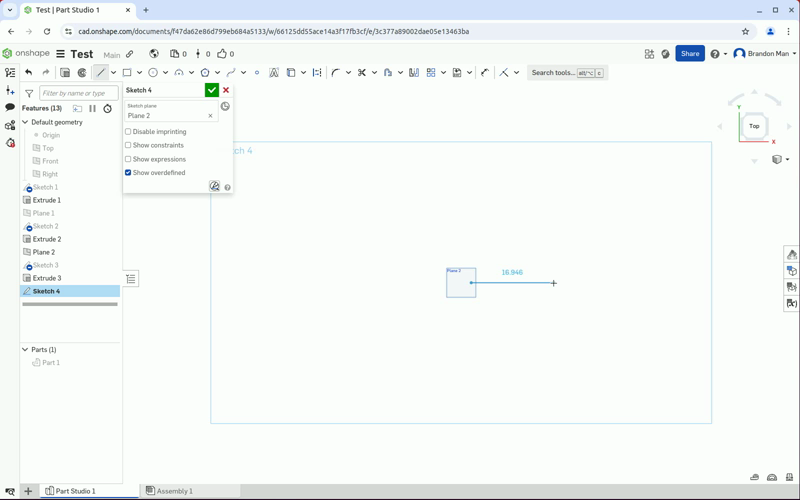
click(553, 282)
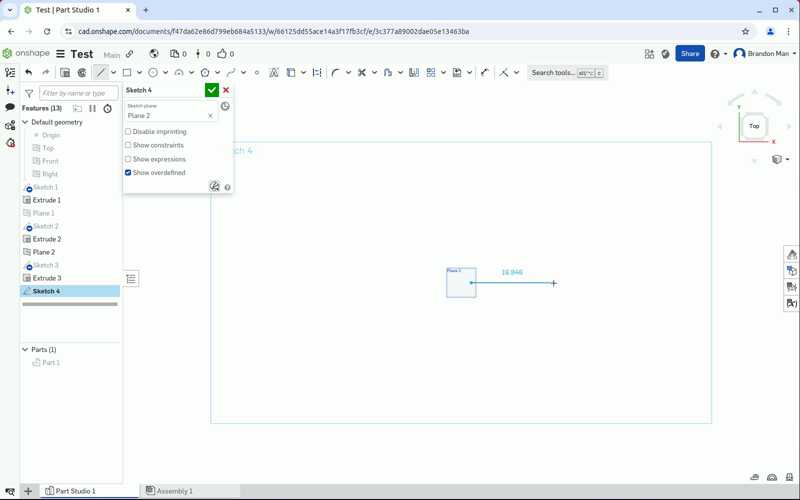
key_up(shift)
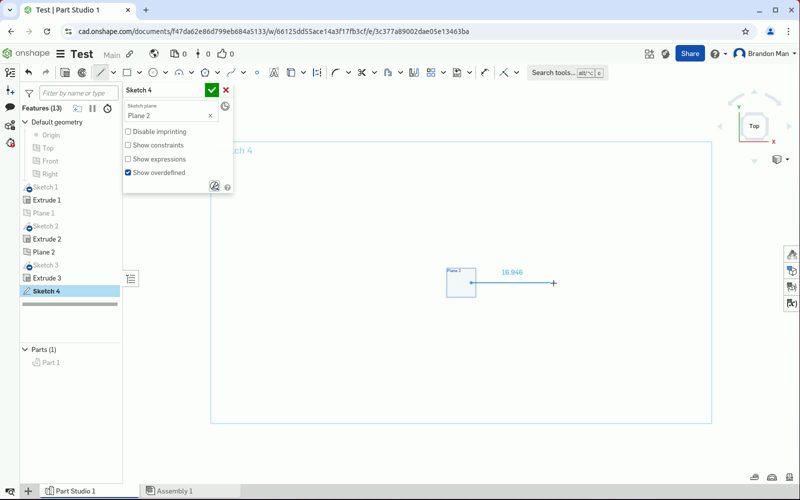
key_down(shift)
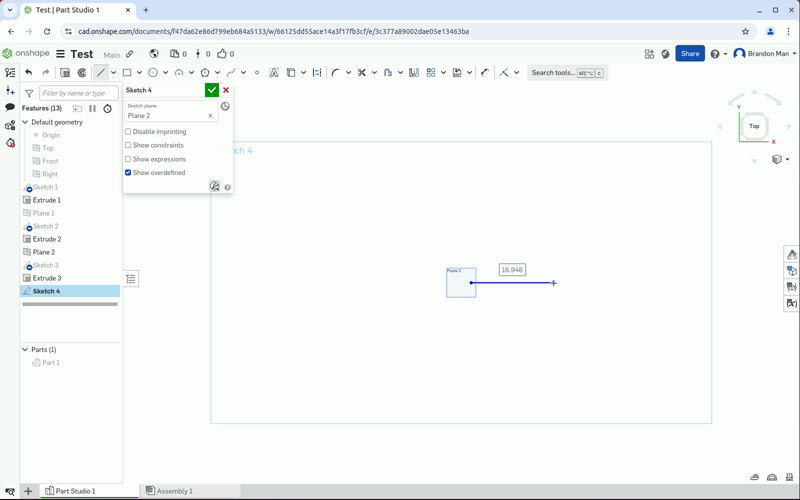
mouse_move(583, 282)
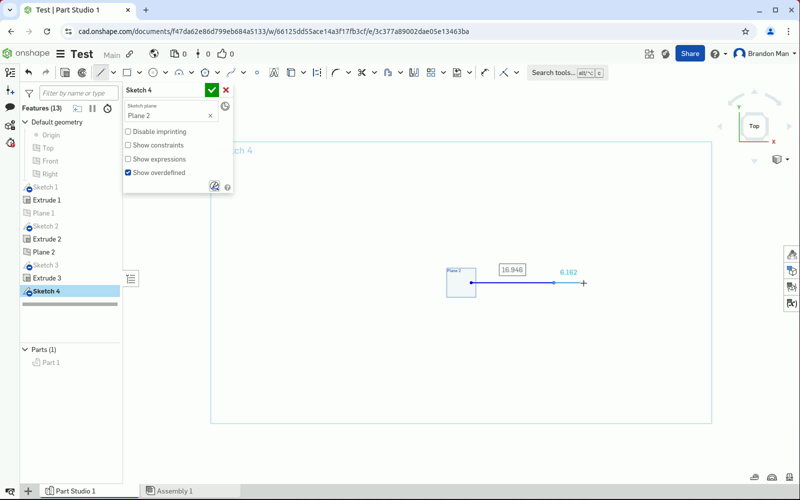
mouse_move(553, 272)
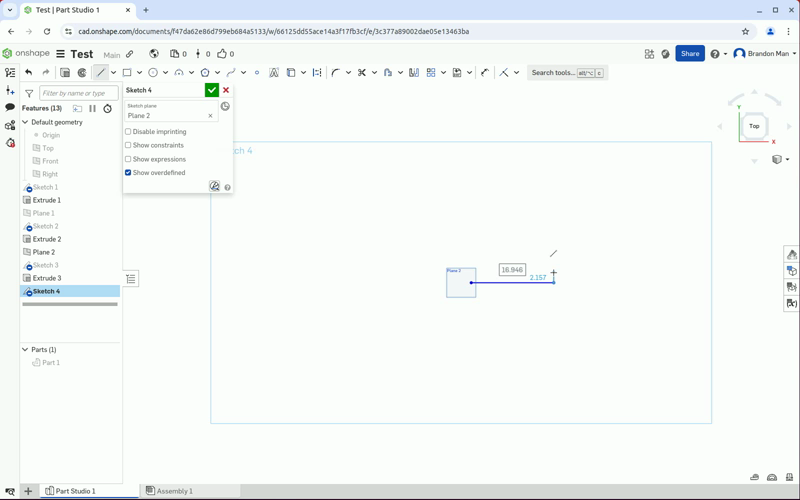
click(553, 272)
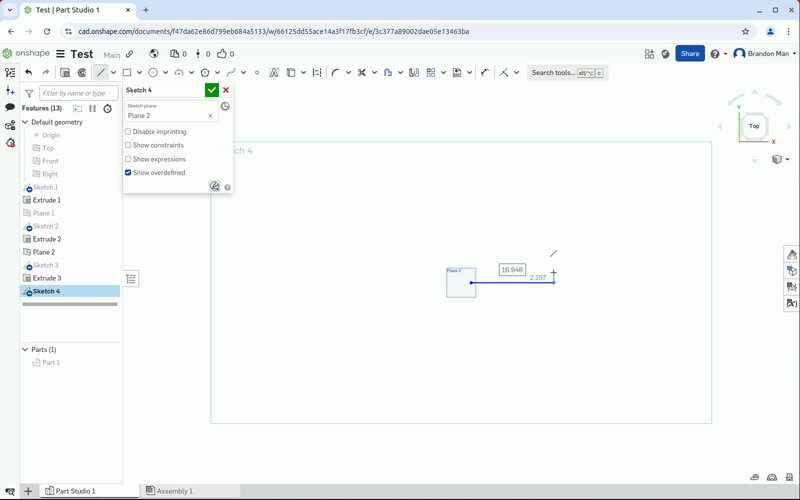
key_up(shift)
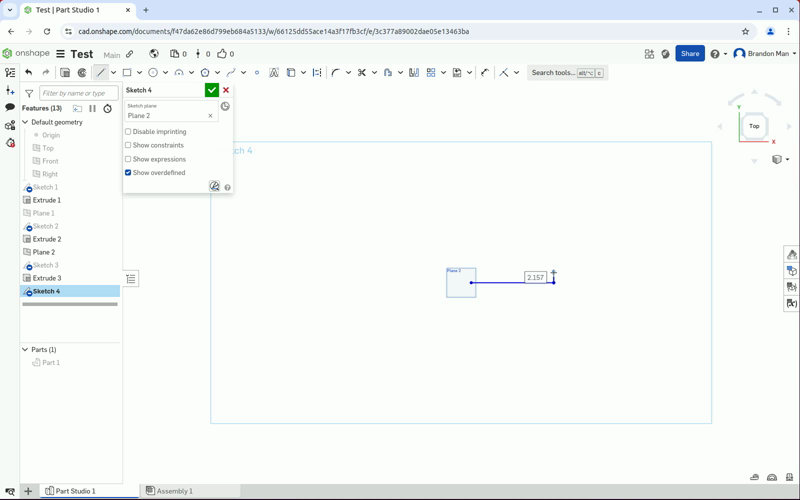
key_down(shift)
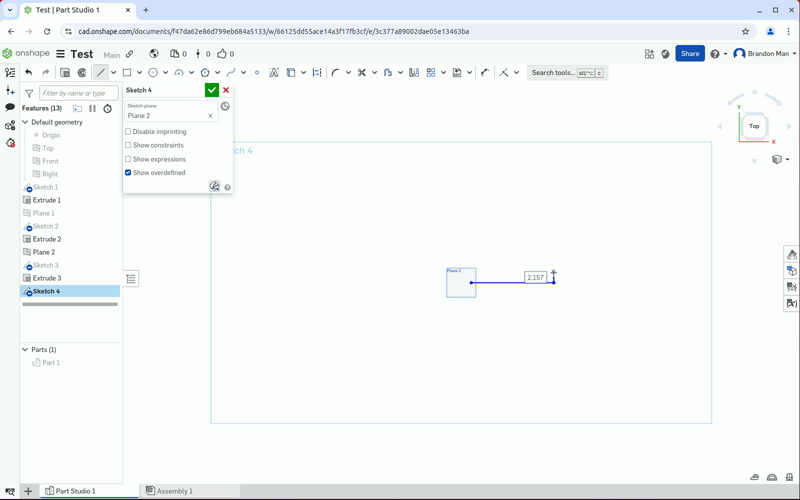
mouse_move(471, 272)
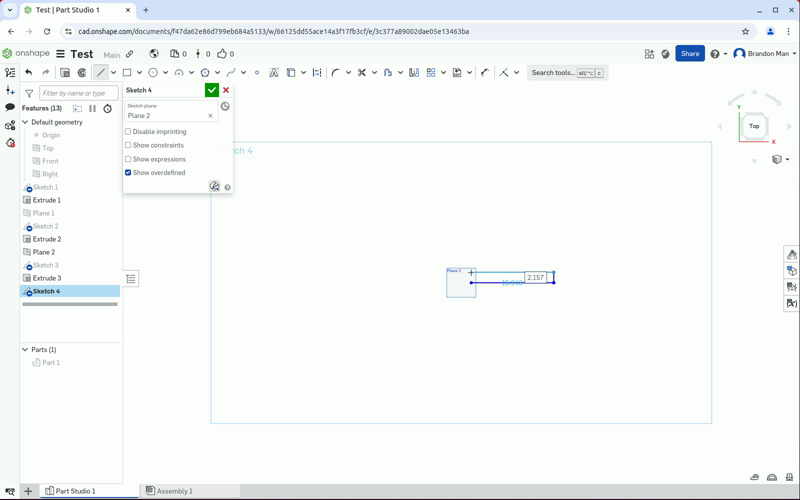
click(471, 272)
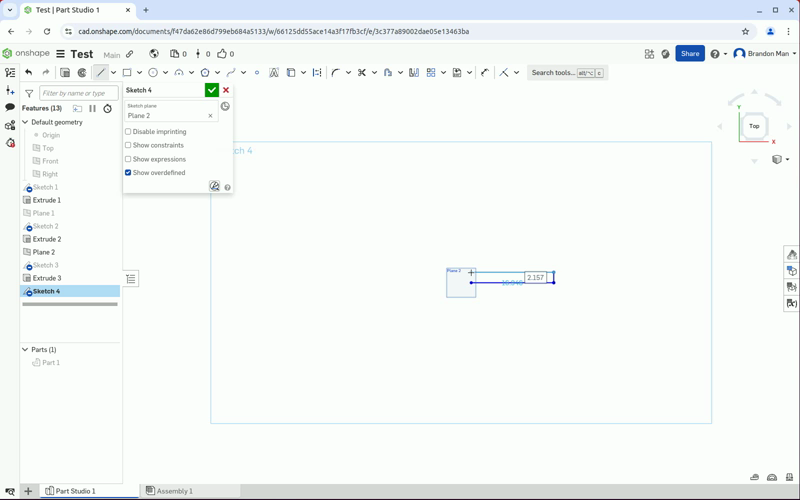
key_up(shift)
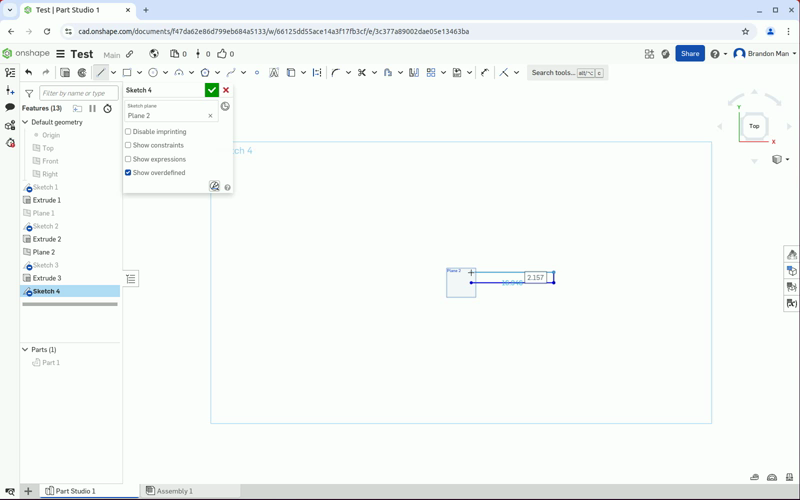
mouse_move(501, 272)
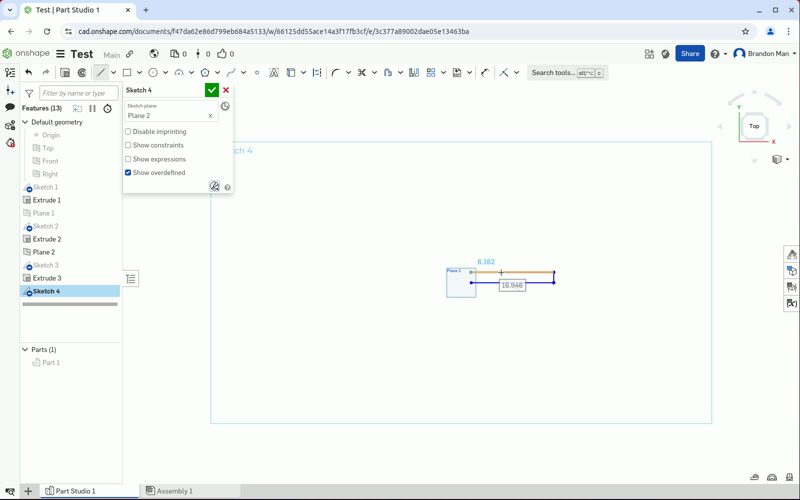
key_down(shift)
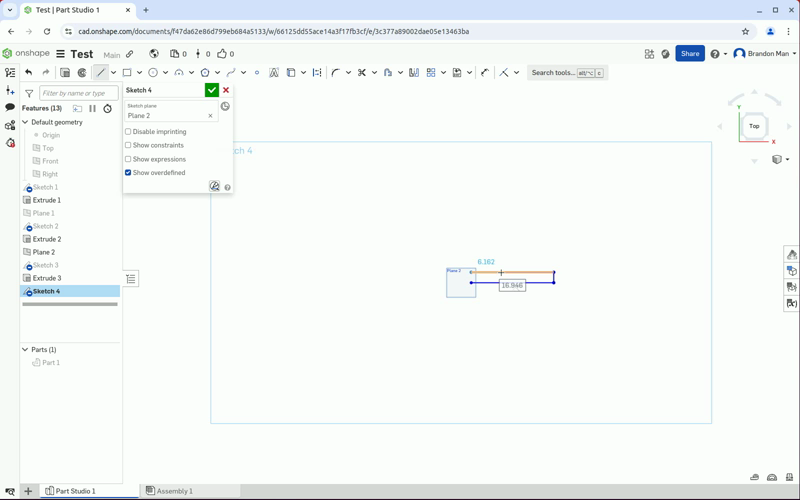
mouse_move(471, 282)
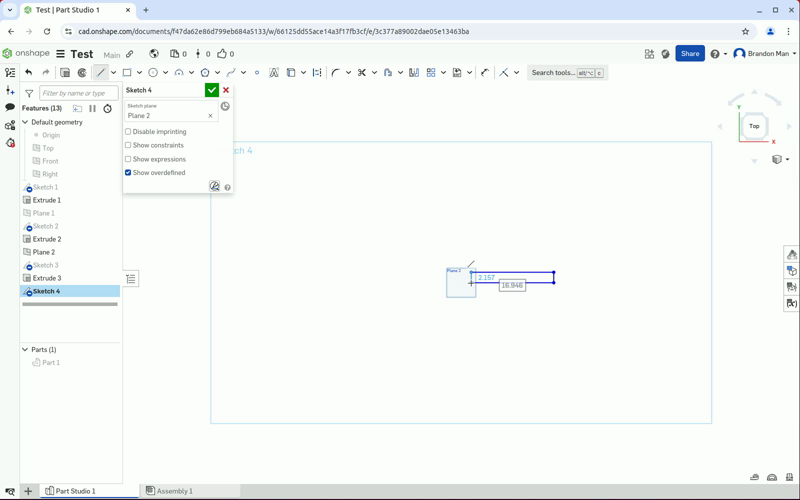
key_up(shift)
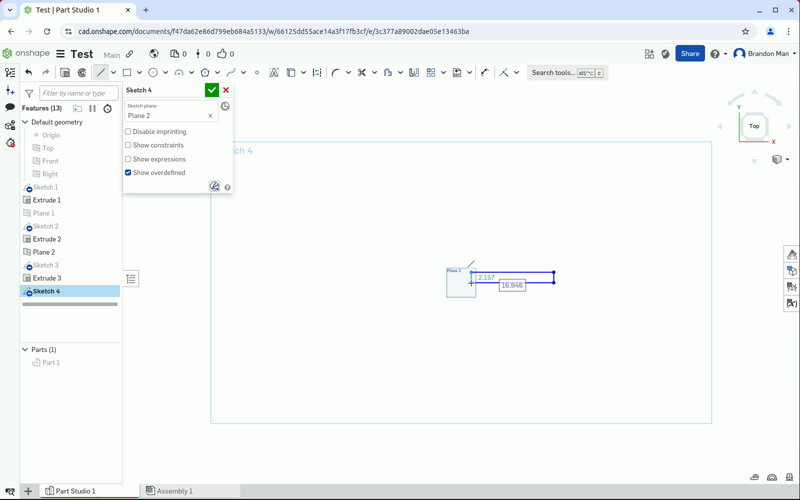
click(471, 282)
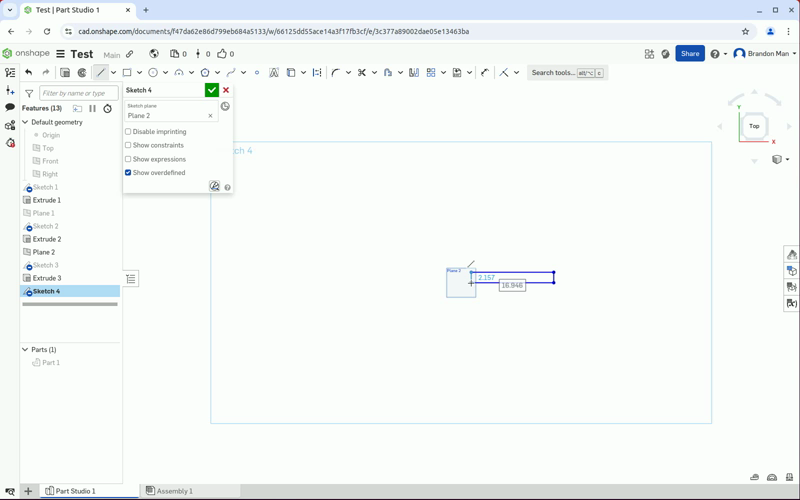
key(esc)
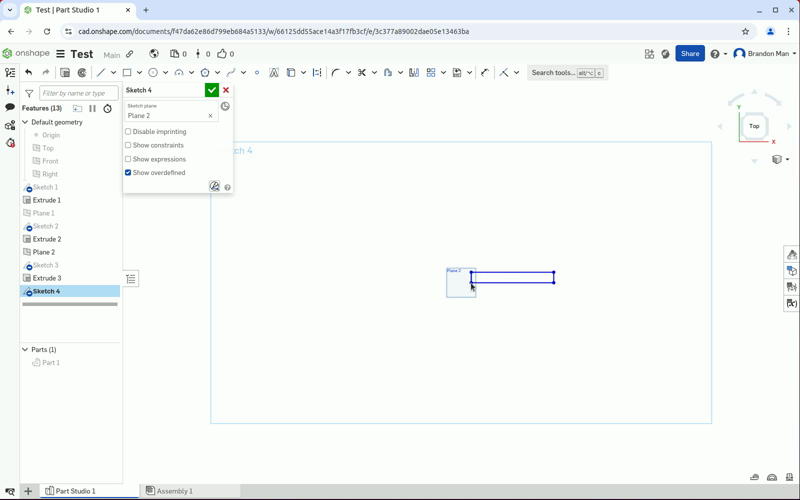
mouse_move(483, 277)
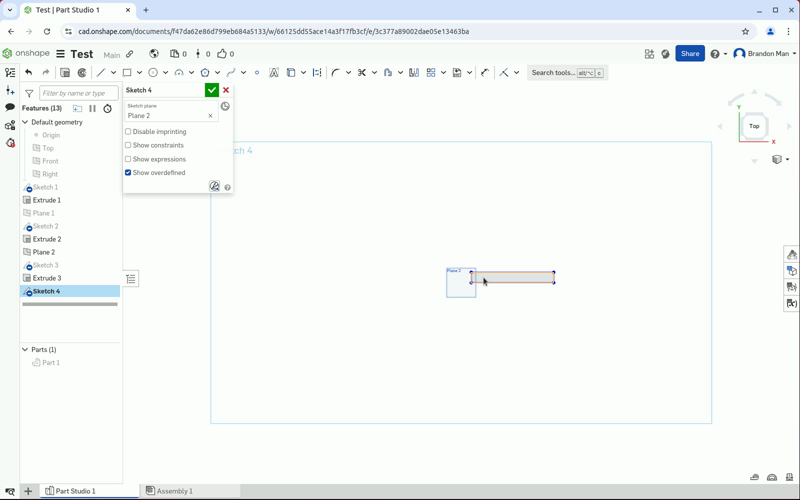
scroll(6)
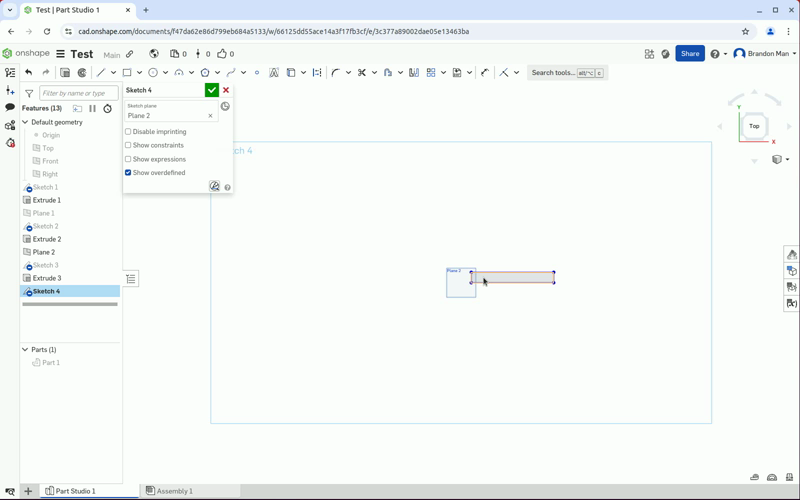
scroll(6)
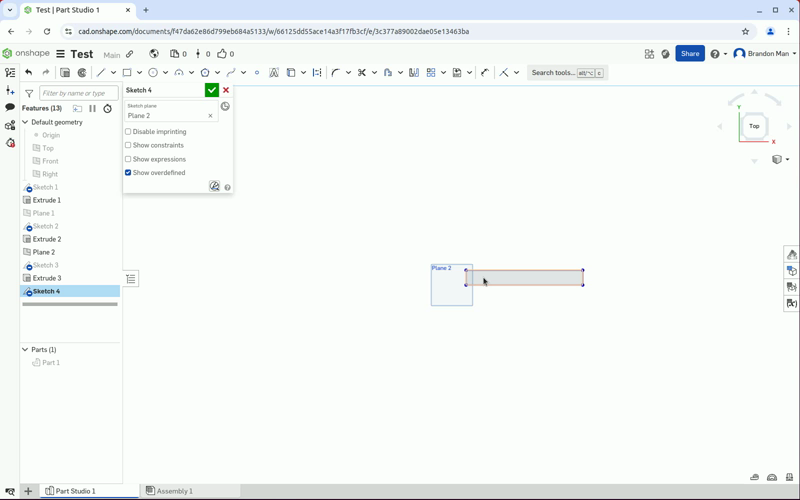
scroll(6)
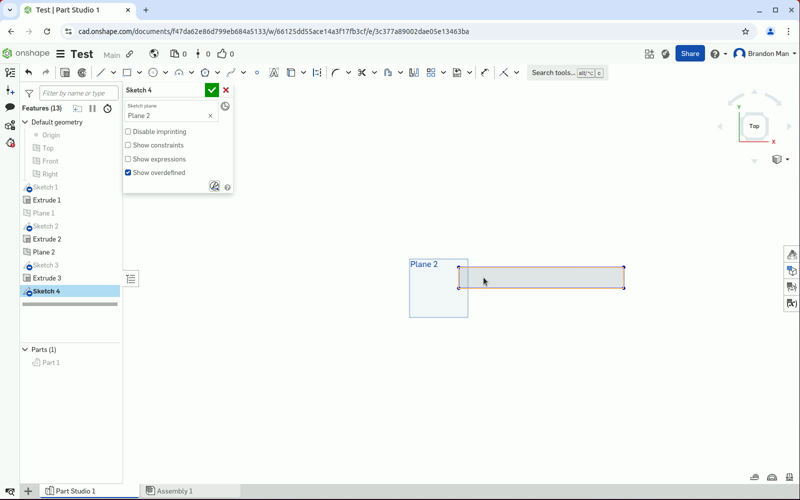
scroll(6)
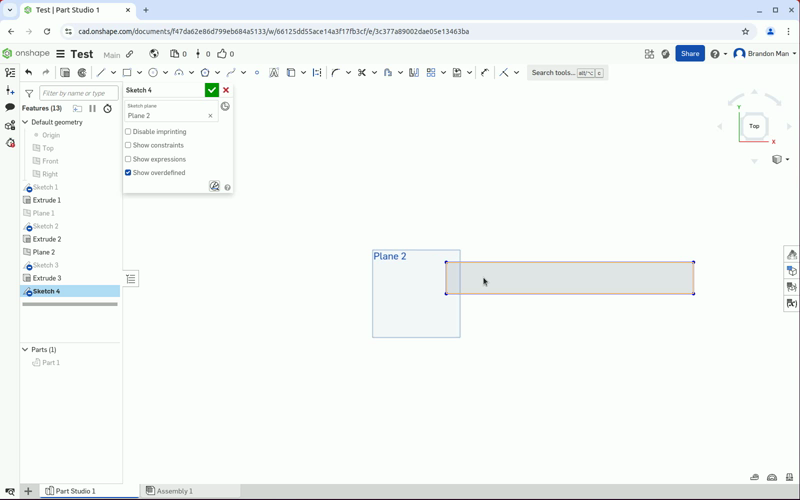
scroll(6)
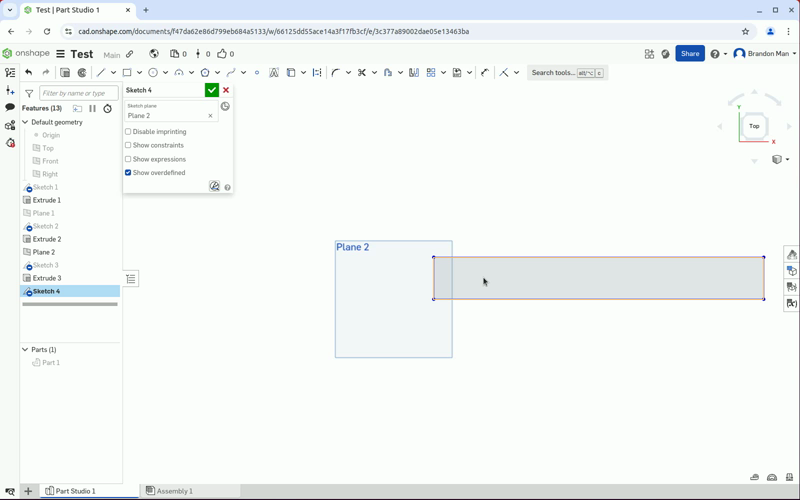
scroll(6)
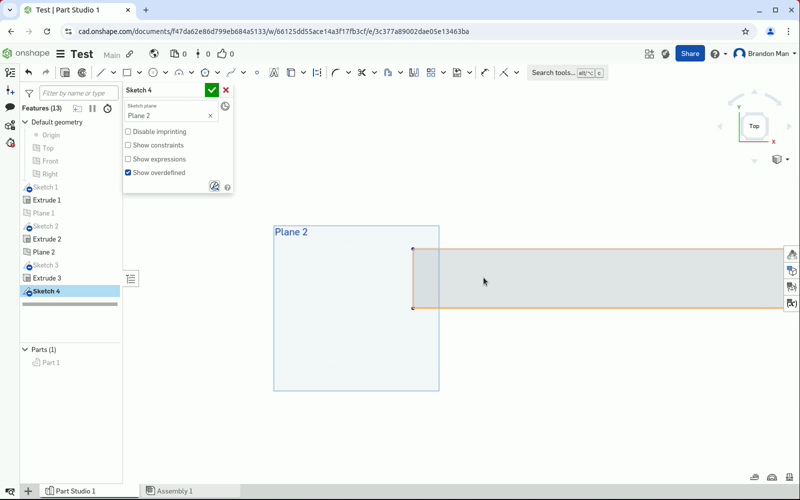
scroll(6)
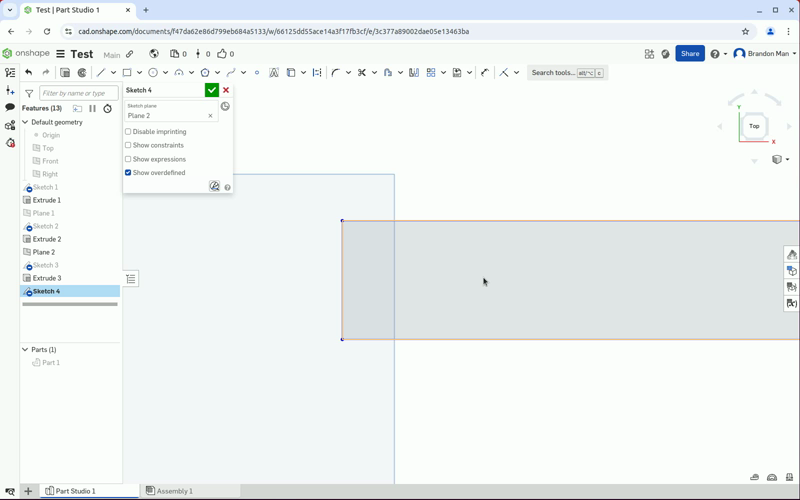
click(483, 277)
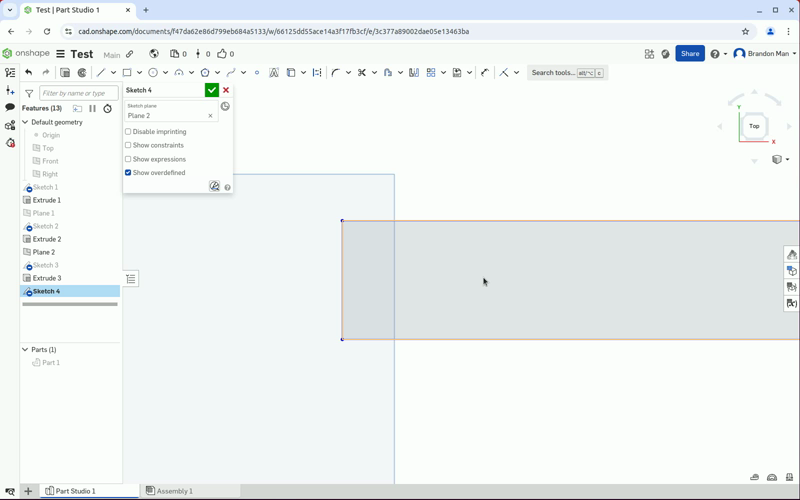
scroll(-6)
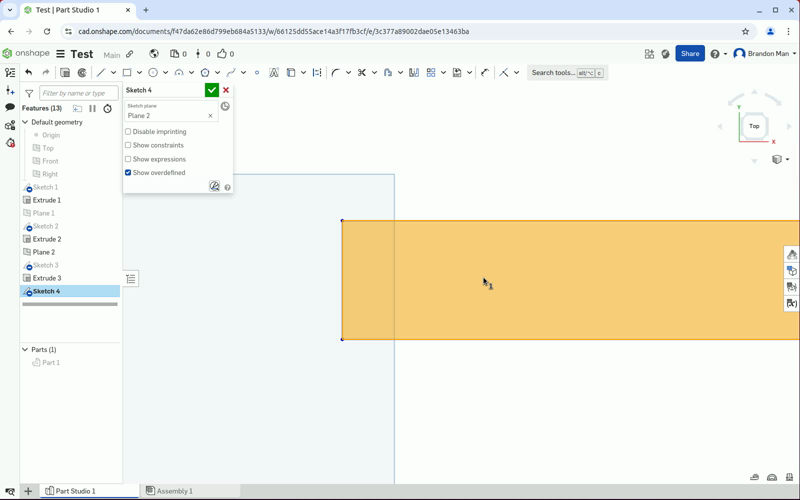
scroll(-6)
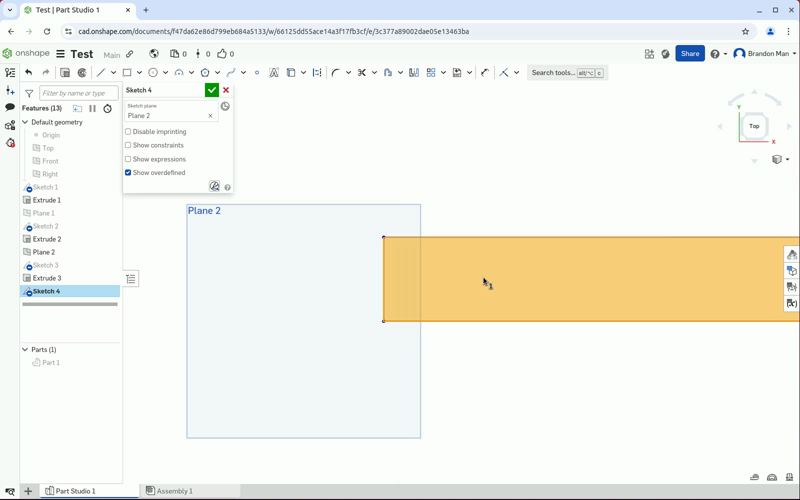
scroll(-6)
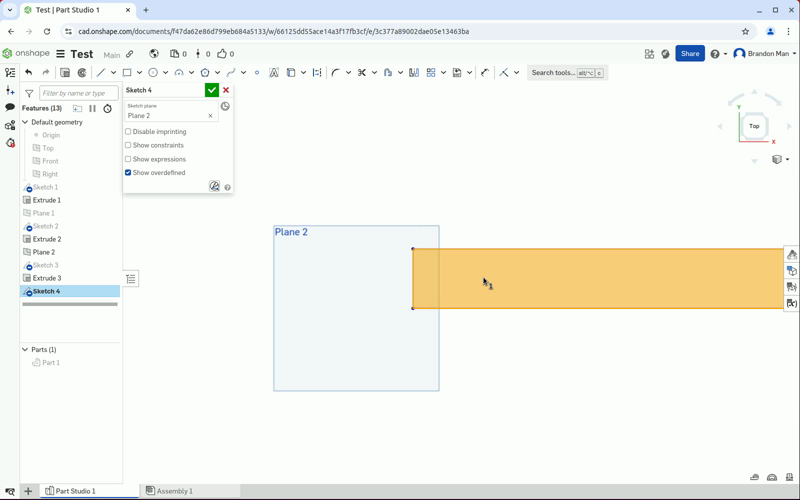
scroll(-6)
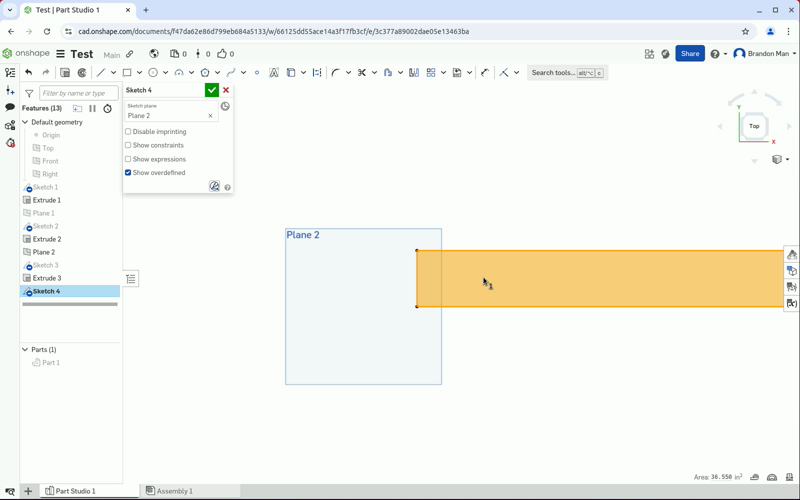
scroll(-6)
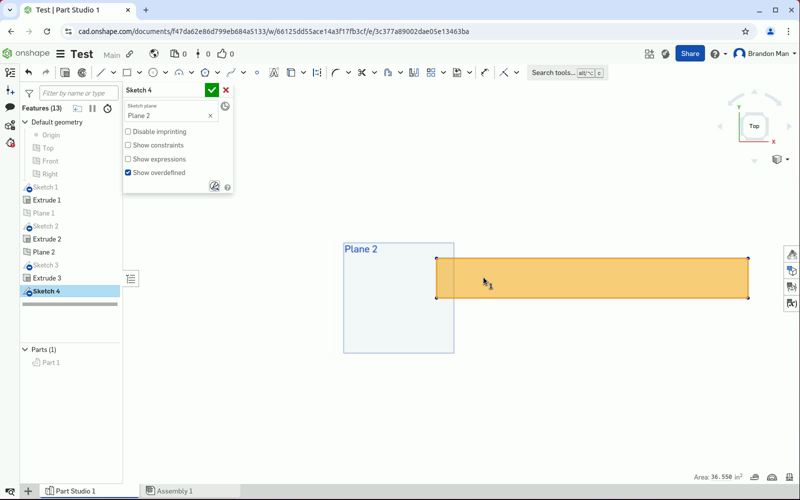
scroll(-6)
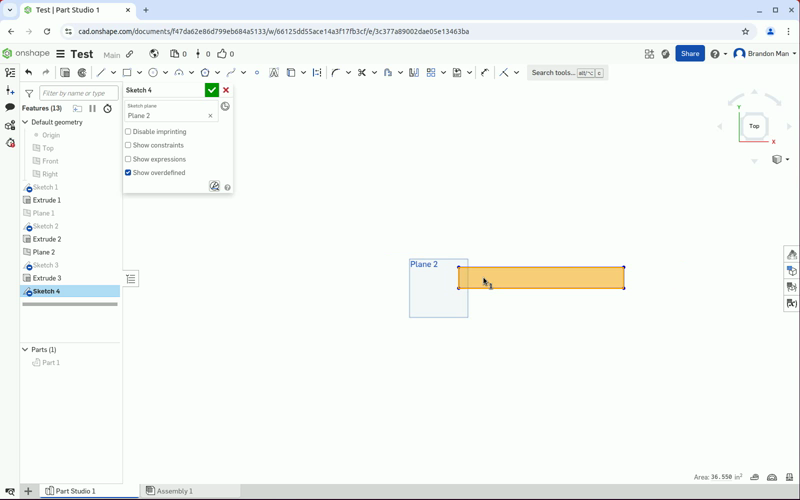
scroll(-6)
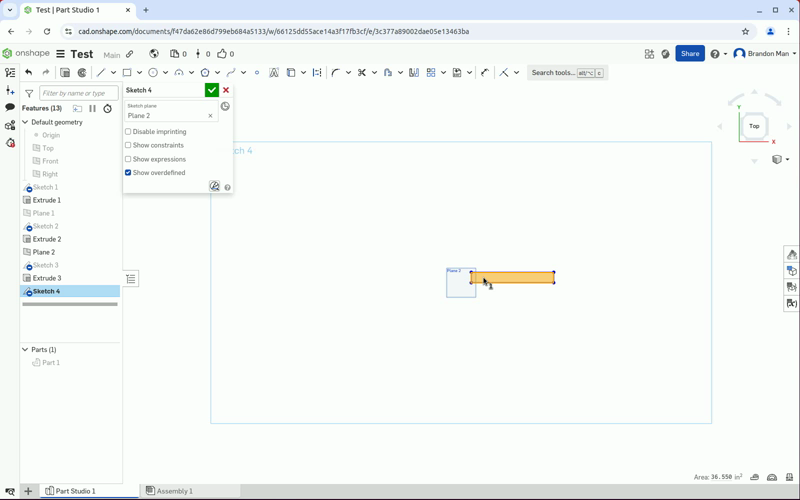
mouse_move(73, 352)
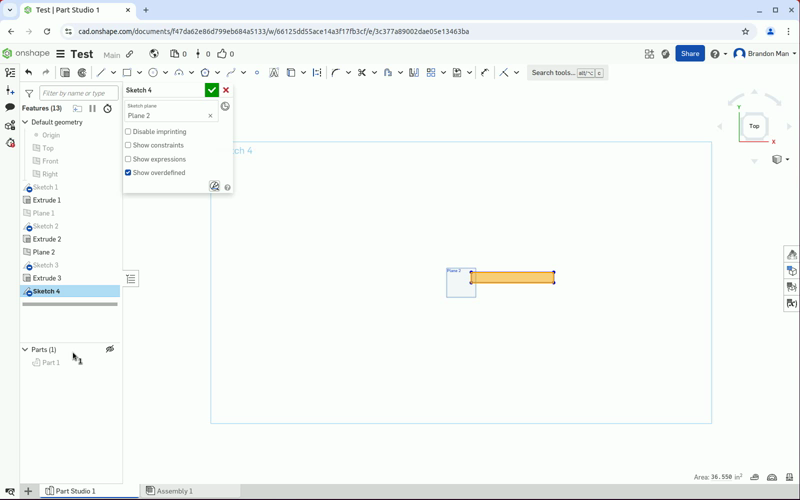
key(shift+y)
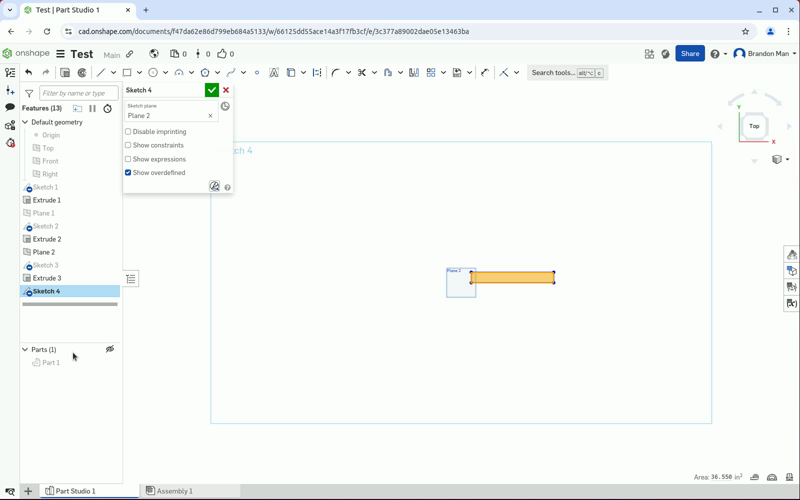
key(shift+e)
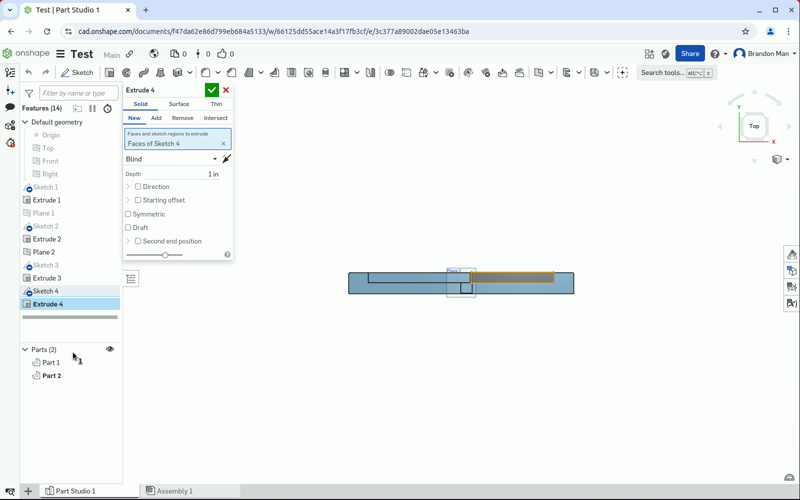
mouse_move(143, 106)
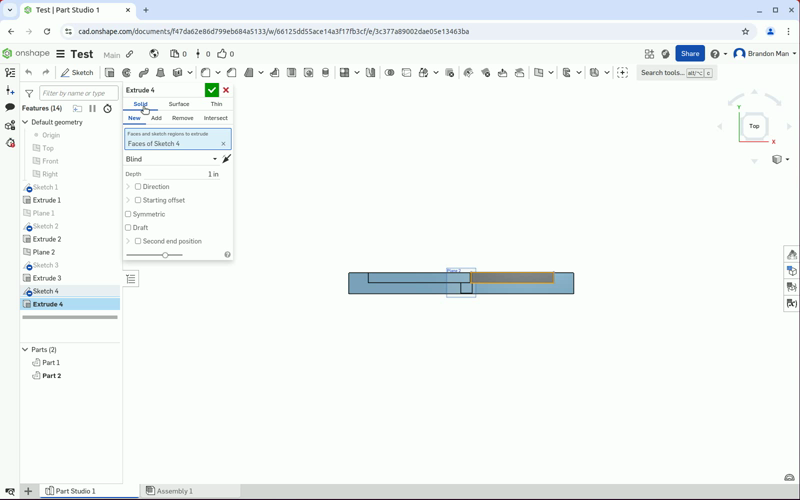
click(143, 106)
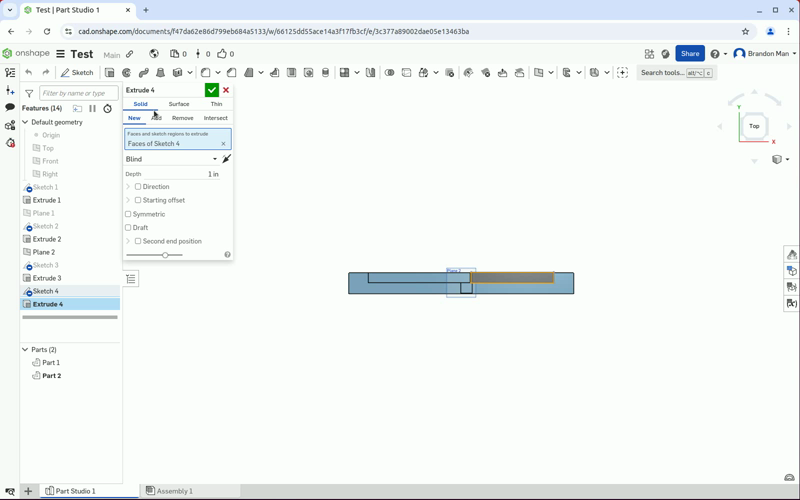
mouse_move(186, 120)
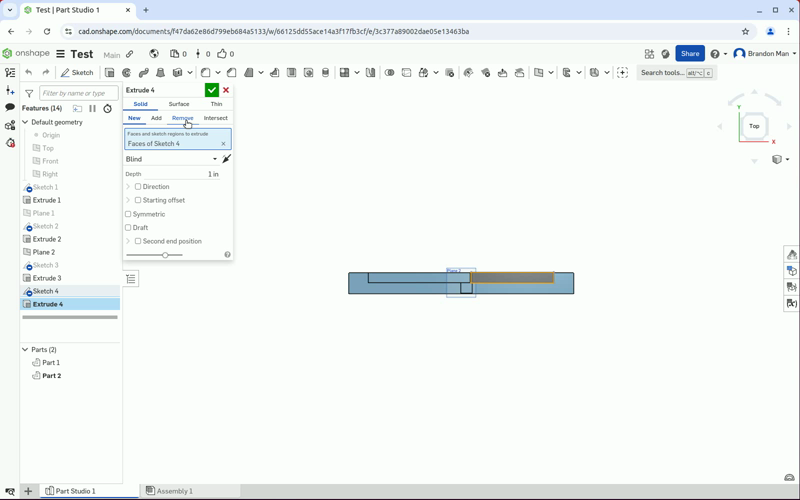
click(186, 120)
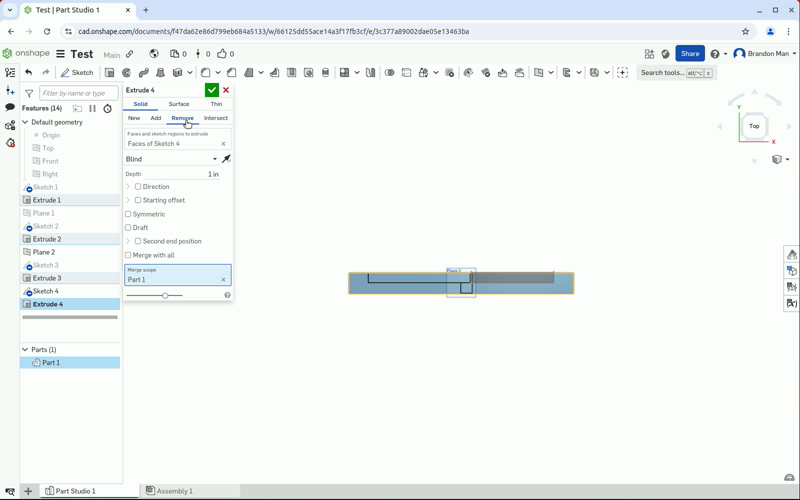
key(tab, 4)
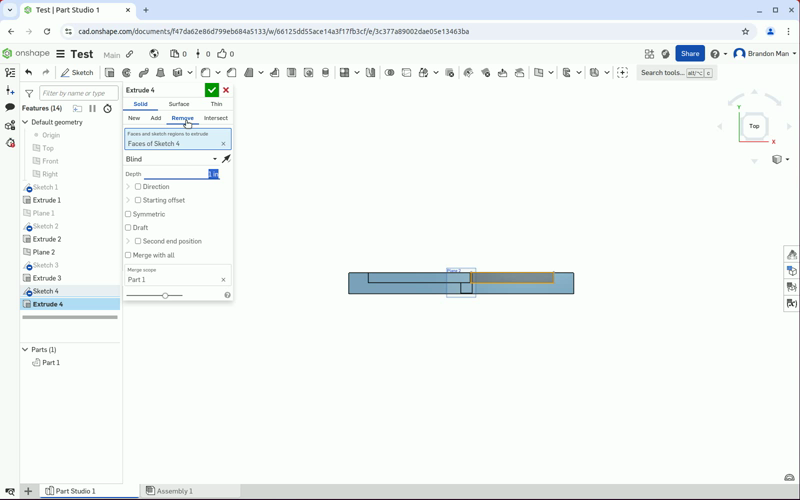
text(4.092)
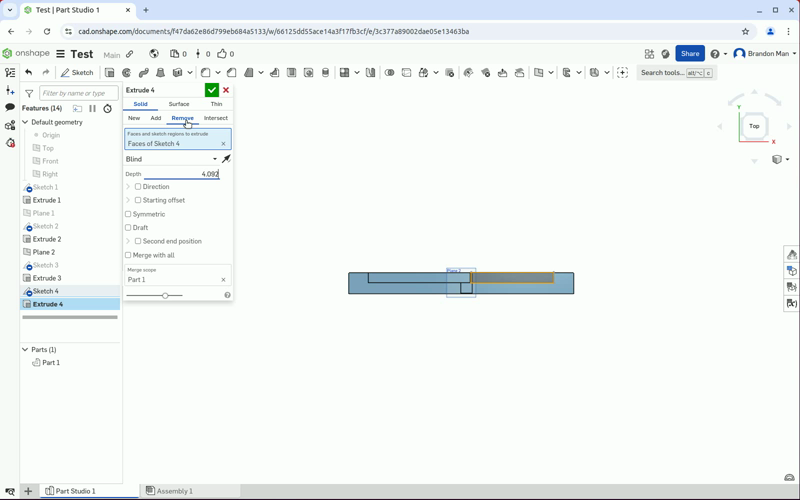
key(tab, 6)
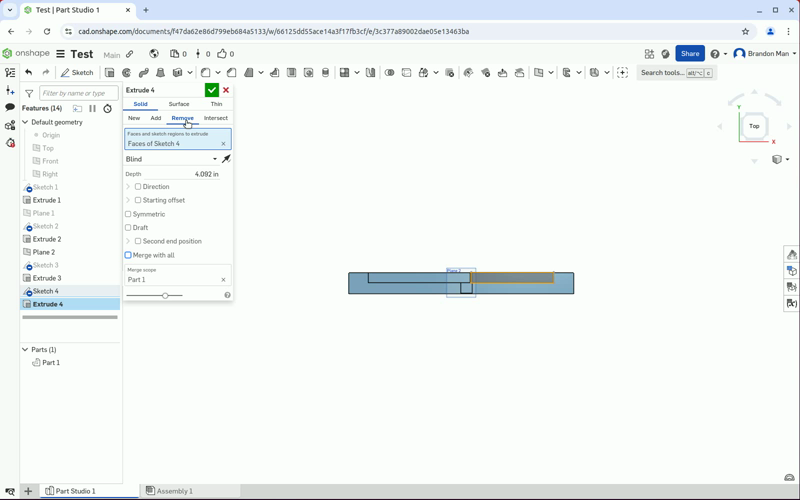
key(space)
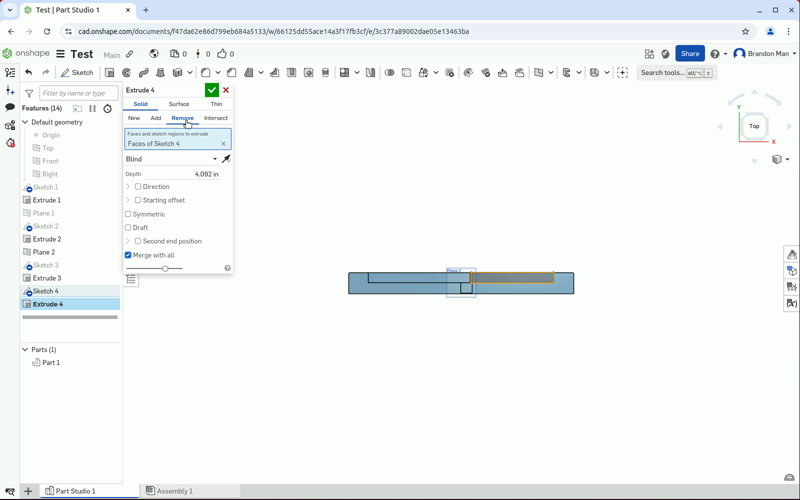
key(enter)
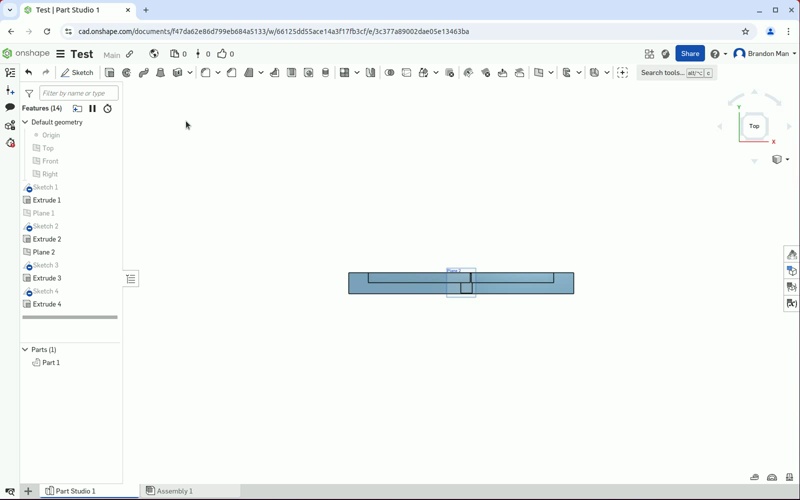
key(shift+h)
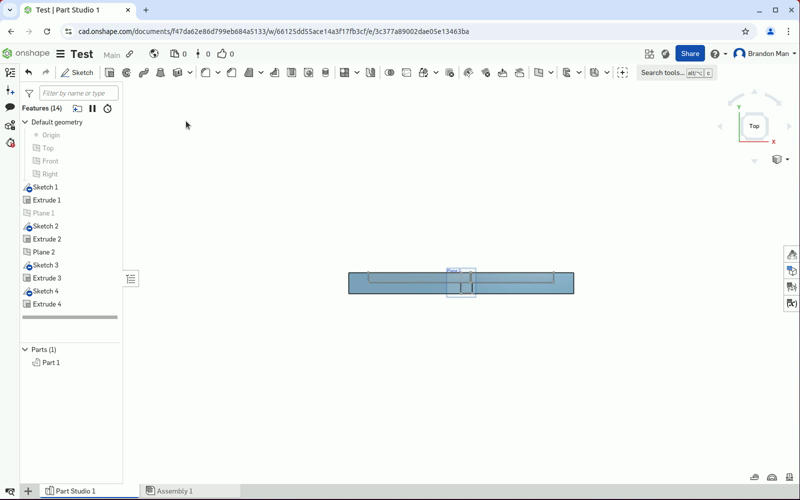
key(shift+h)
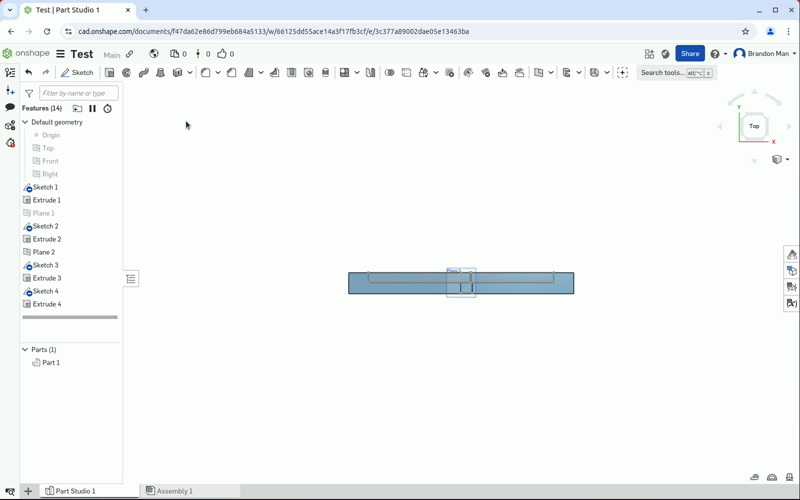
key(shift+7)
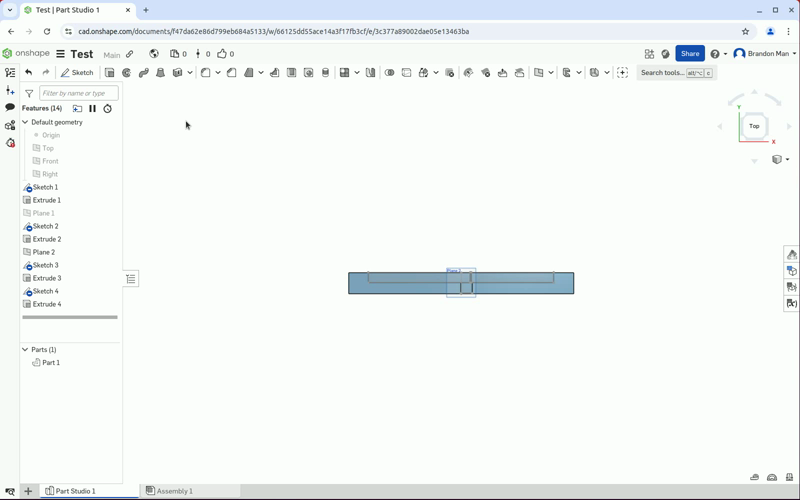
key(up, 3)
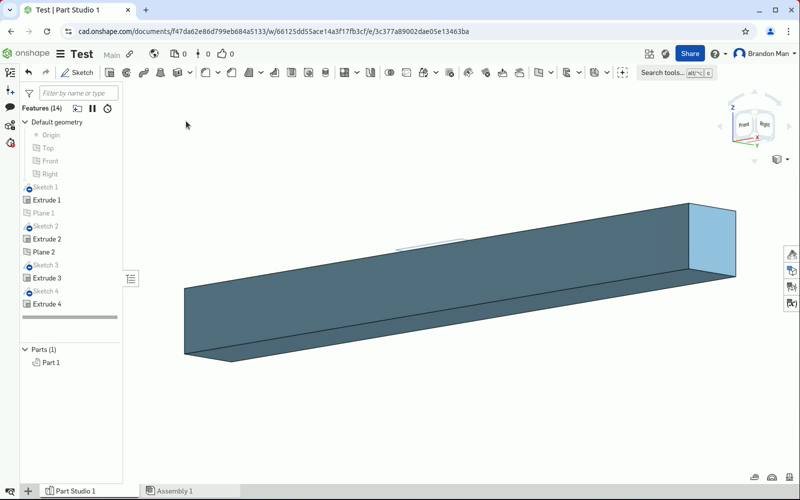
key(left, 3)
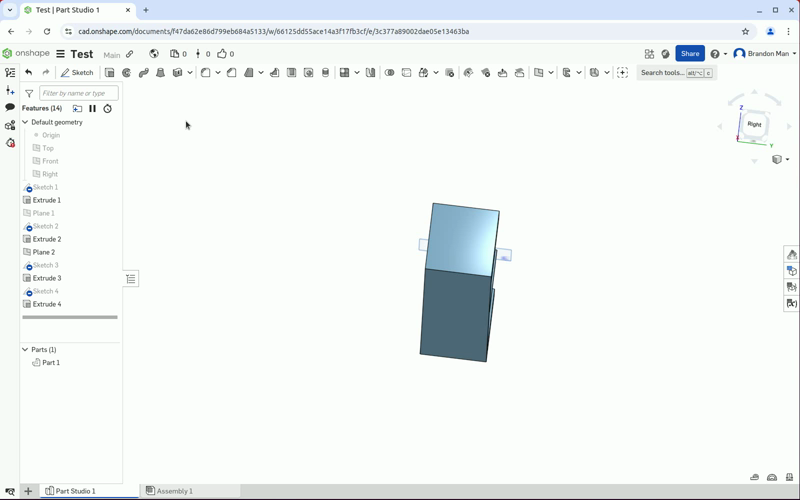
key(right, 3)
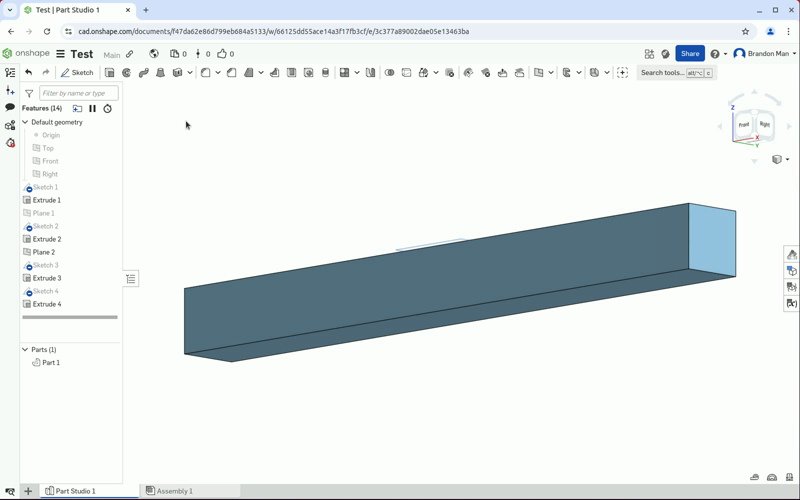
key(down, 3)
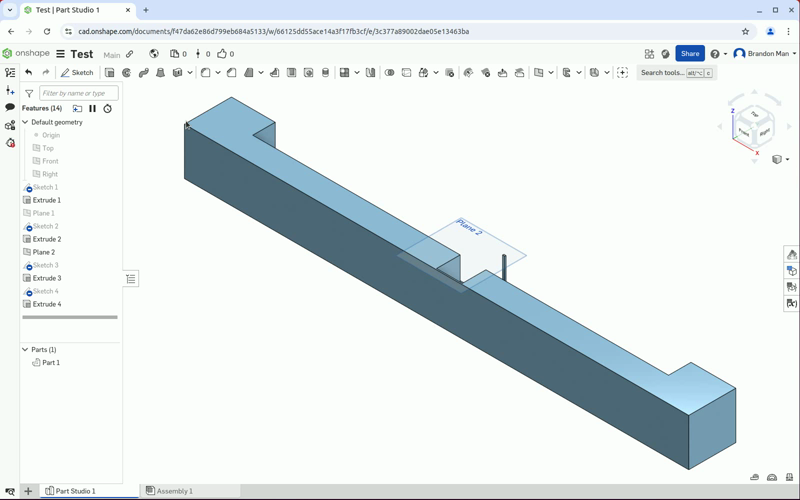
mouse_move(73, 189)
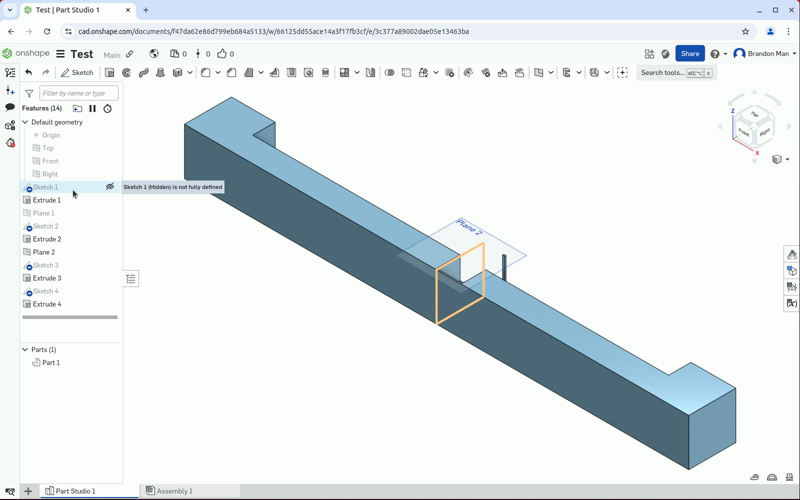
click(73, 189)